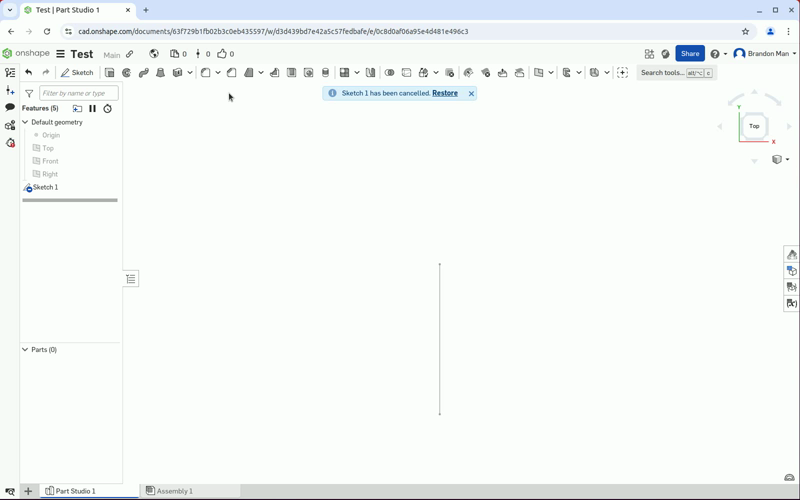
key(shift+h)
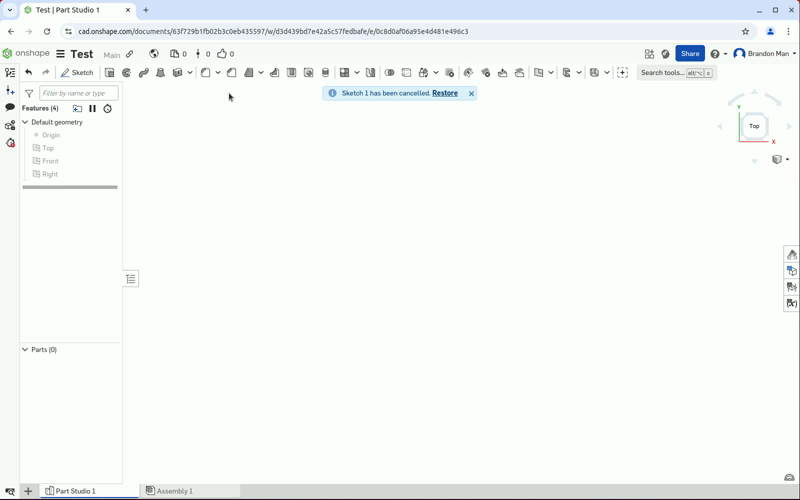
key(shift+s)
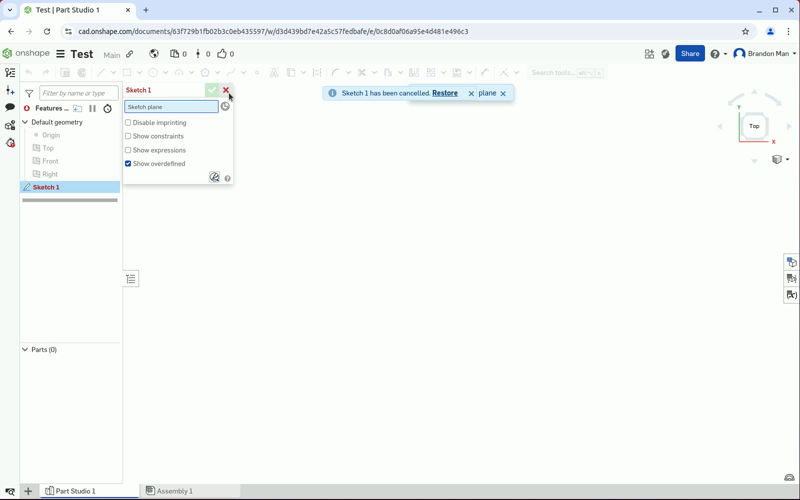
mouse_move(73, 150)
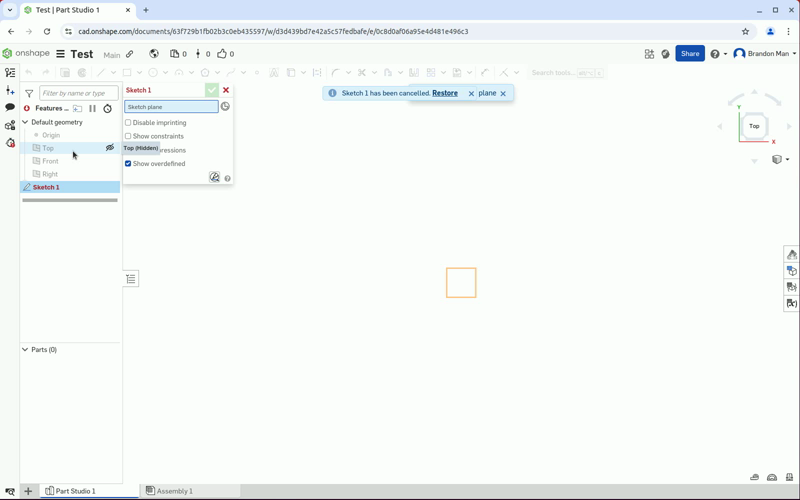
click(73, 150)
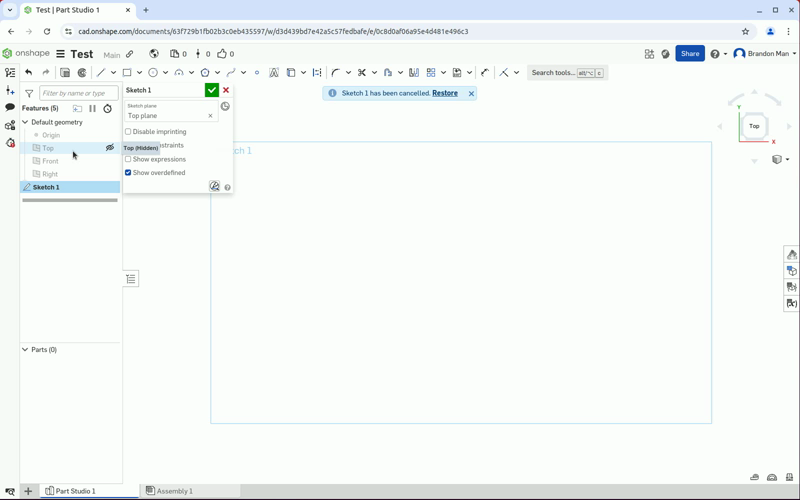
mouse_move(73, 352)
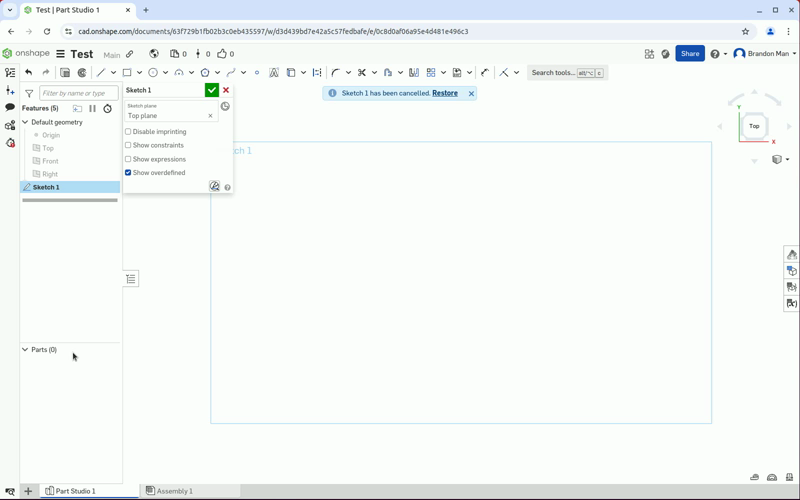
key(y)
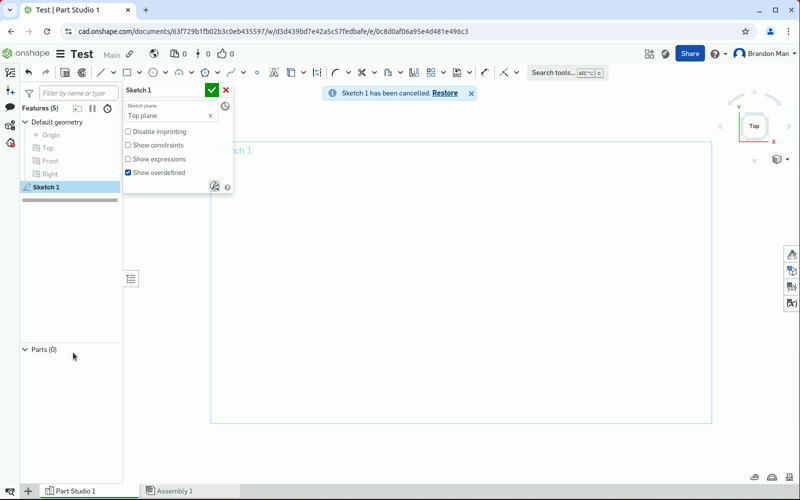
key(l)
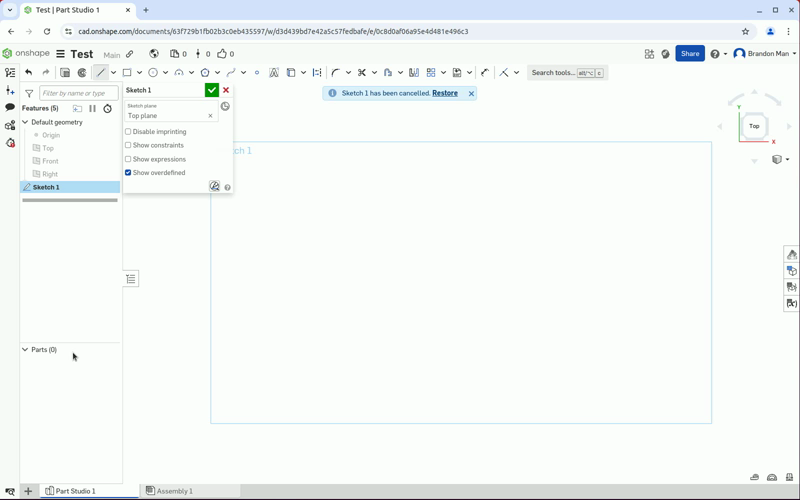
key_down(shift)
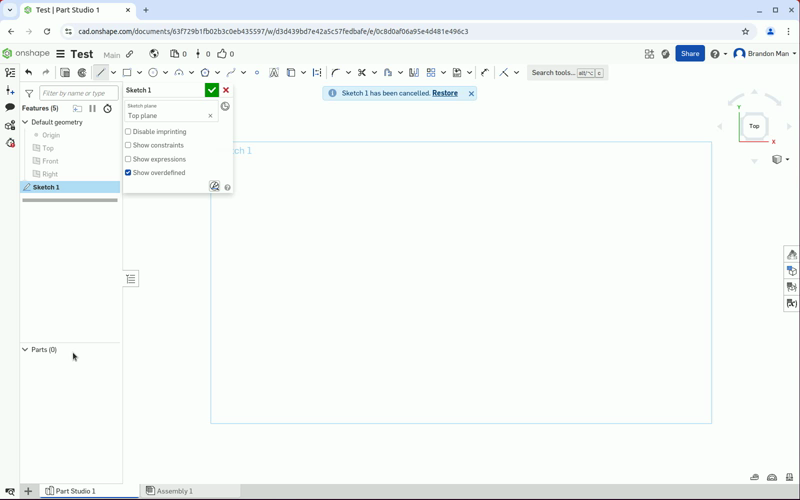
mouse_move(459, 282)
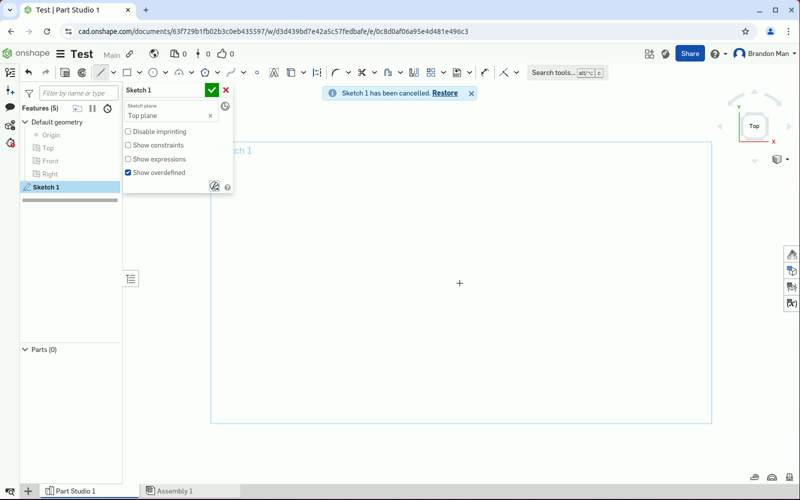
click(459, 282)
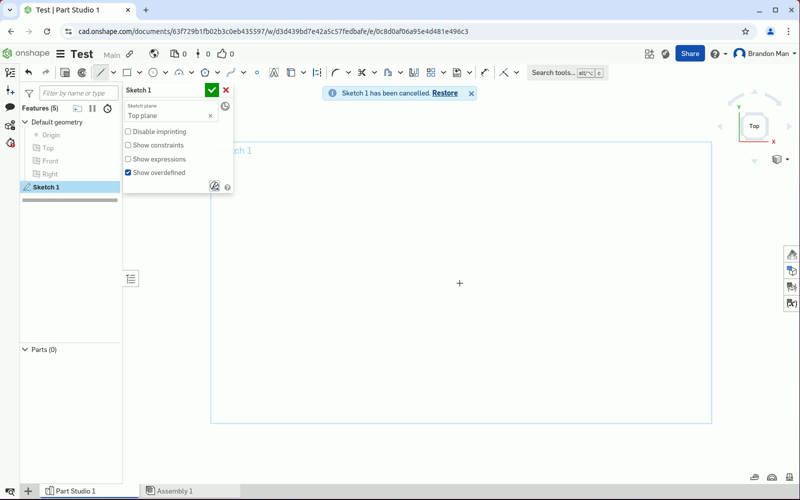
key_up(shift)
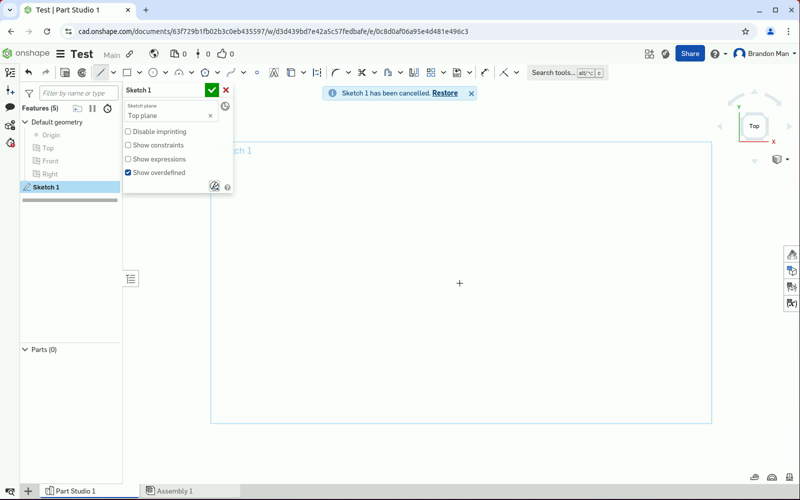
key_down(shift)
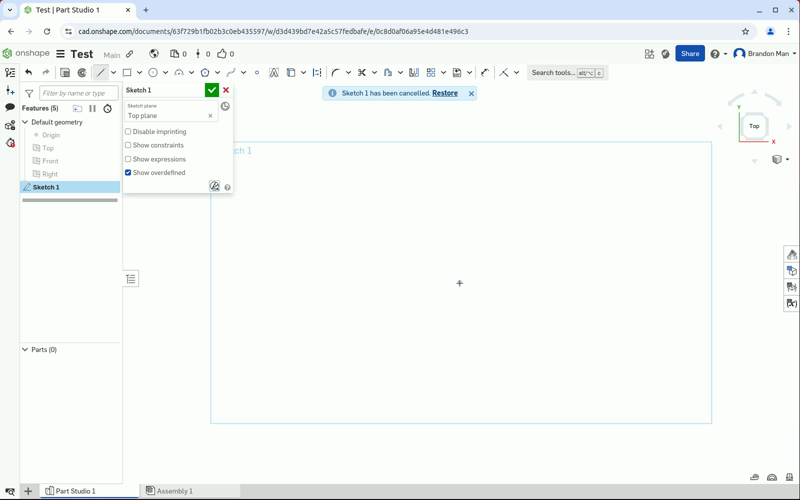
mouse_move(489, 282)
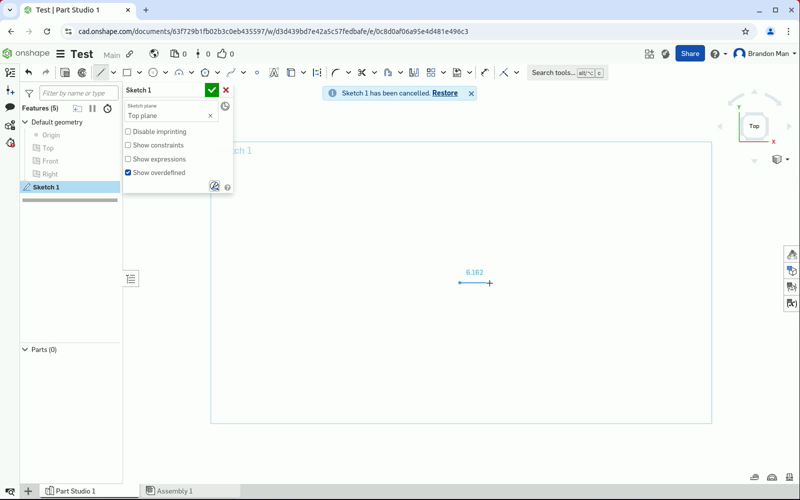
mouse_move(461, 282)
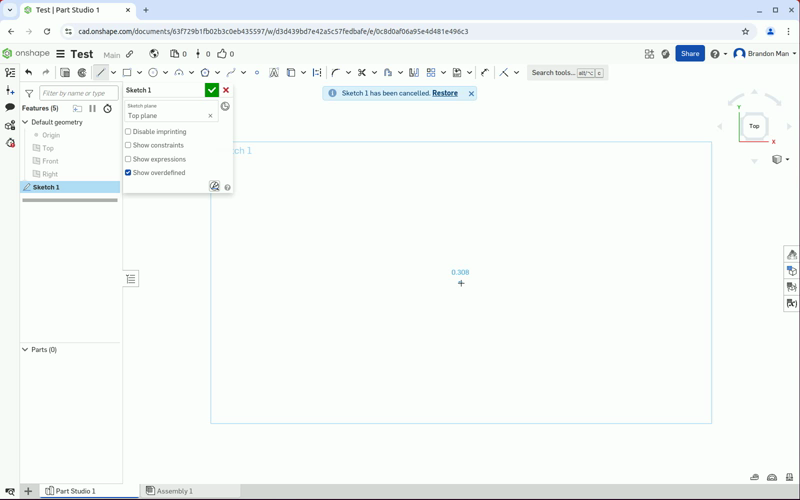
scroll(6)
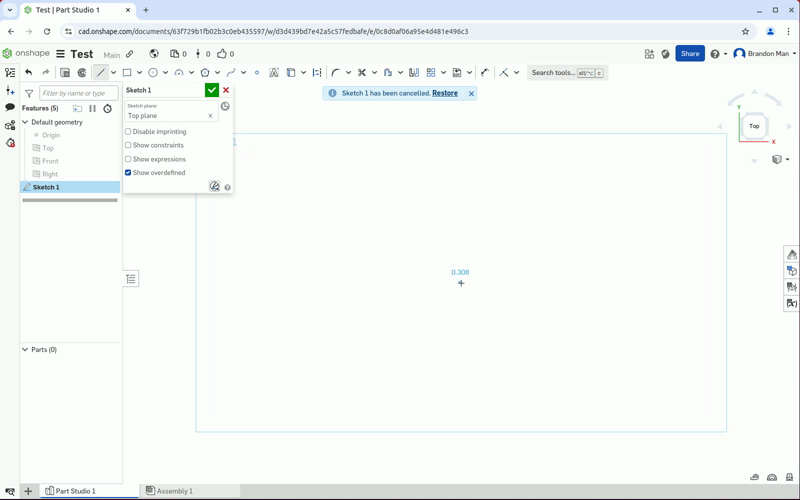
scroll(6)
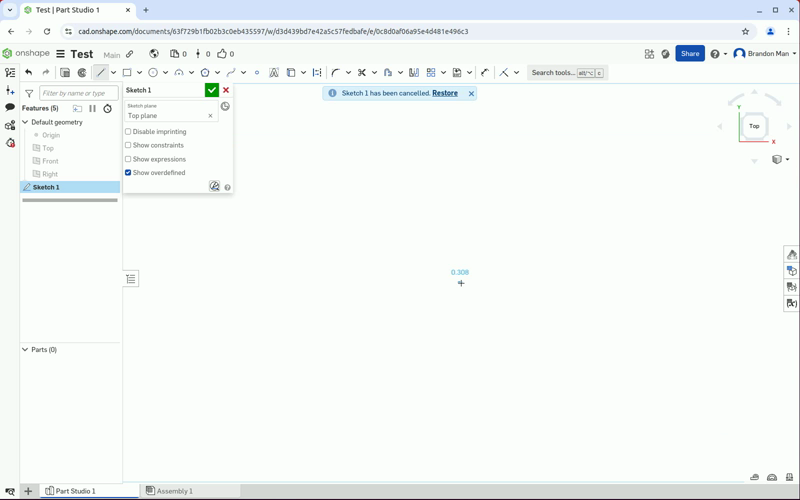
scroll(6)
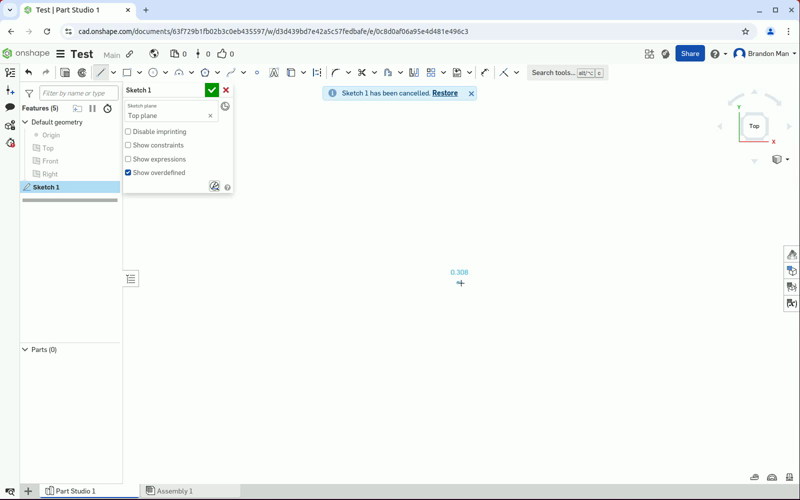
scroll(6)
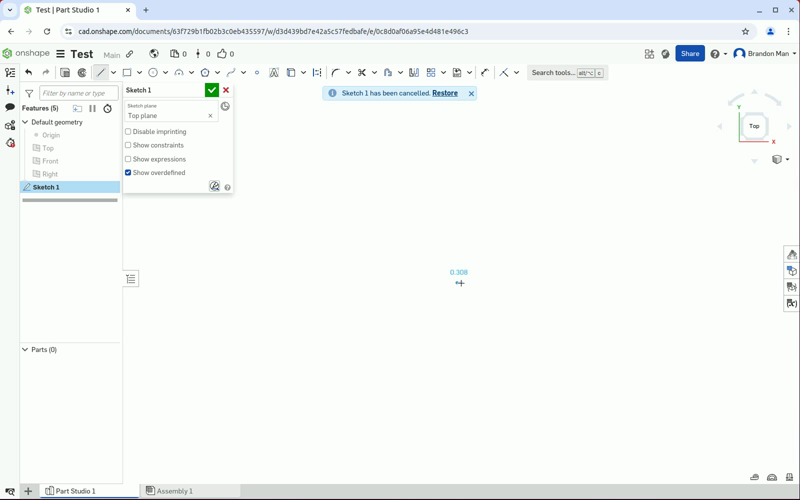
scroll(6)
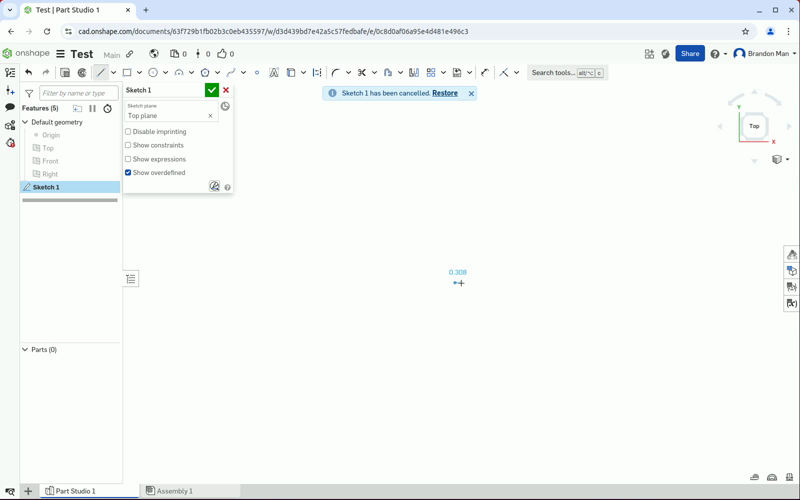
scroll(6)
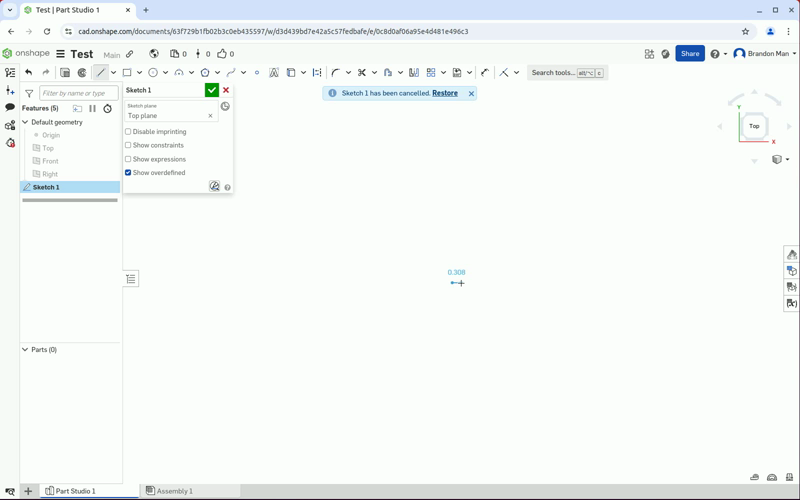
scroll(6)
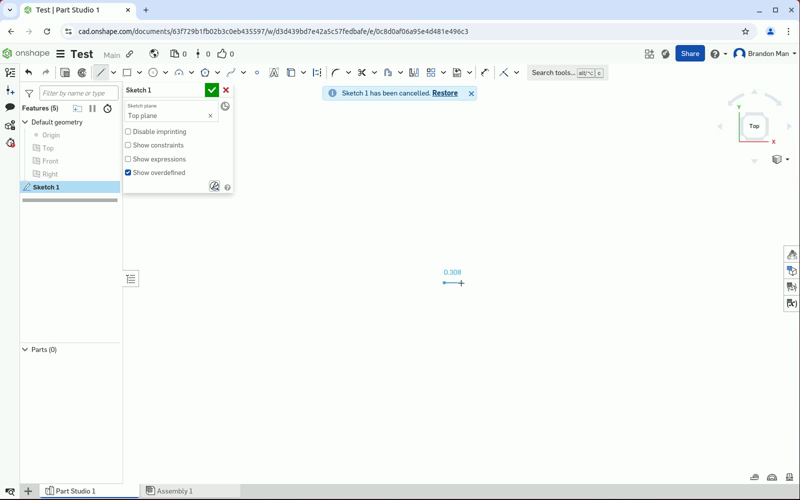
click(461, 282)
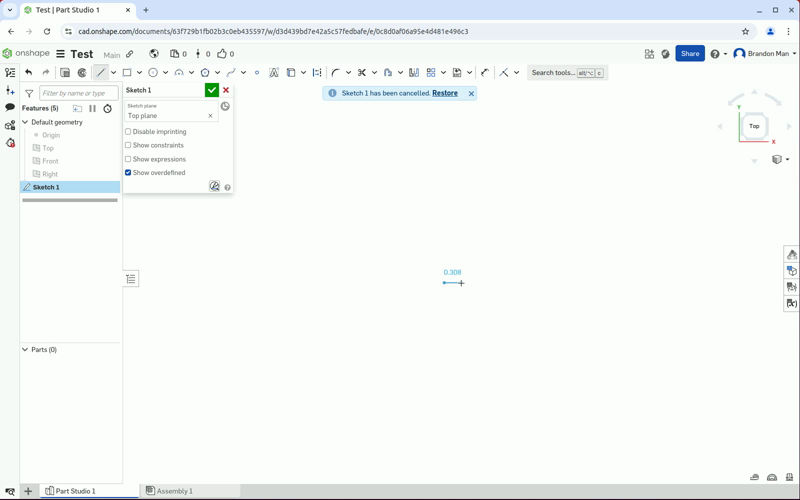
scroll(-6)
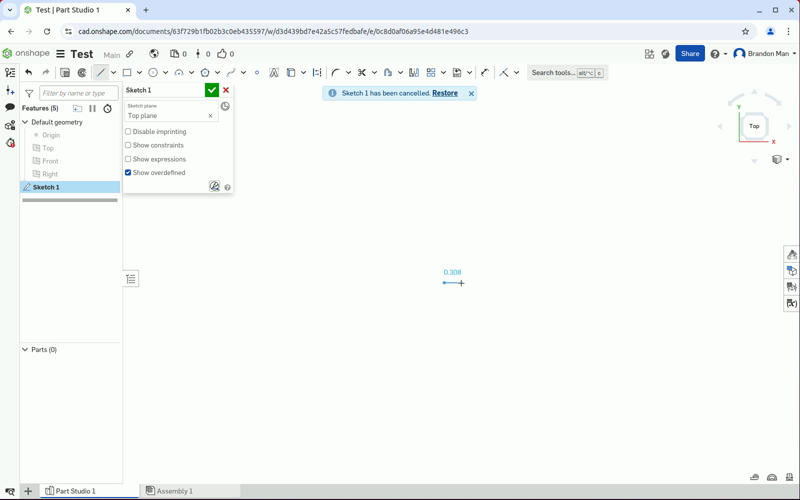
scroll(-6)
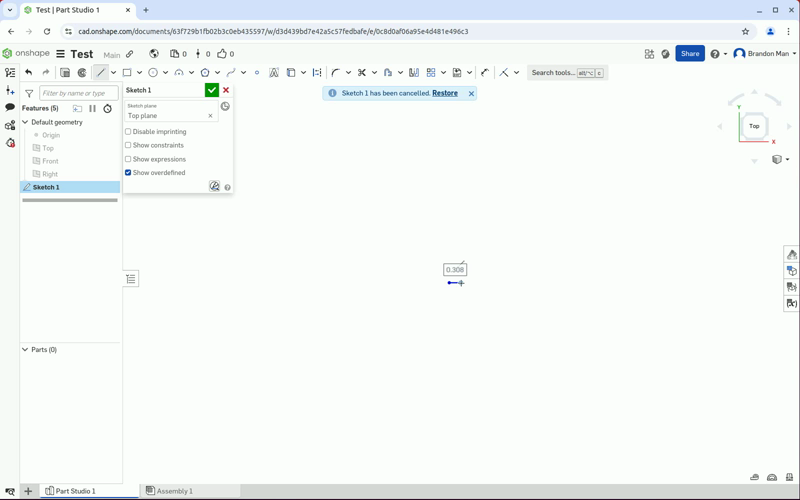
scroll(-6)
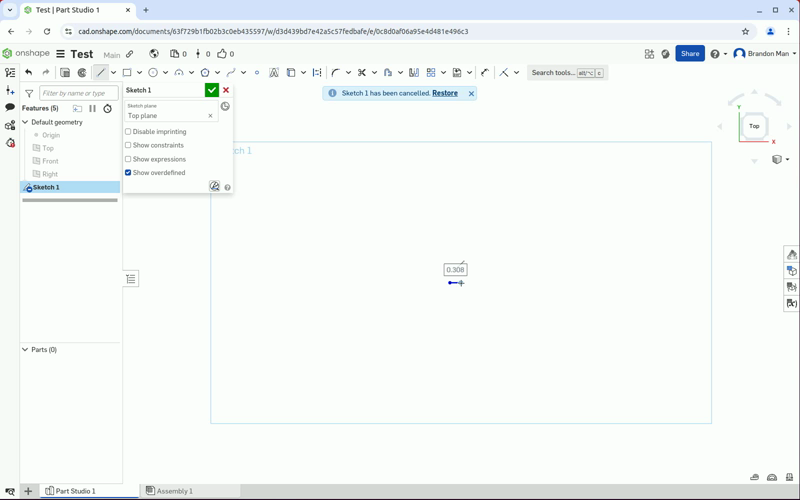
scroll(-6)
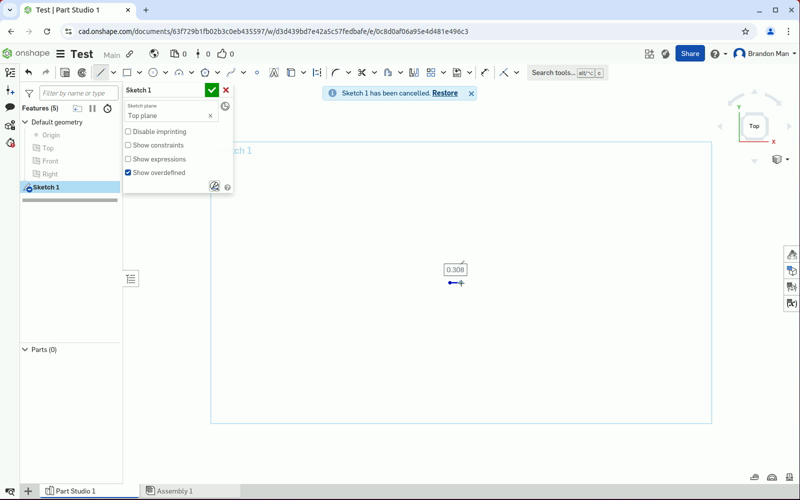
scroll(-6)
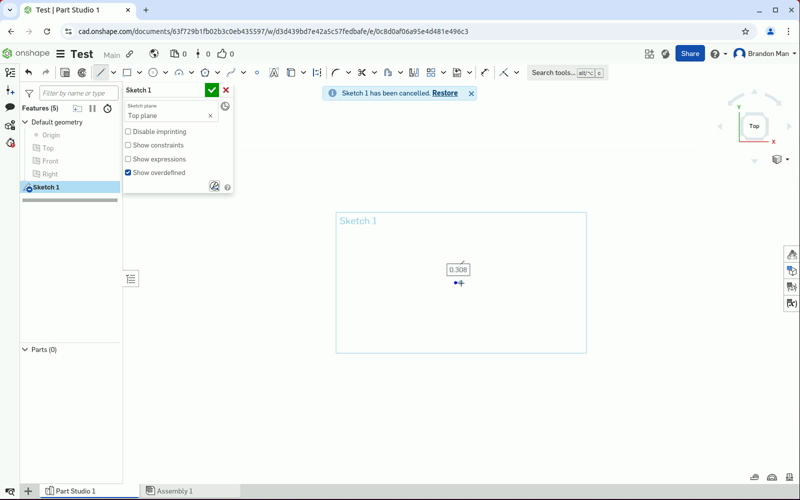
scroll(-6)
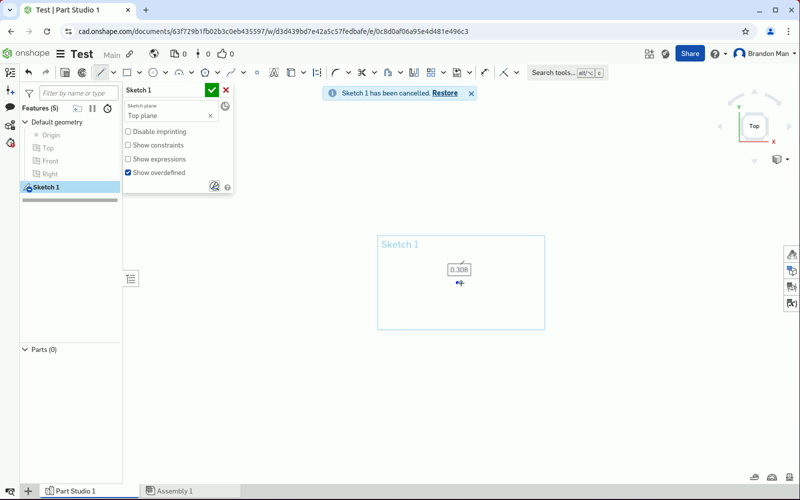
scroll(-6)
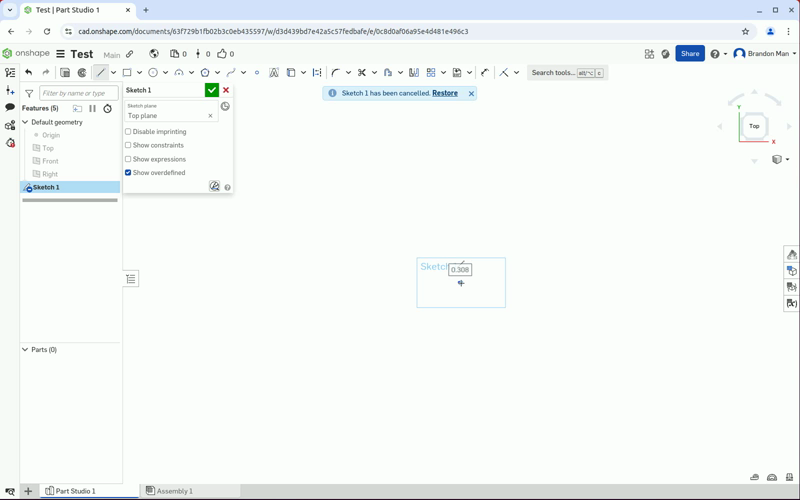
key_up(shift)
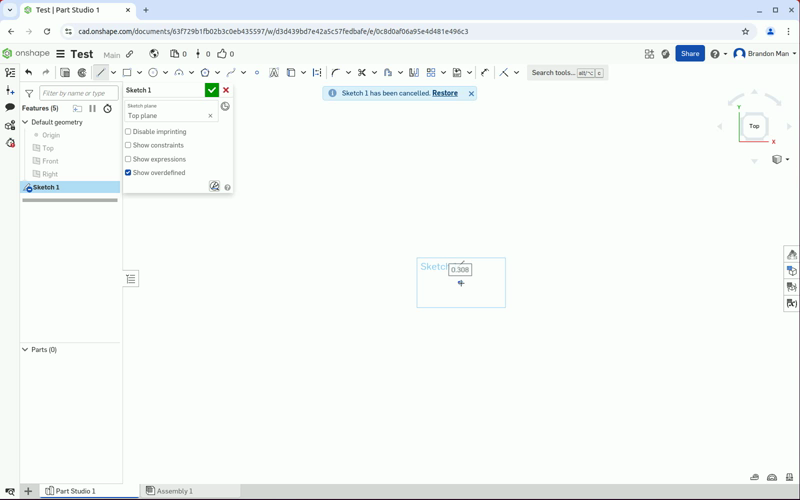
key_down(shift)
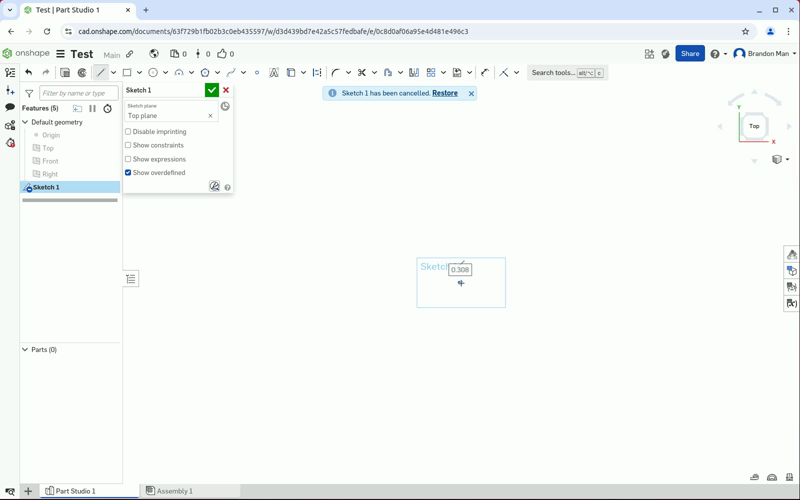
mouse_move(491, 282)
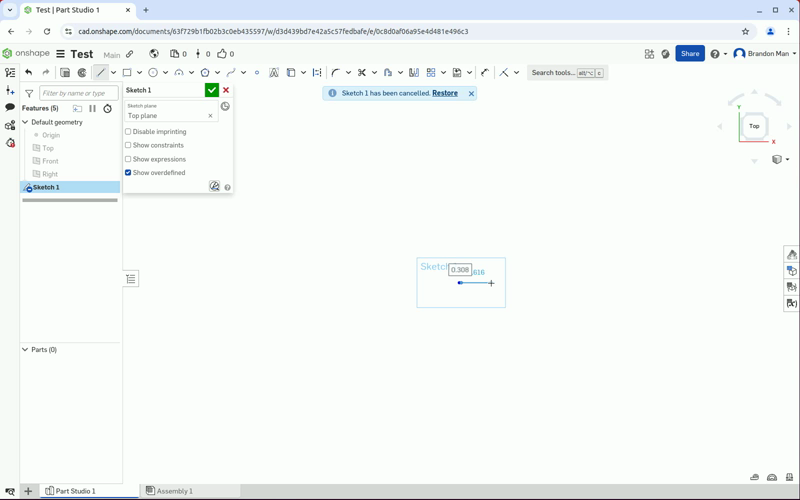
mouse_move(461, 253)
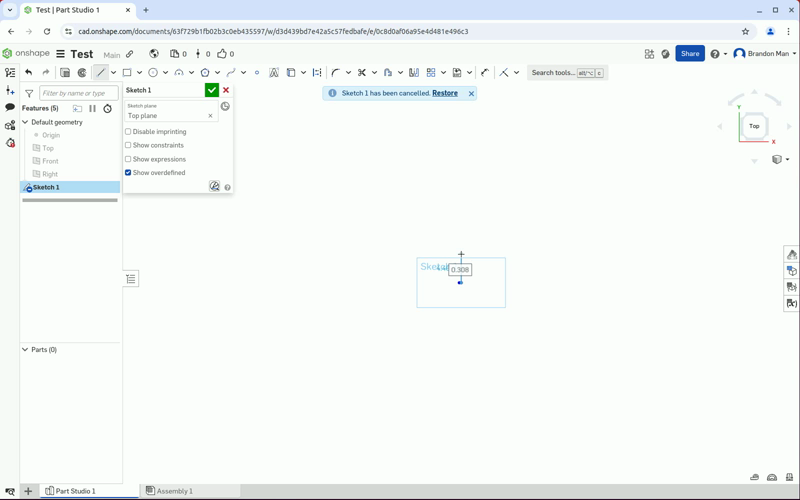
click(461, 253)
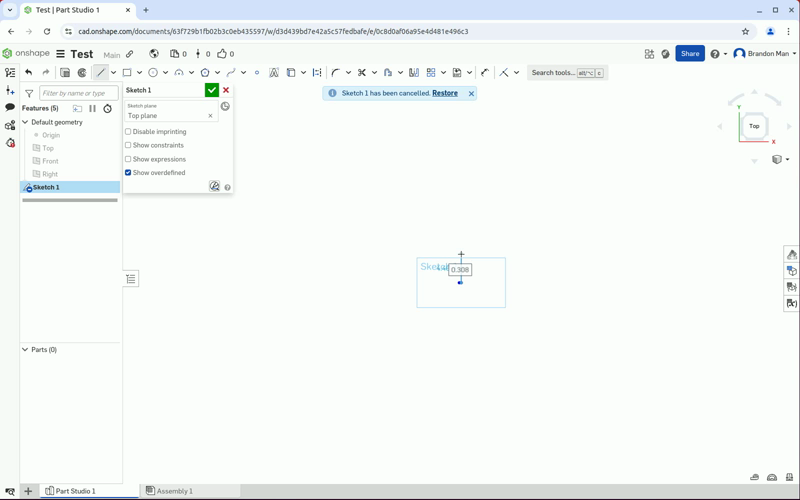
key_up(shift)
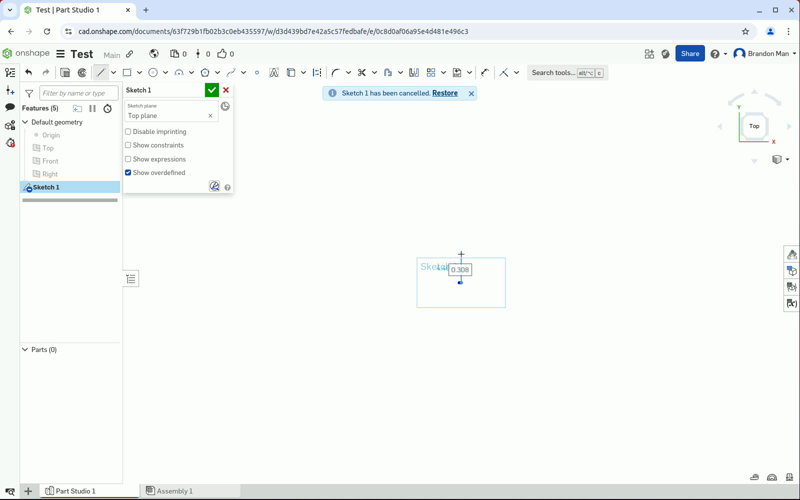
key_down(shift)
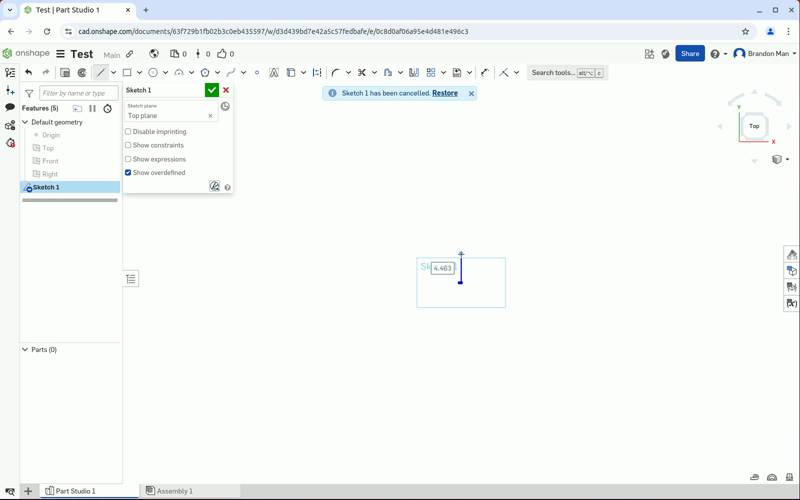
mouse_move(491, 253)
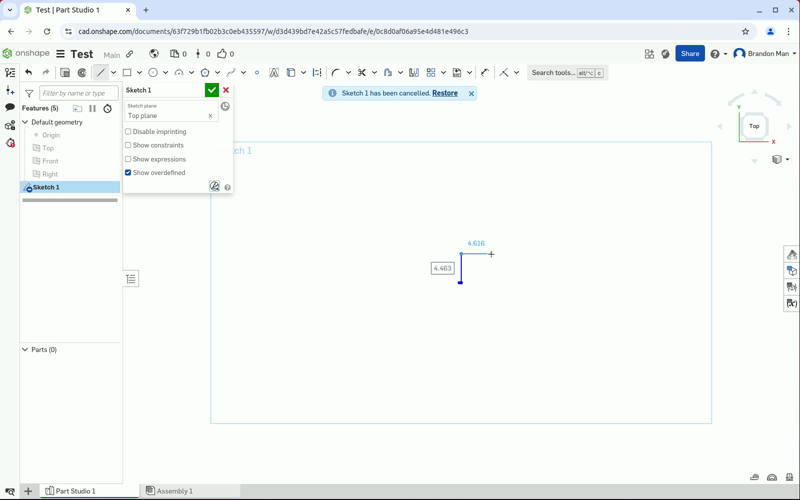
mouse_move(459, 253)
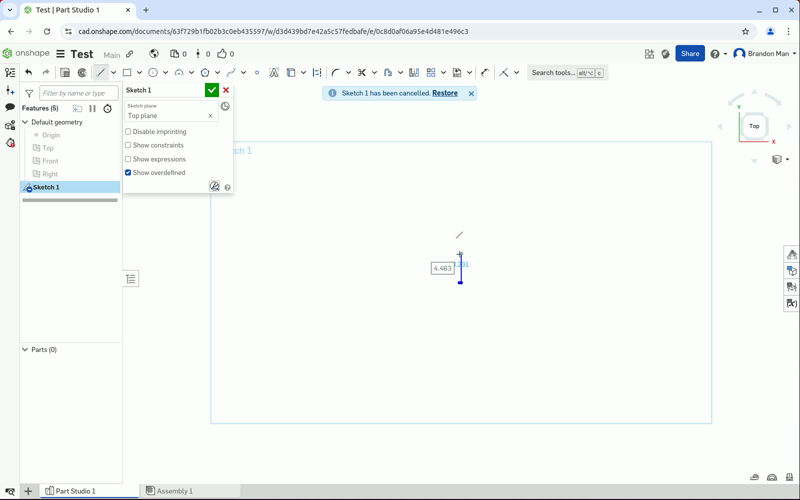
scroll(6)
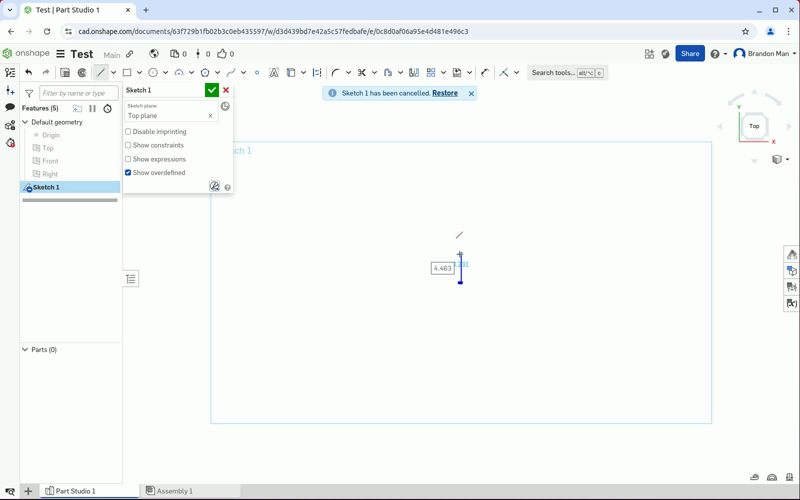
scroll(6)
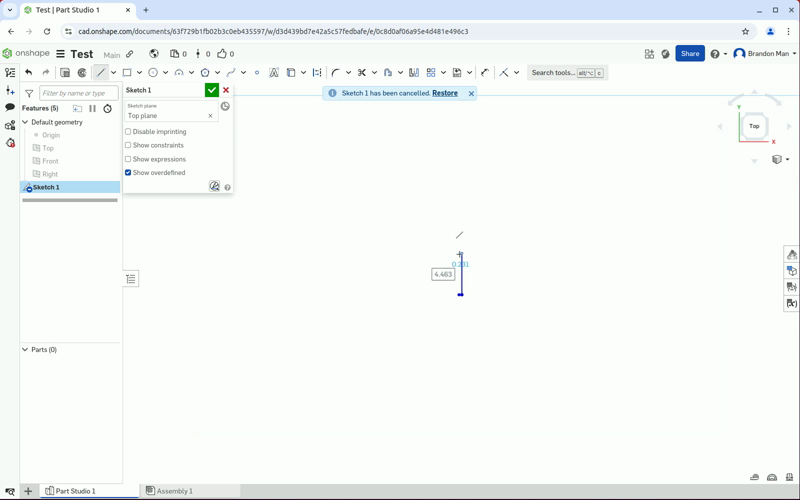
scroll(6)
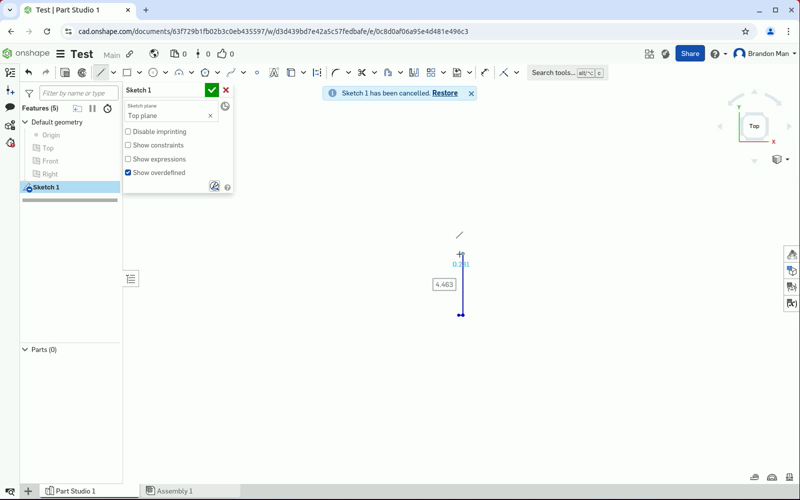
scroll(6)
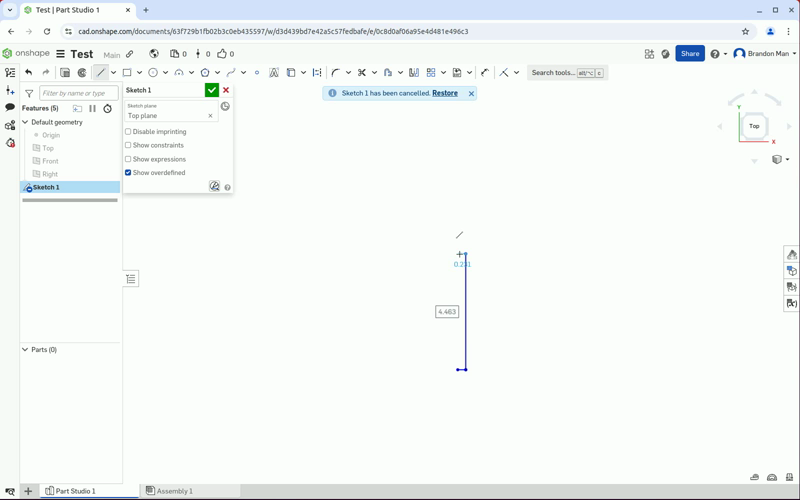
scroll(6)
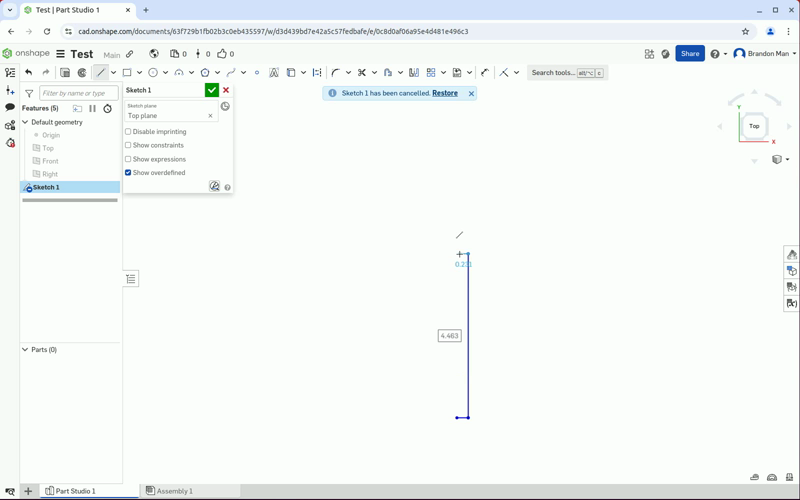
scroll(6)
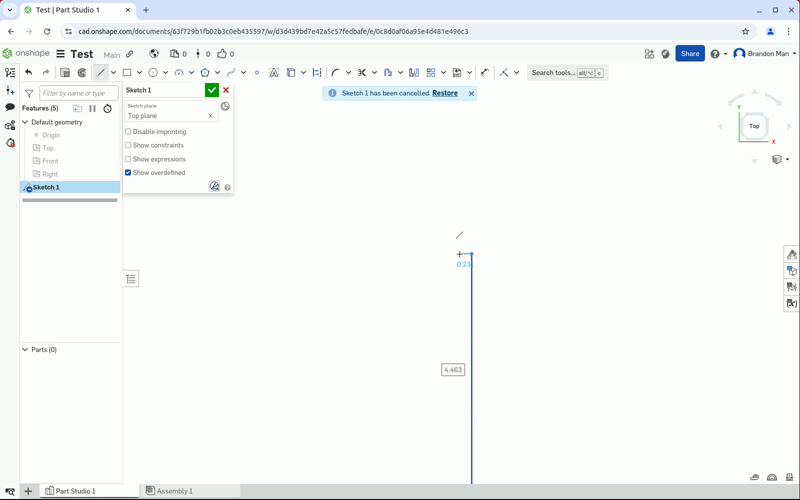
scroll(6)
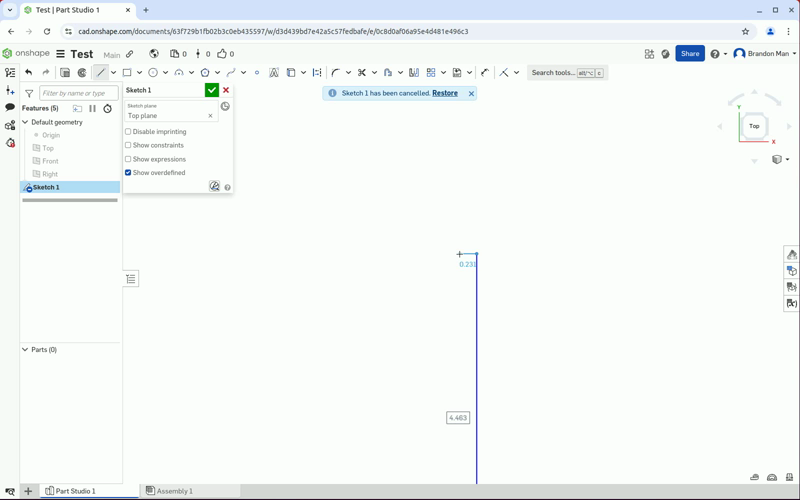
click(459, 253)
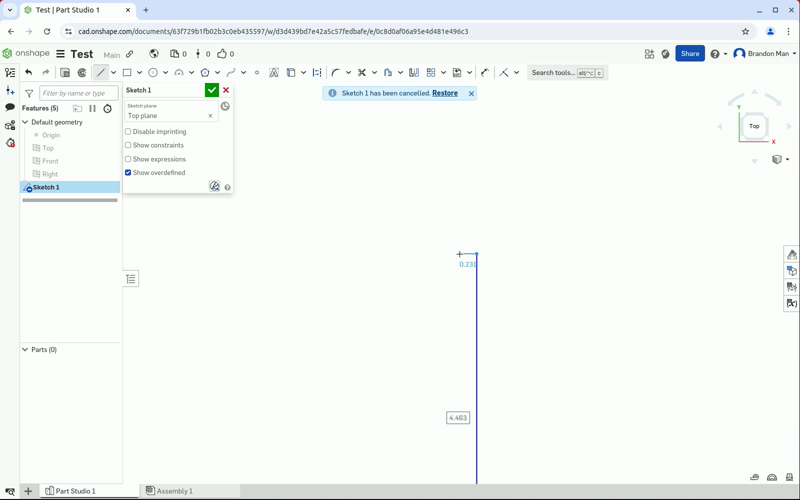
scroll(-6)
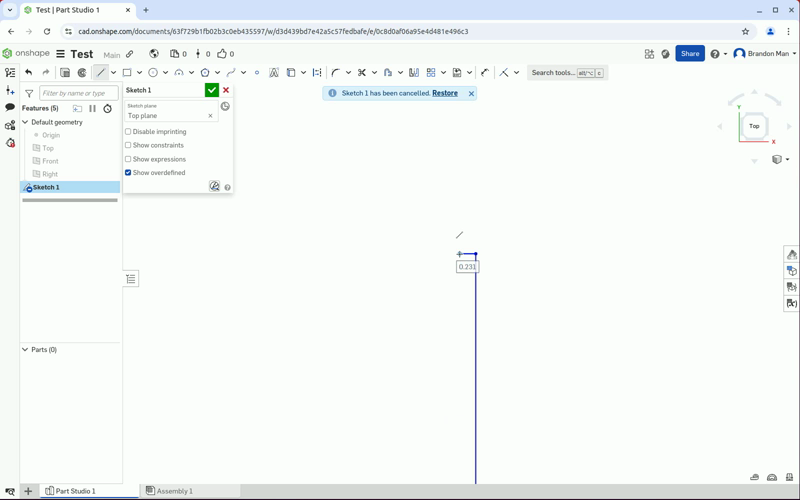
scroll(-6)
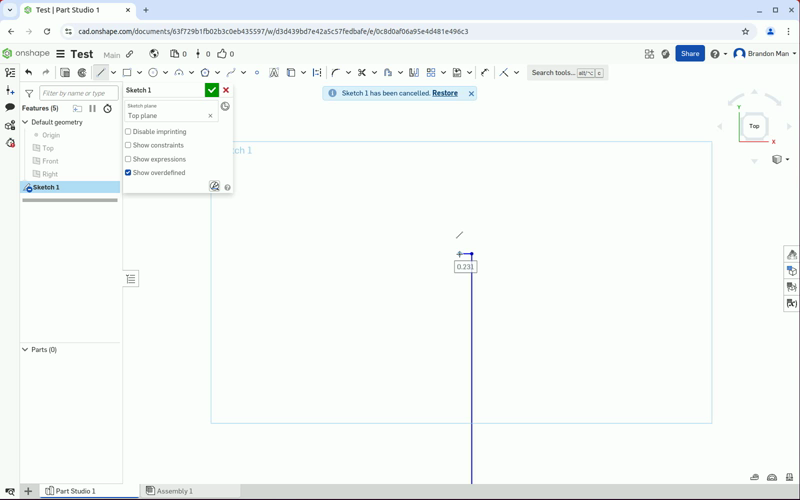
scroll(-6)
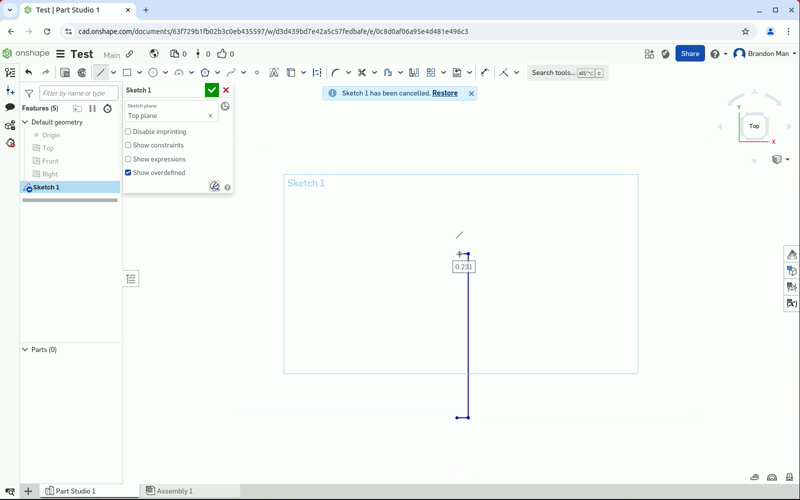
scroll(-6)
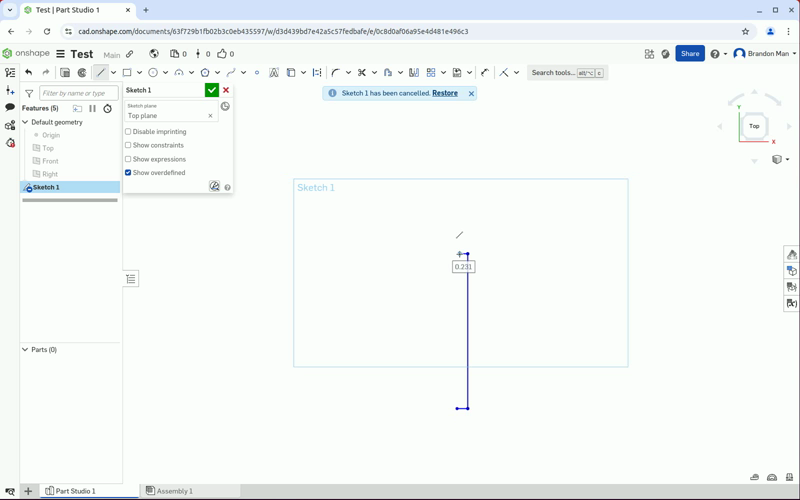
scroll(-6)
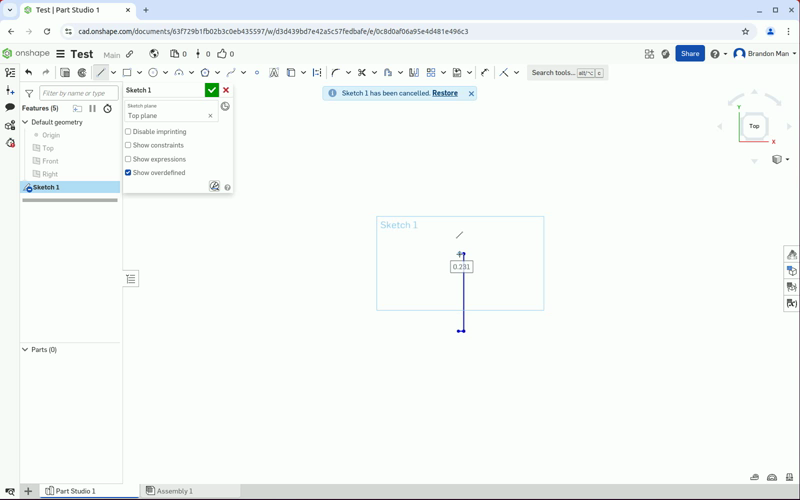
scroll(-6)
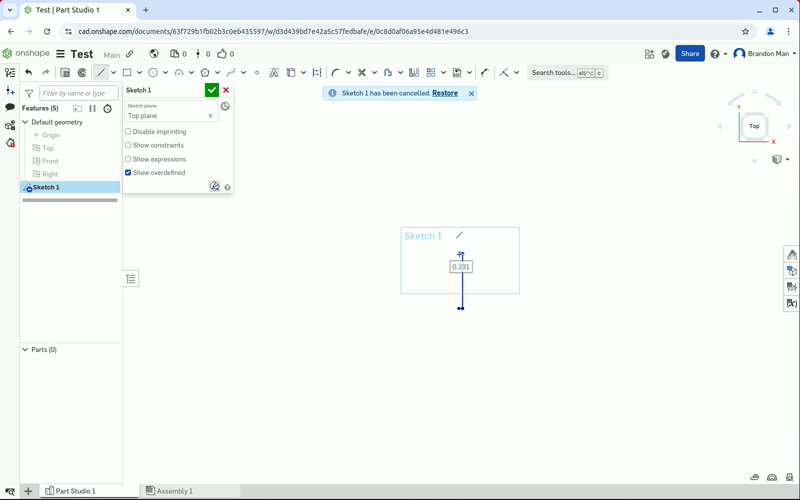
scroll(-6)
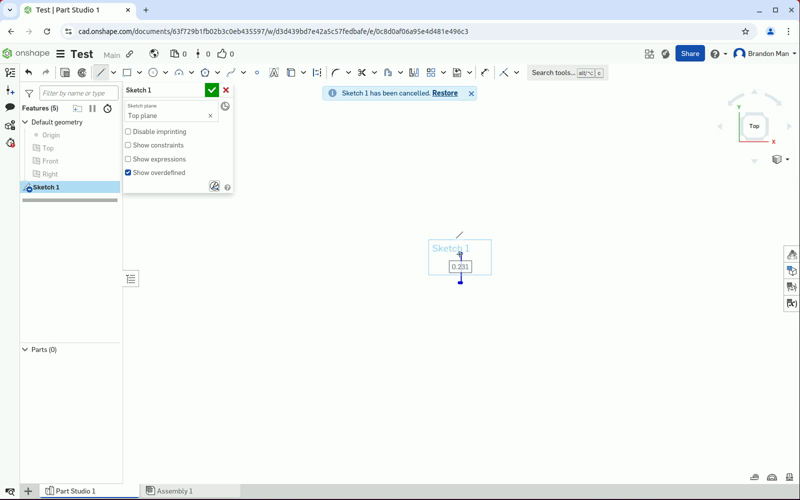
key_up(shift)
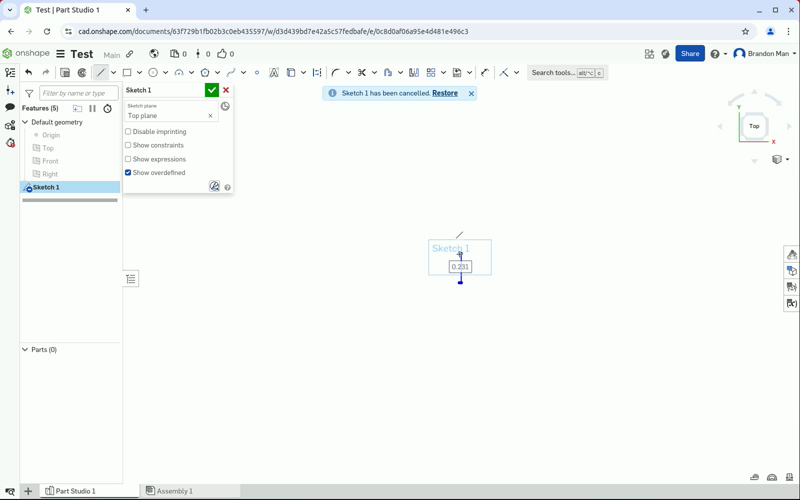
key_down(shift)
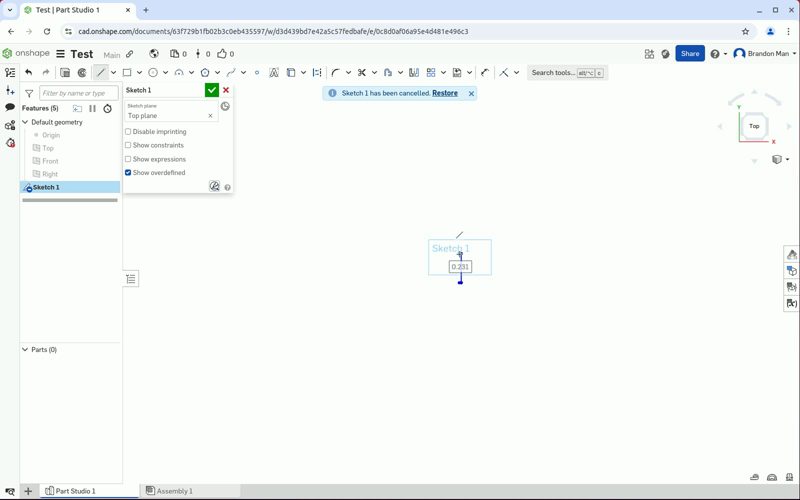
mouse_move(489, 253)
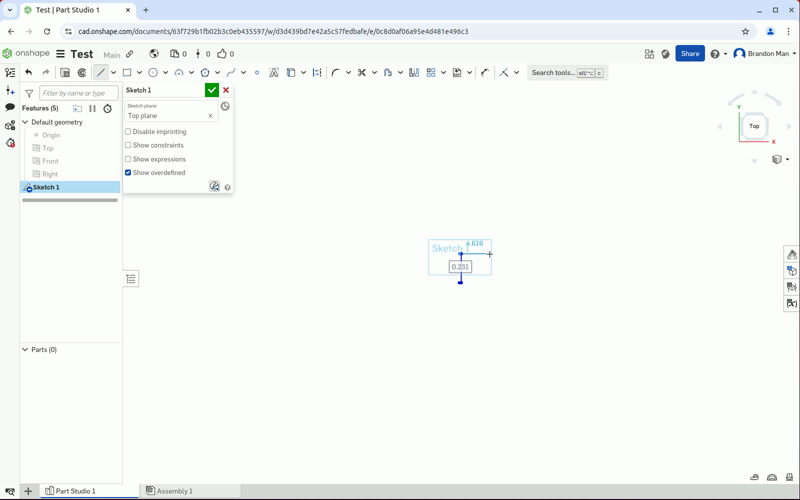
mouse_move(459, 255)
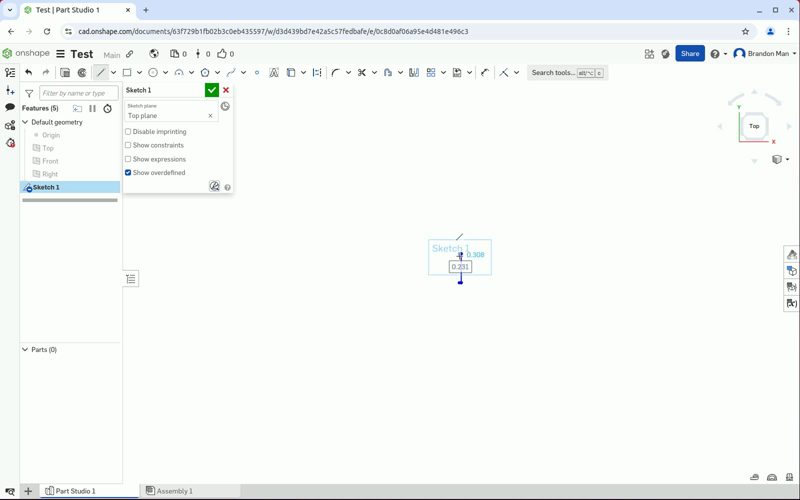
scroll(6)
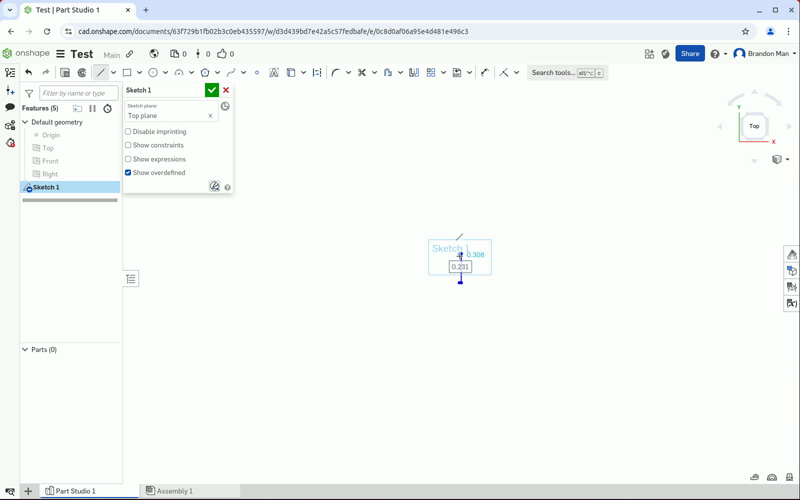
scroll(6)
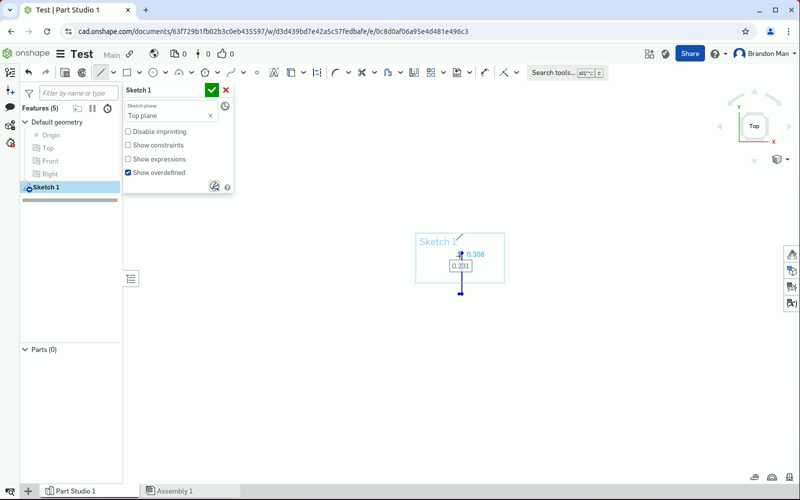
scroll(6)
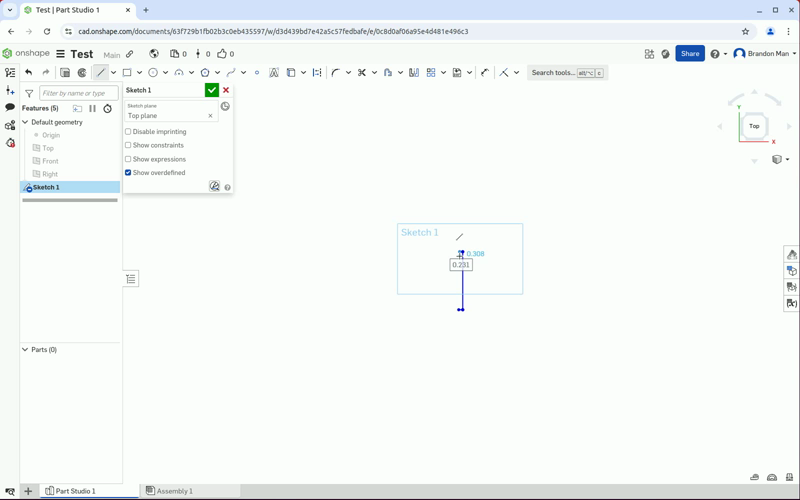
scroll(6)
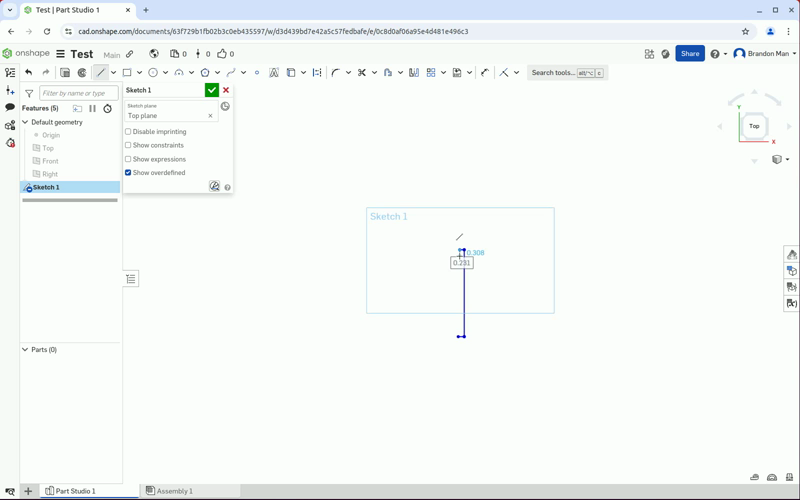
scroll(6)
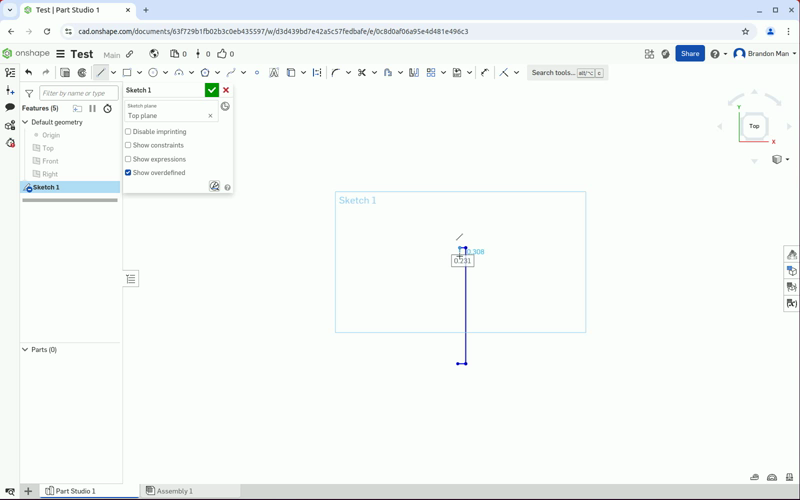
scroll(6)
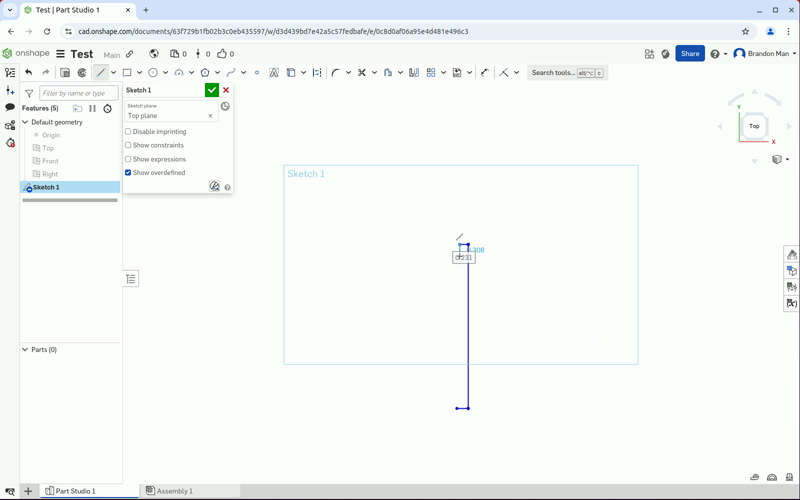
scroll(6)
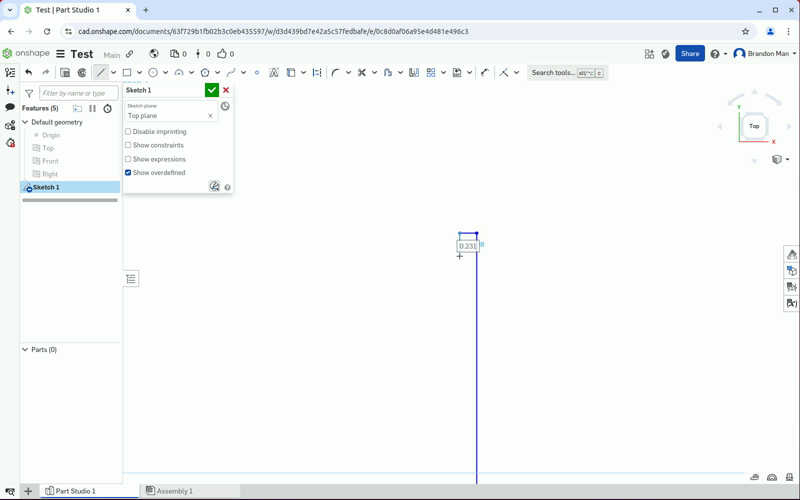
click(459, 255)
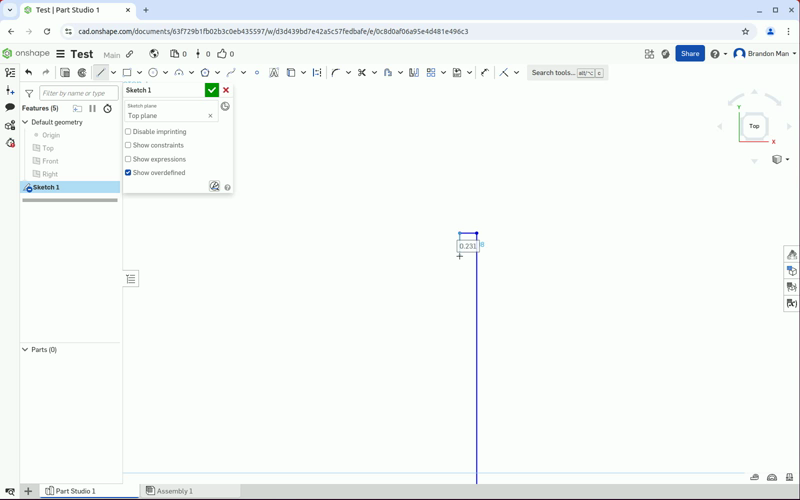
scroll(-6)
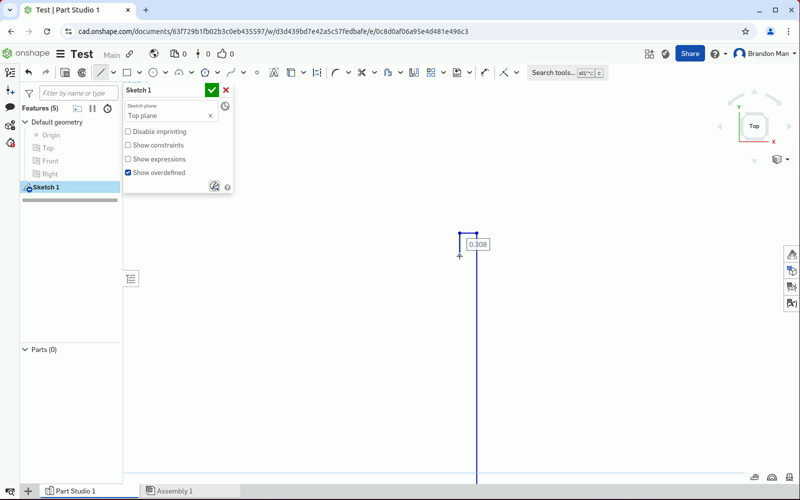
scroll(-6)
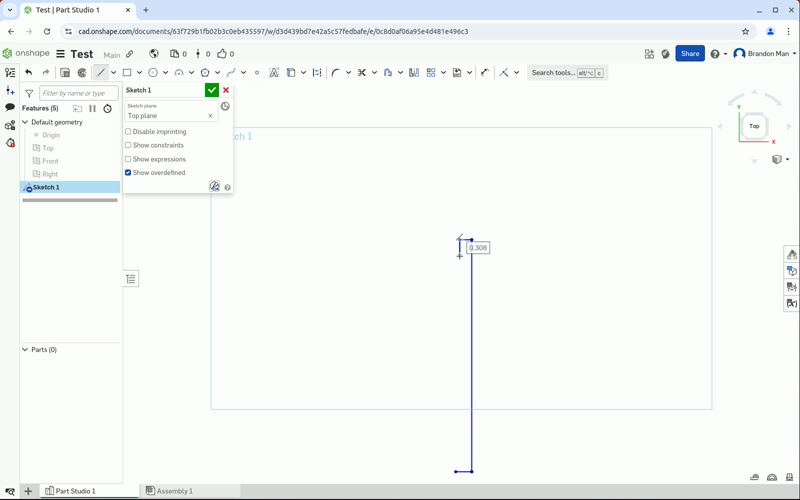
scroll(-6)
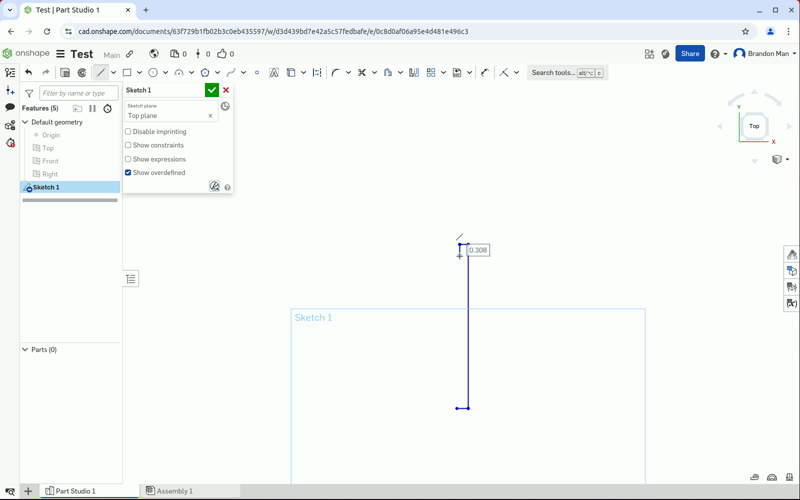
scroll(-6)
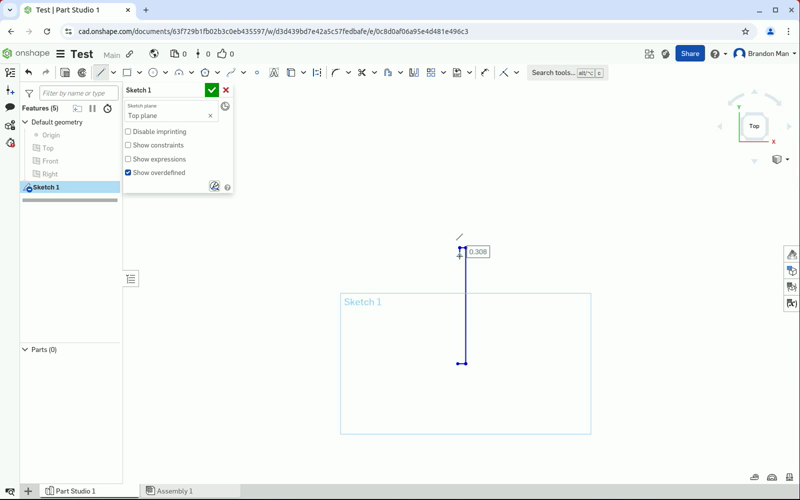
scroll(-6)
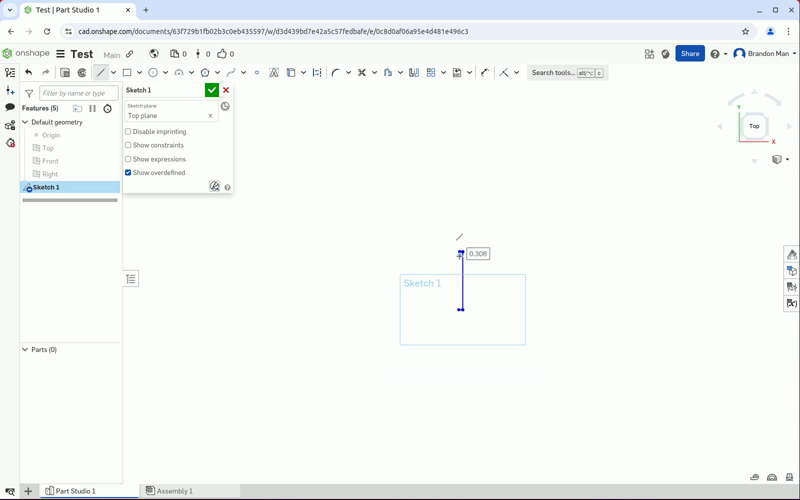
scroll(-6)
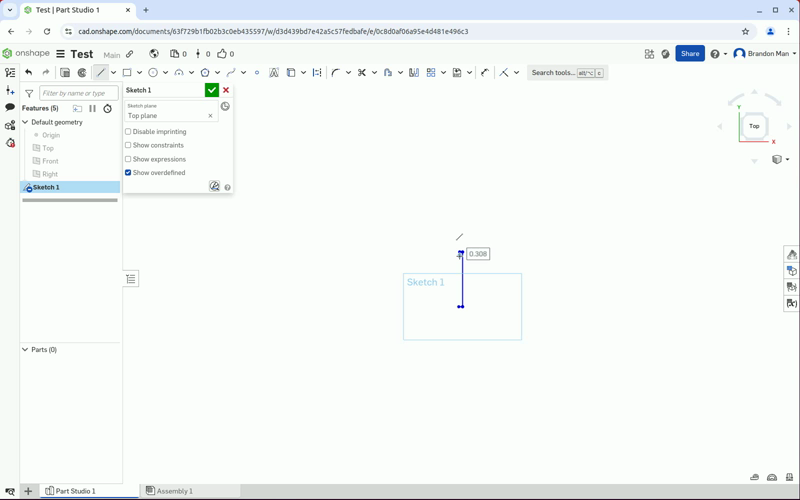
scroll(-6)
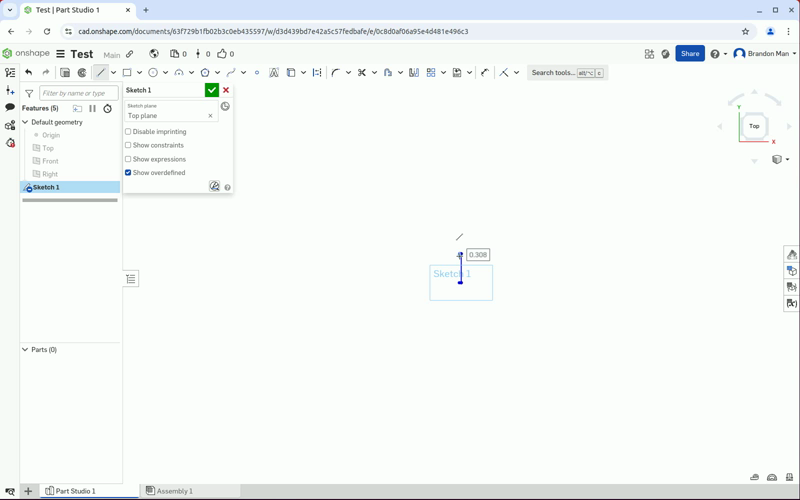
key_up(shift)
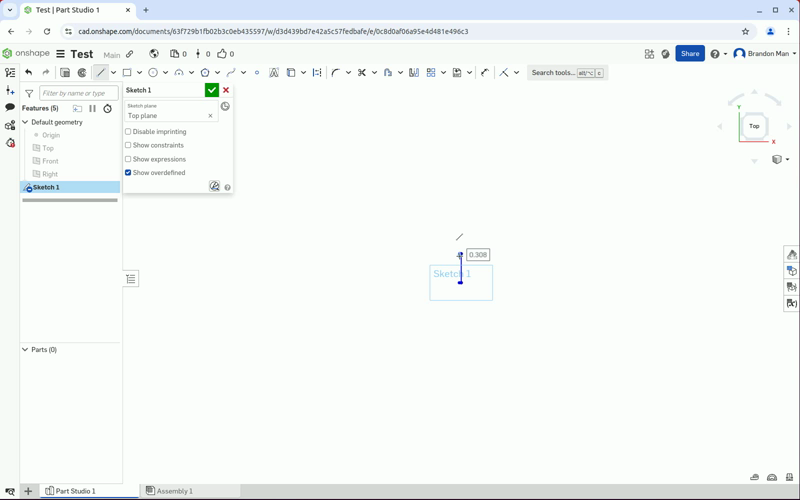
mouse_move(489, 255)
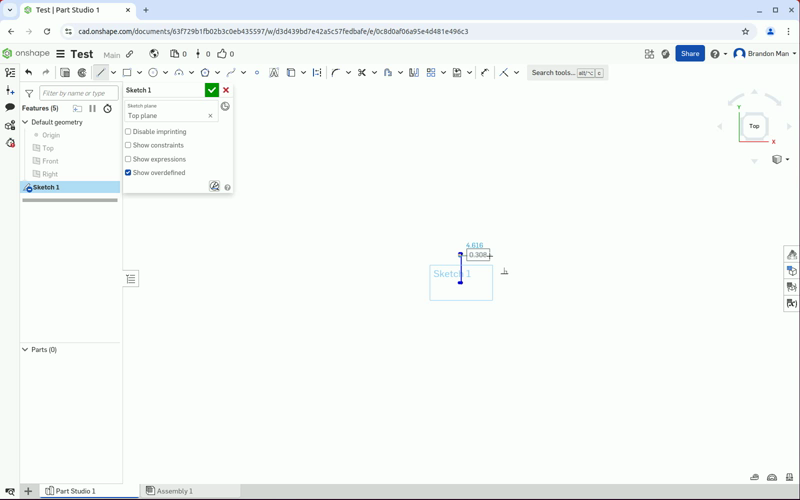
key_down(shift)
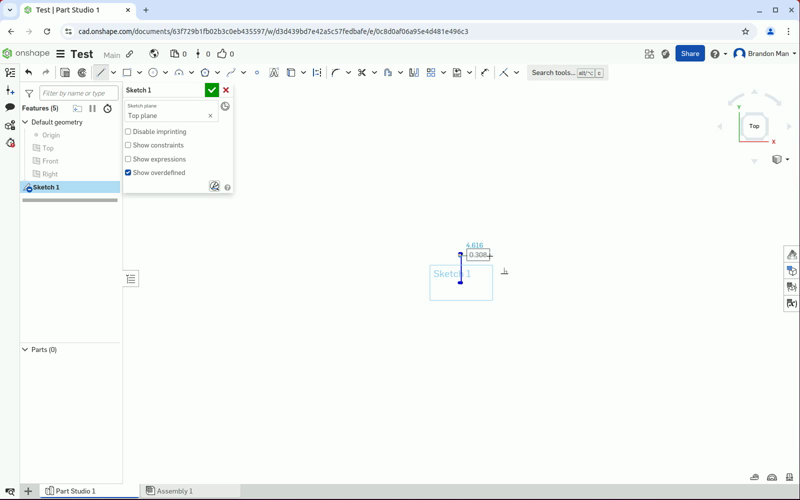
mouse_move(459, 282)
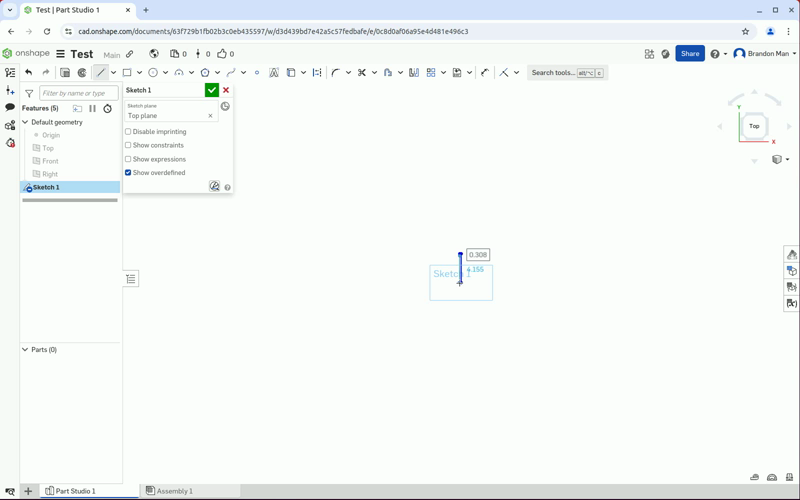
scroll(6)
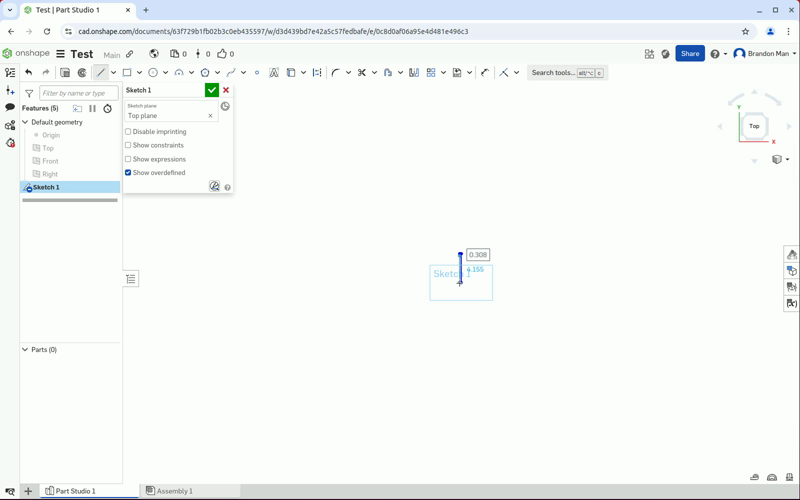
scroll(6)
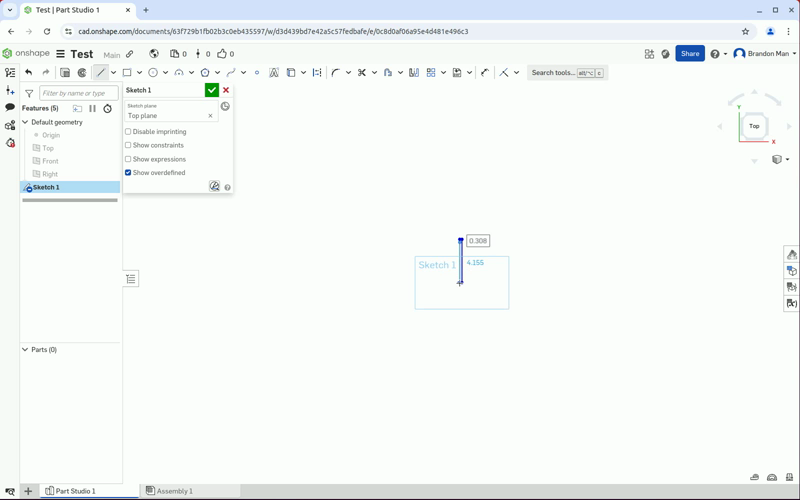
scroll(6)
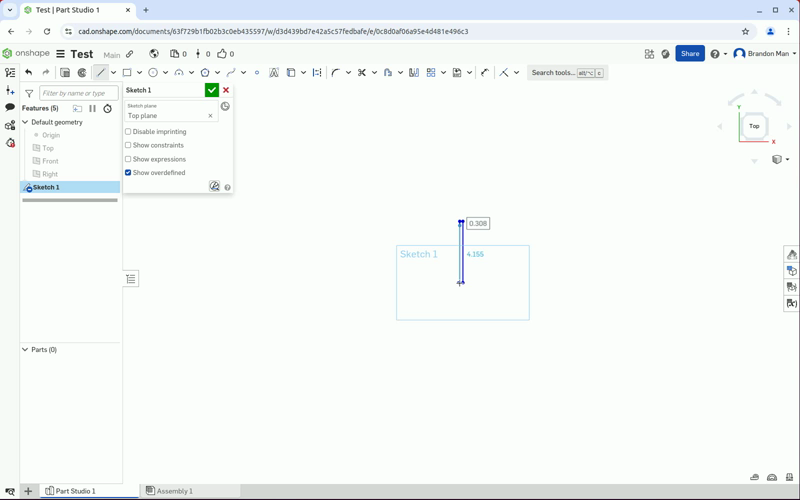
scroll(6)
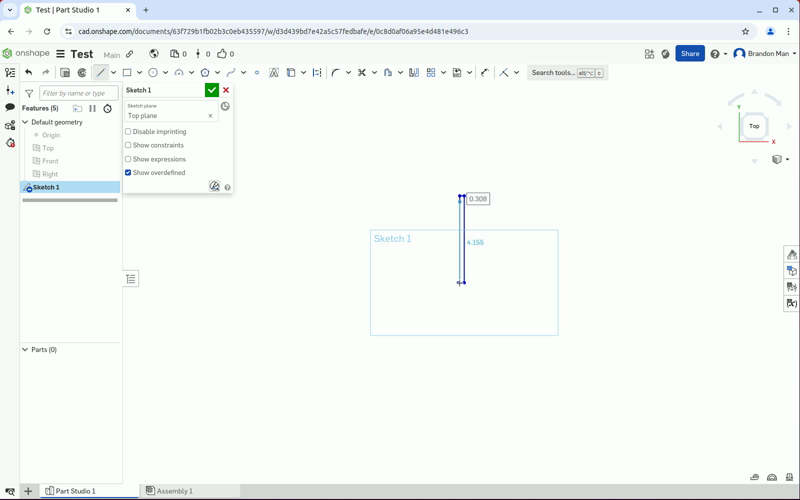
scroll(6)
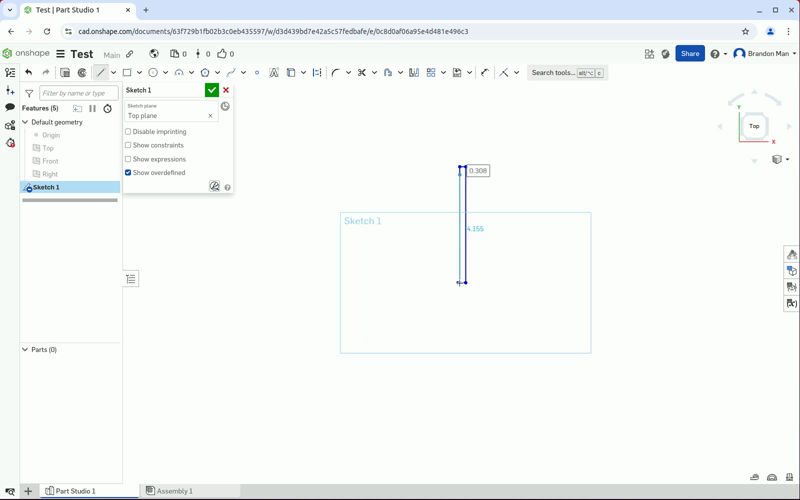
scroll(6)
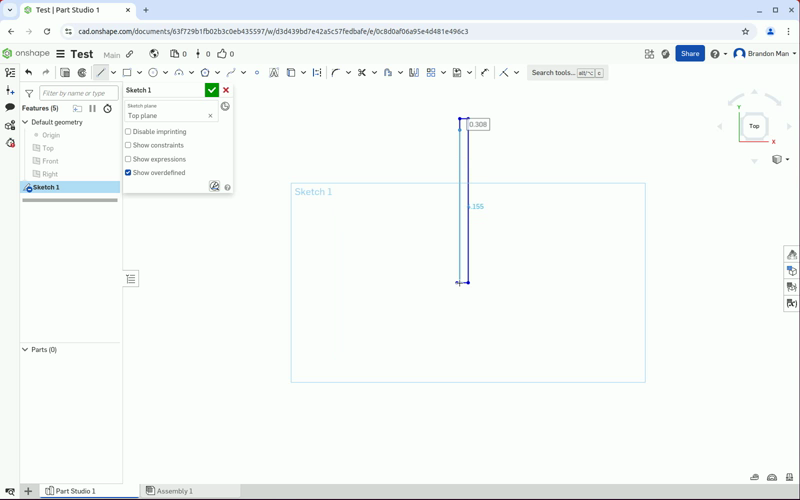
scroll(6)
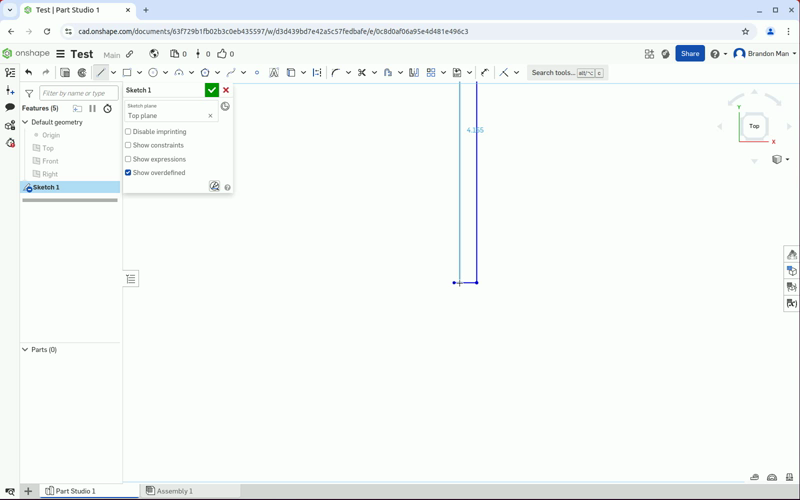
key_up(shift)
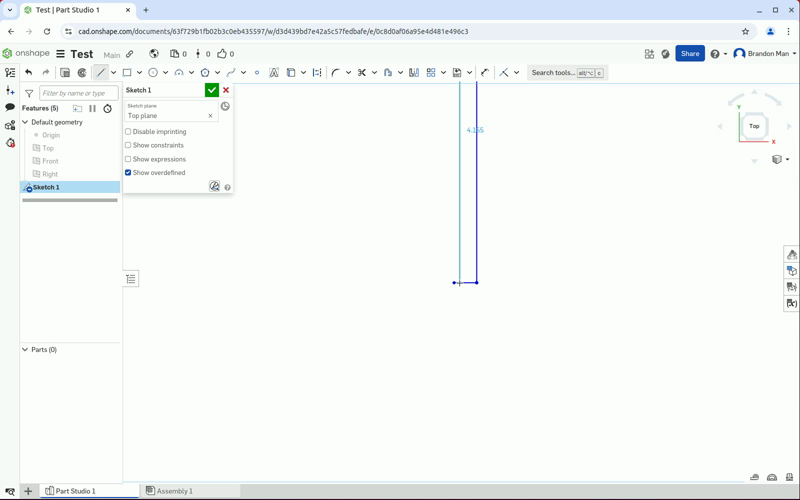
click(459, 282)
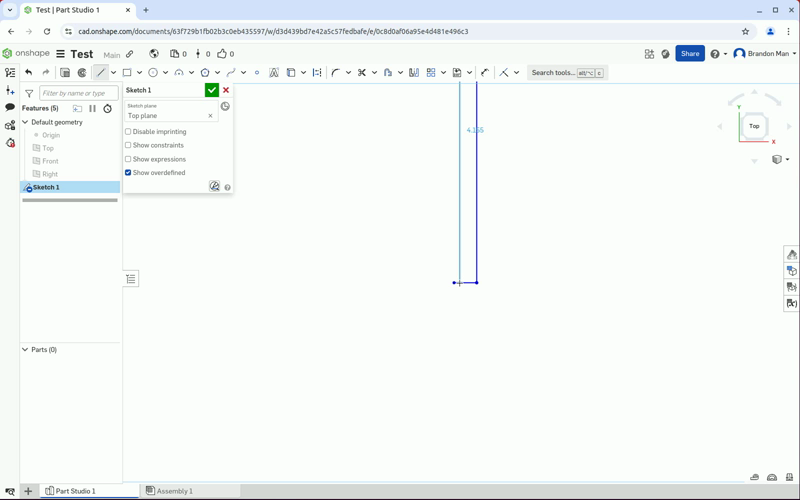
scroll(-6)
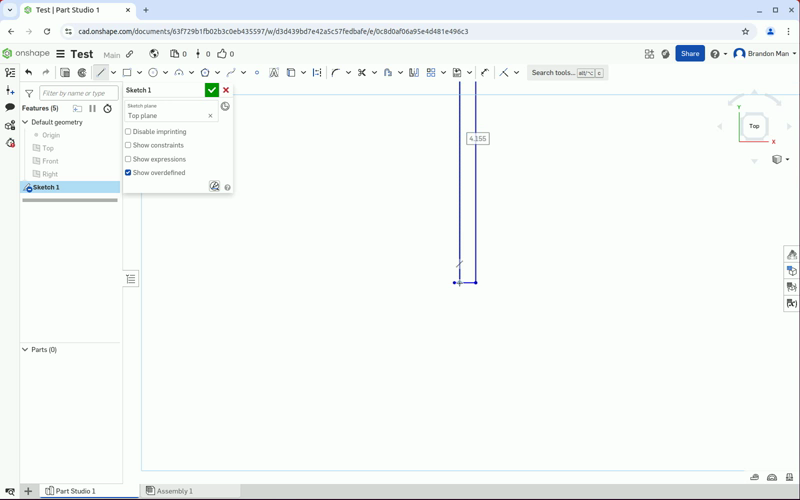
scroll(-6)
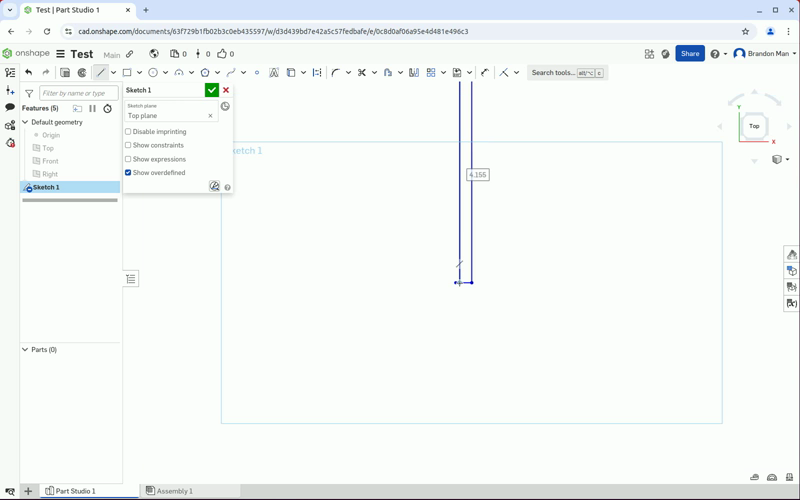
scroll(-6)
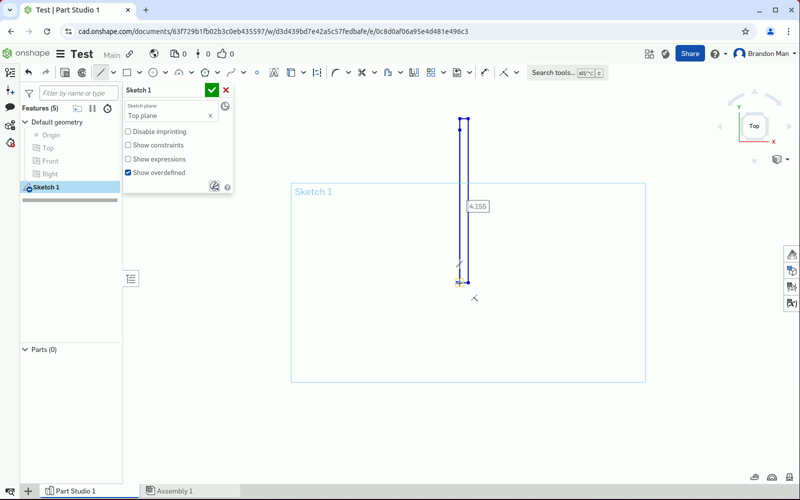
scroll(-6)
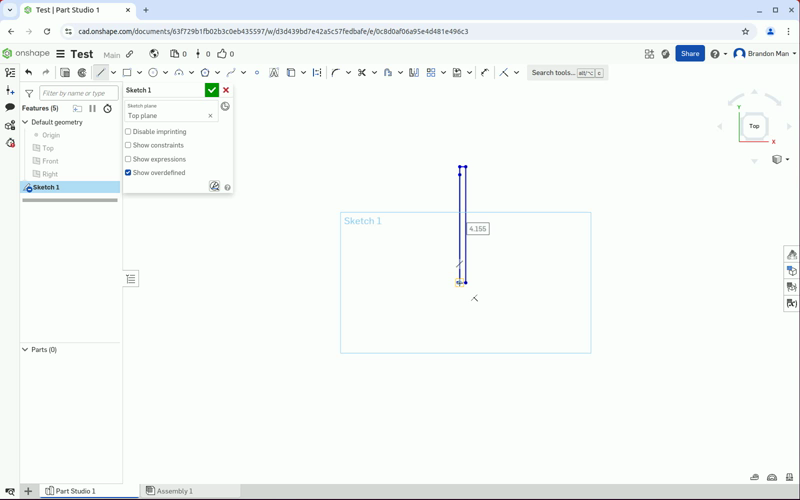
scroll(-6)
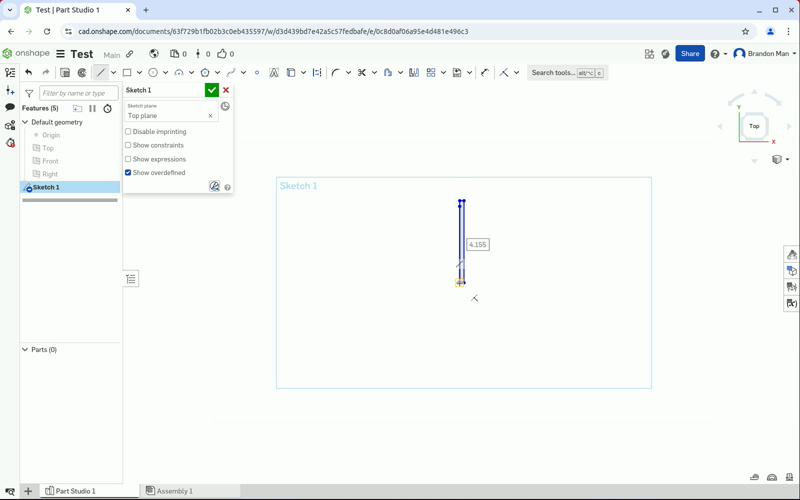
scroll(-6)
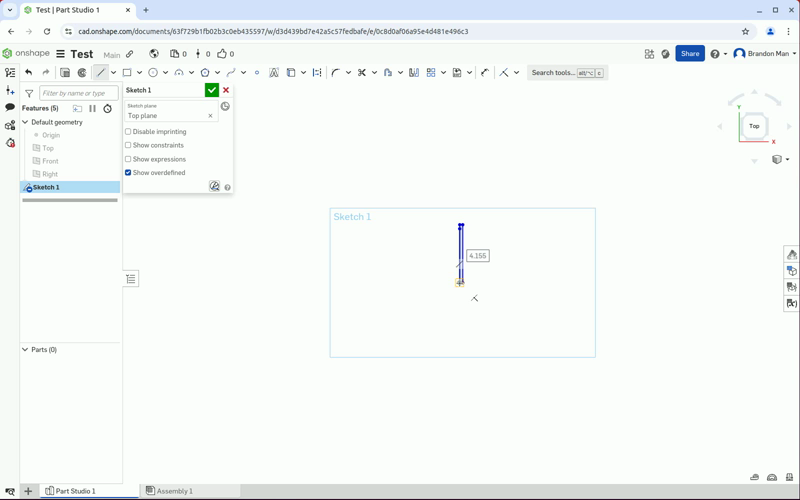
scroll(-6)
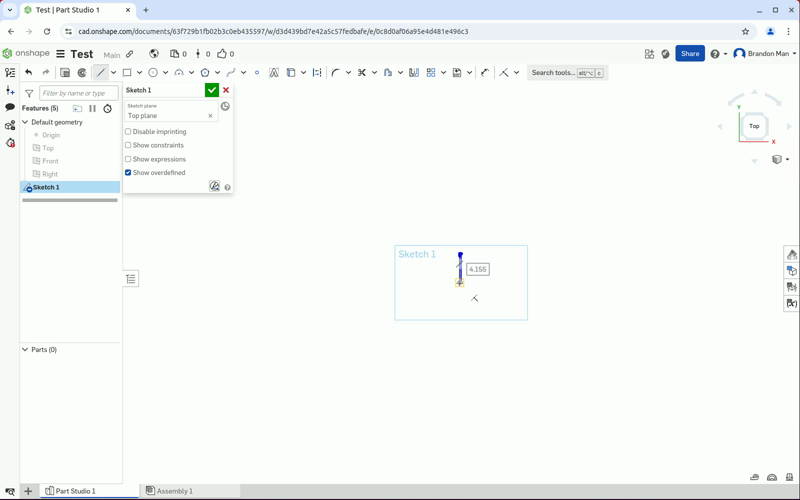
key(esc)
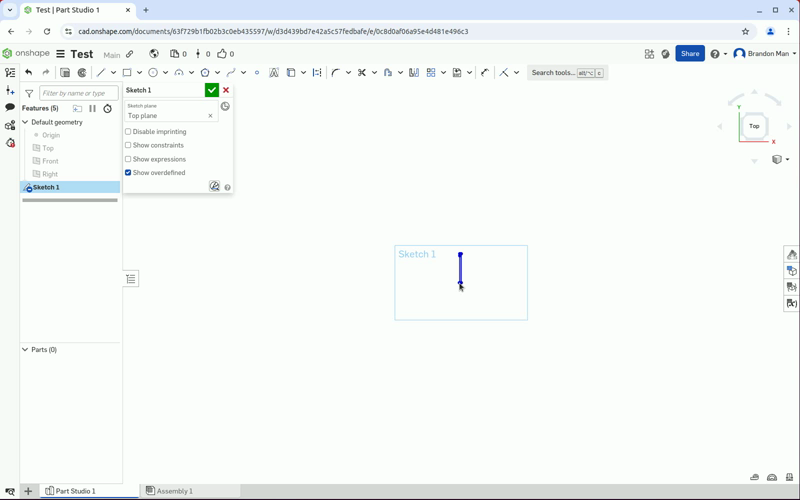
mouse_move(460, 274)
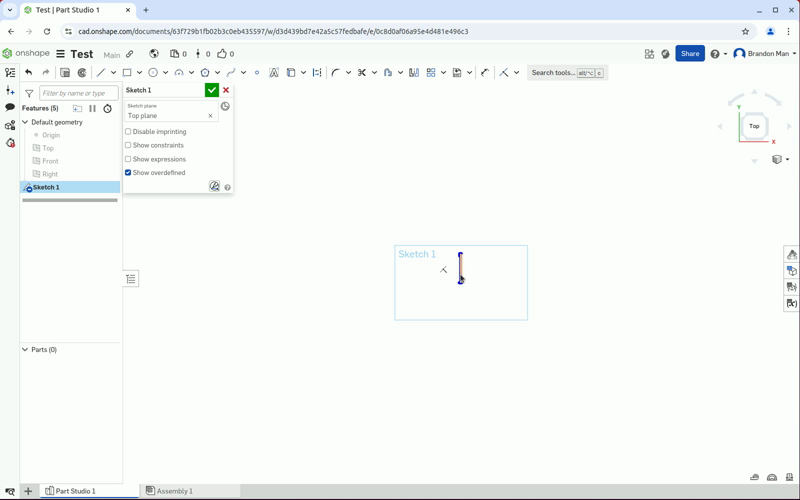
scroll(6)
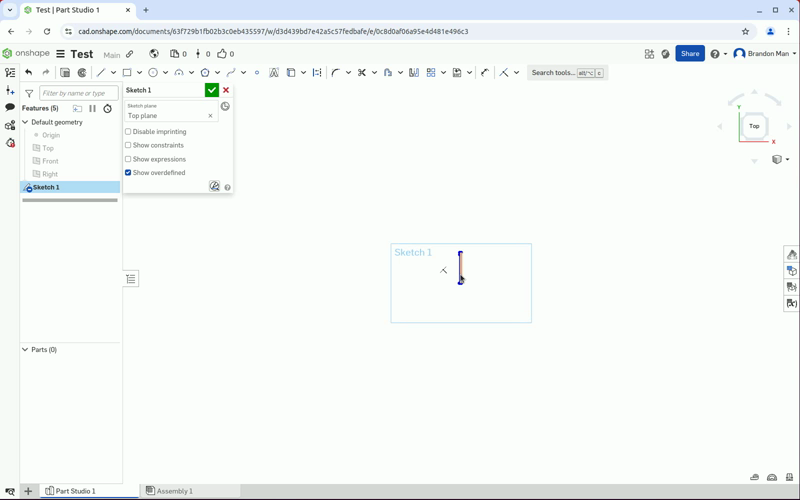
scroll(6)
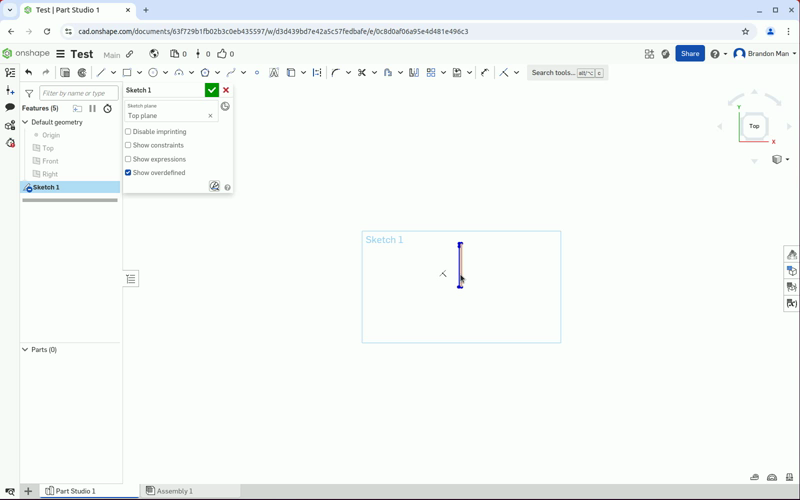
scroll(6)
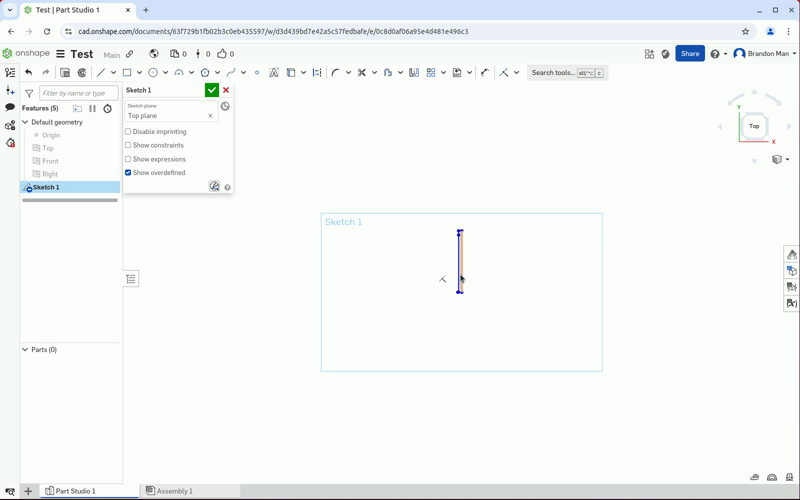
scroll(6)
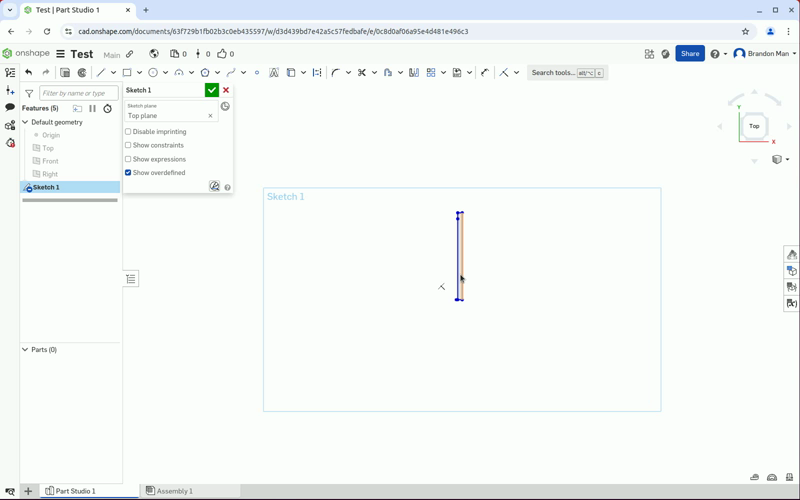
scroll(6)
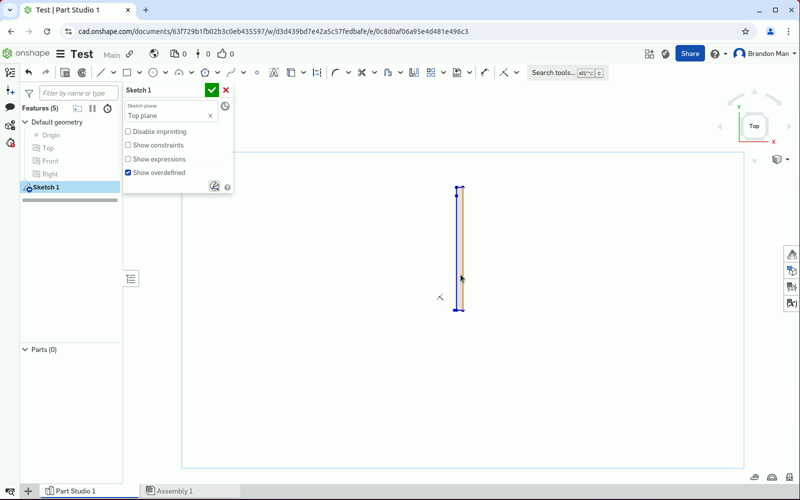
scroll(6)
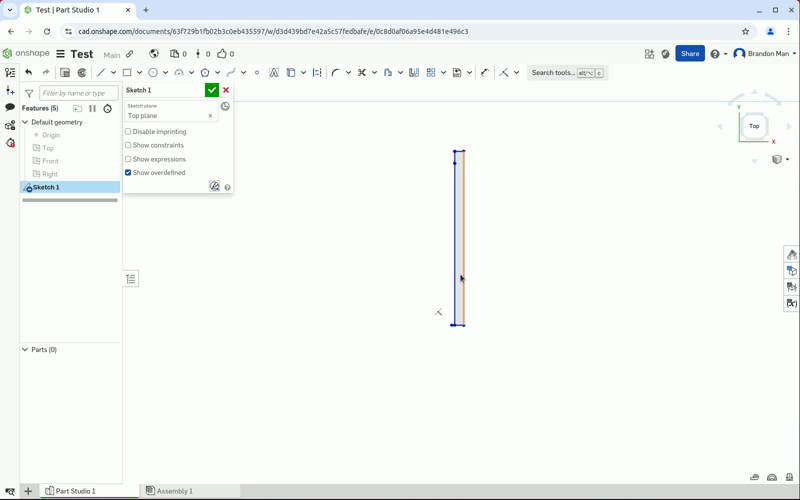
scroll(6)
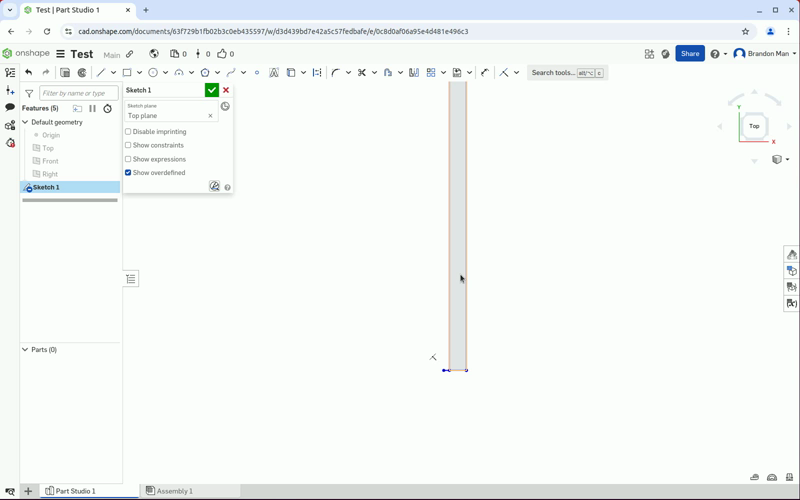
click(460, 274)
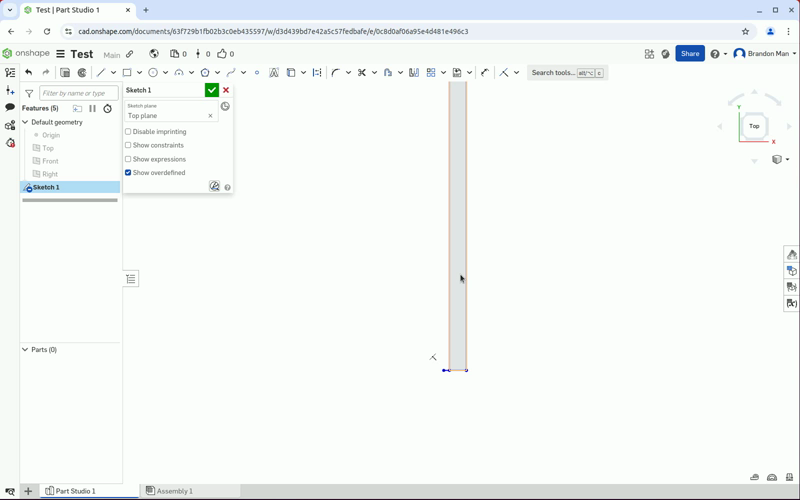
scroll(-6)
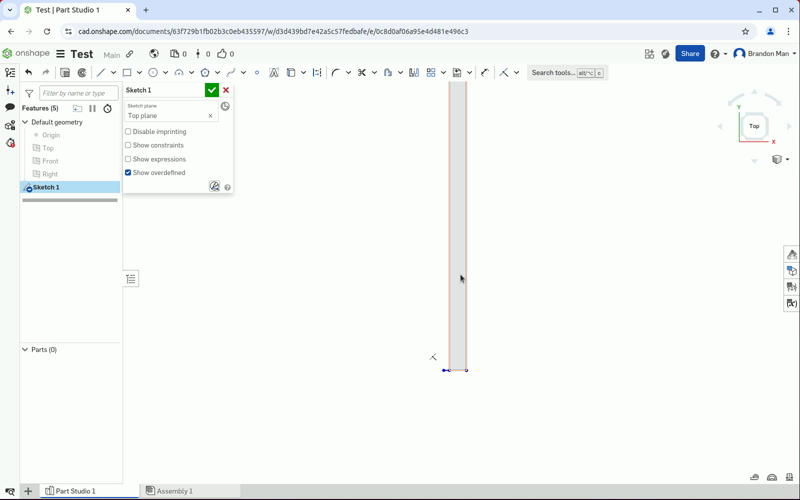
scroll(-6)
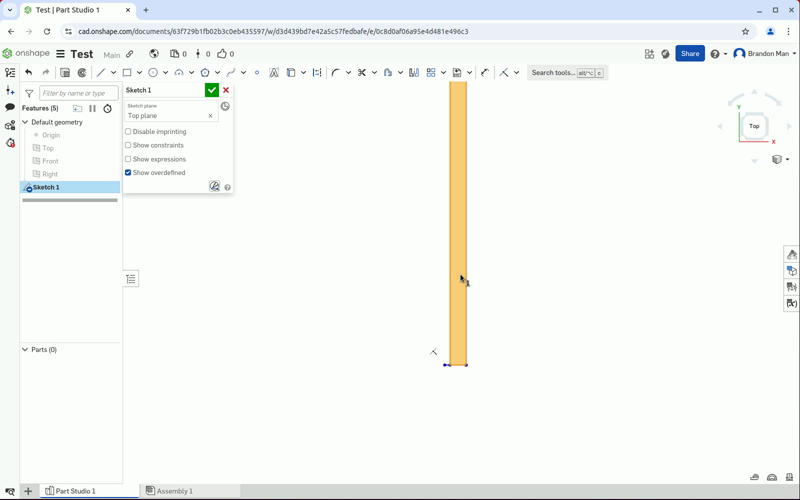
scroll(-6)
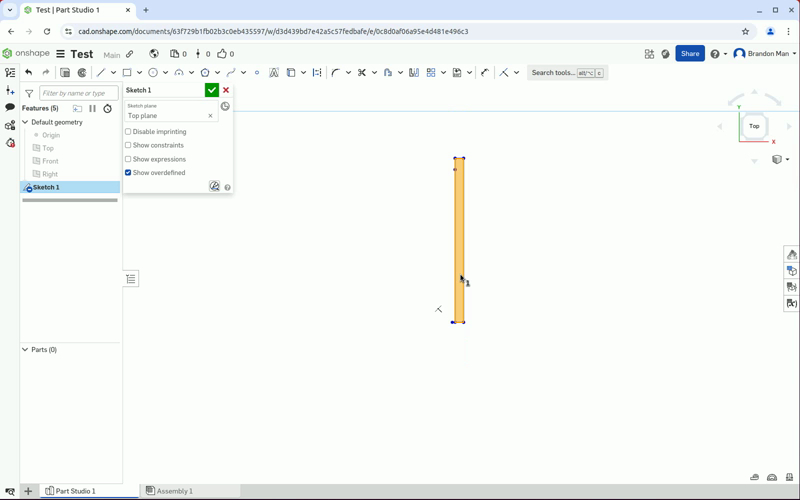
scroll(-6)
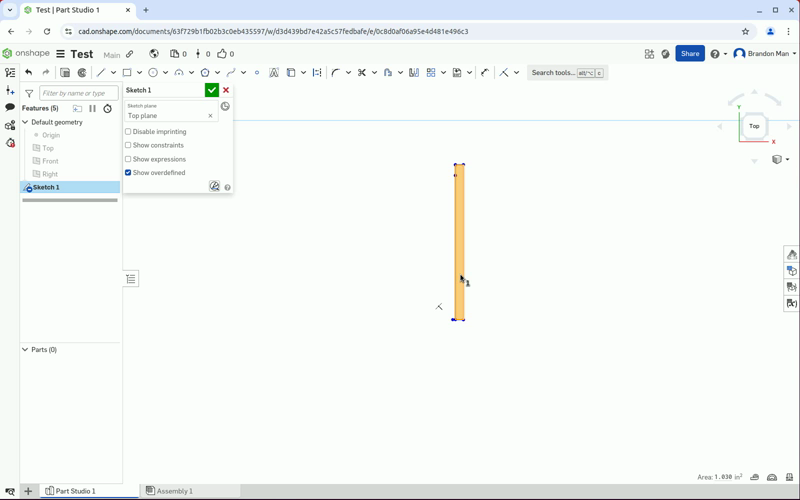
scroll(-6)
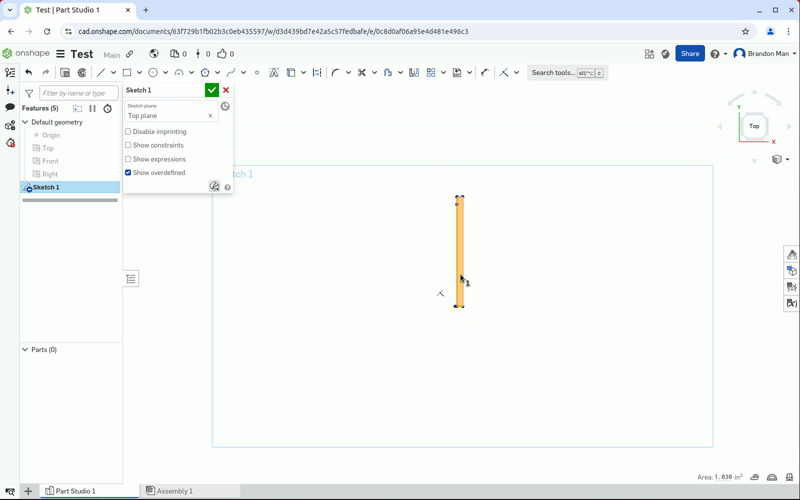
scroll(-6)
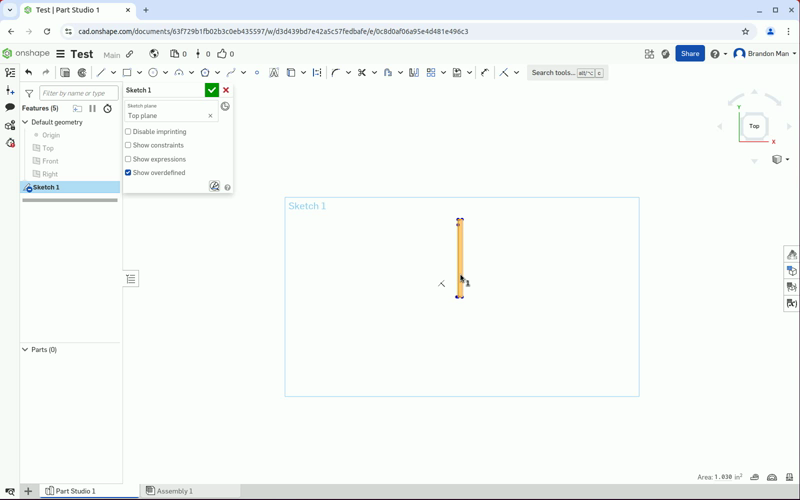
scroll(-6)
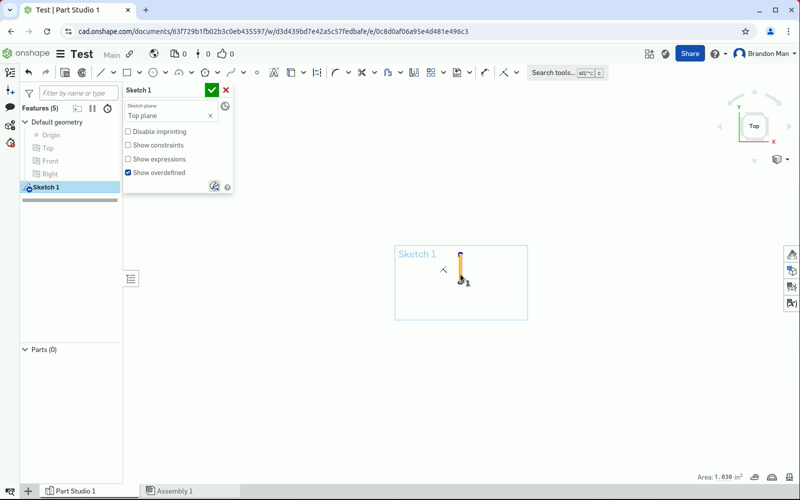
mouse_move(73, 352)
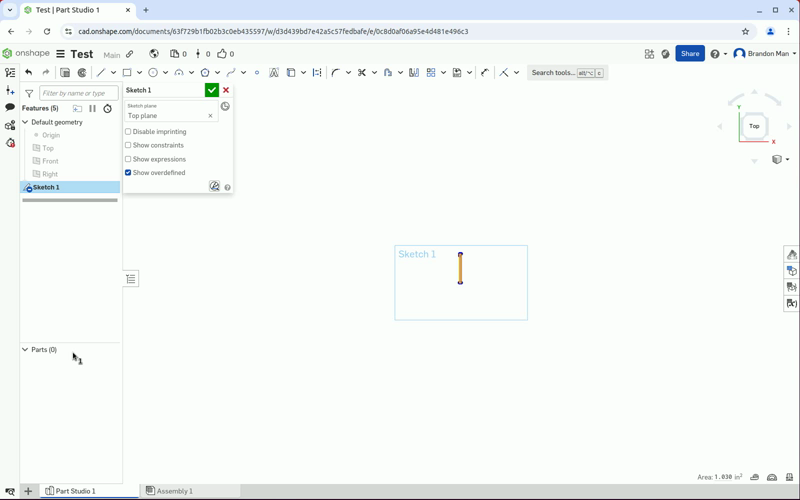
key(shift+y)
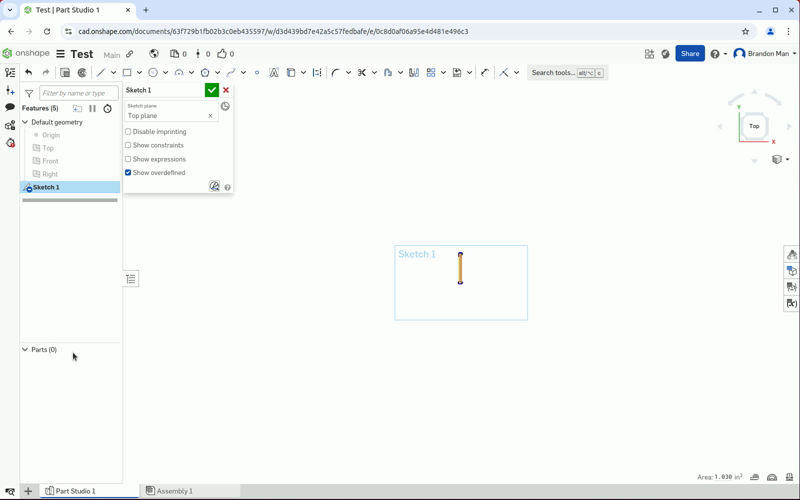
key(shift+e)
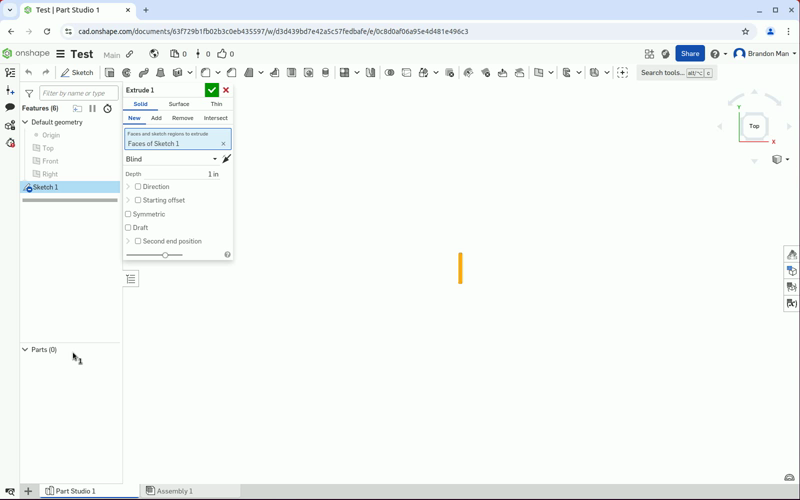
mouse_move(143, 106)
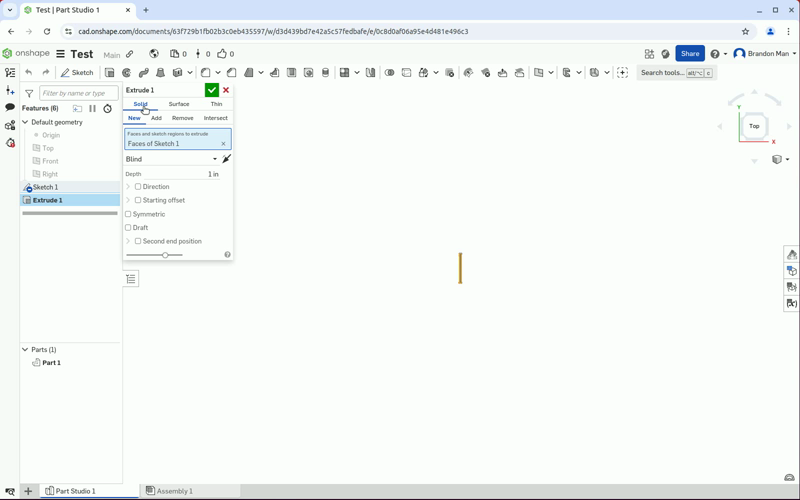
click(143, 106)
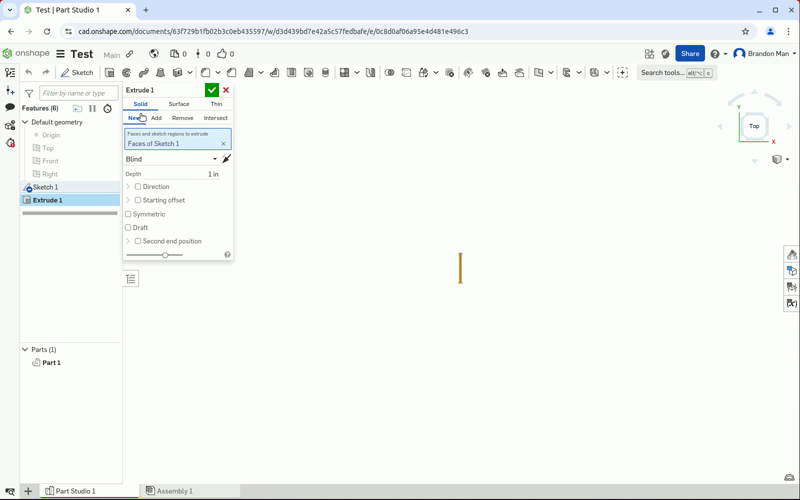
mouse_move(137, 120)
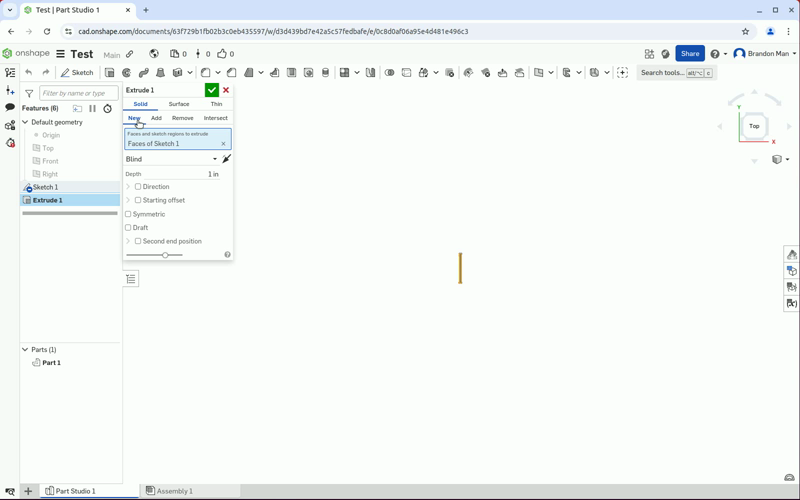
click(137, 120)
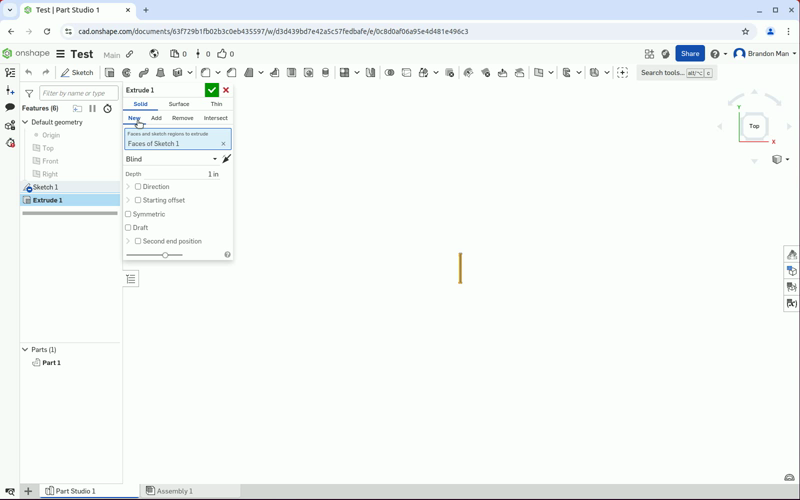
key(tab, 4)
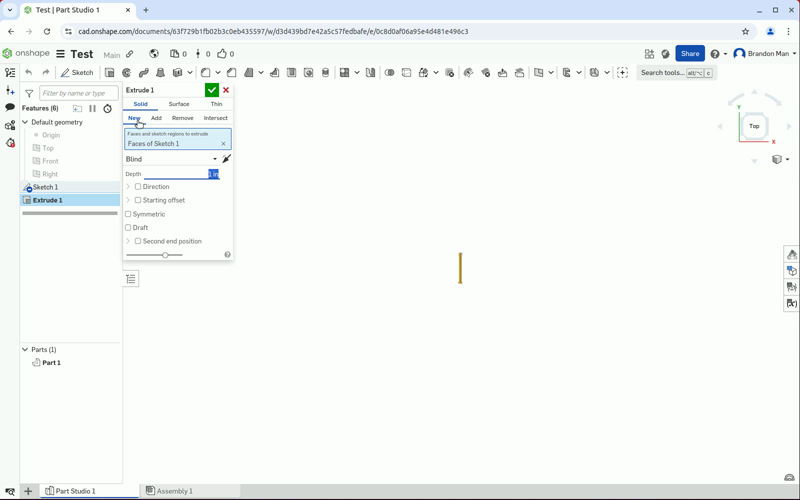
text(23.108)
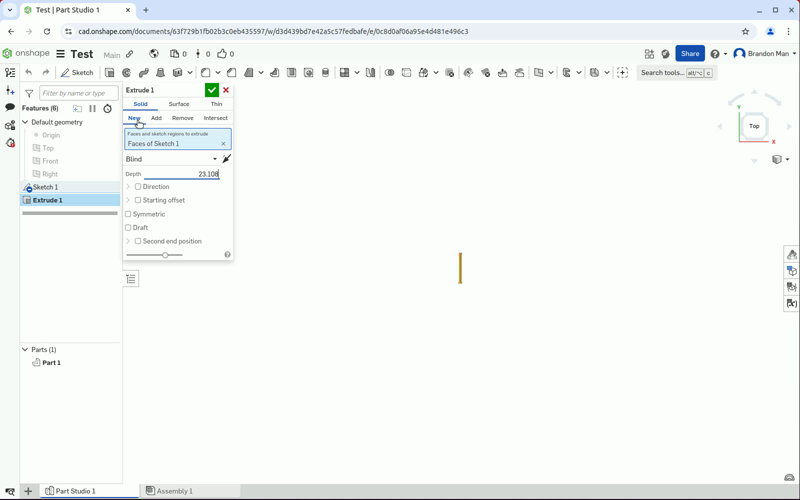
key(enter)
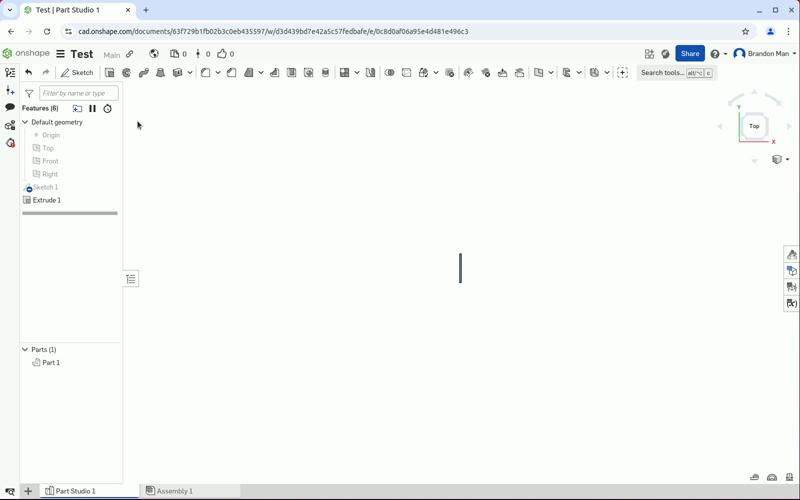
key(shift+h)
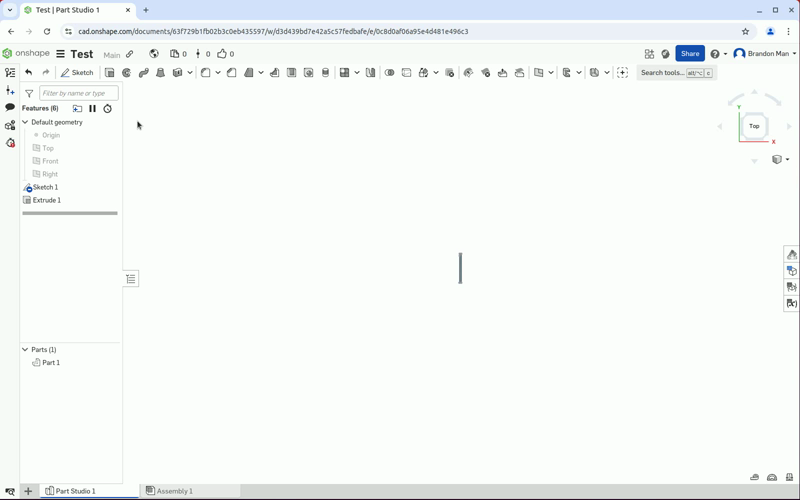
key(shift+h)
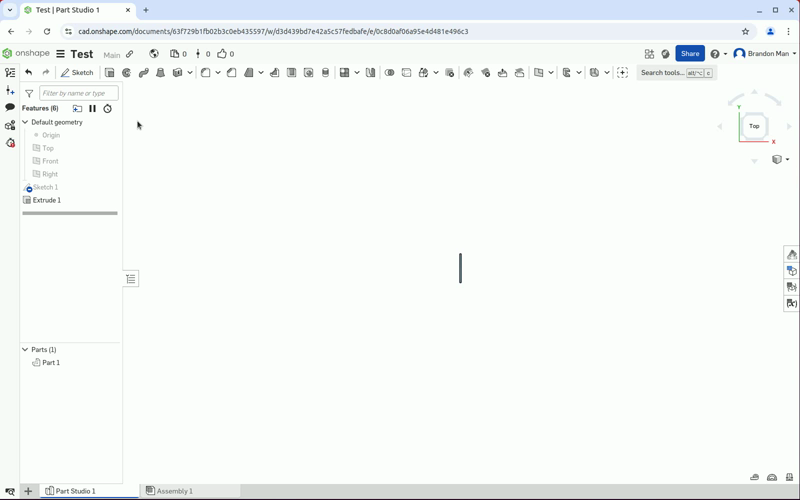
mouse_move(73, 189)
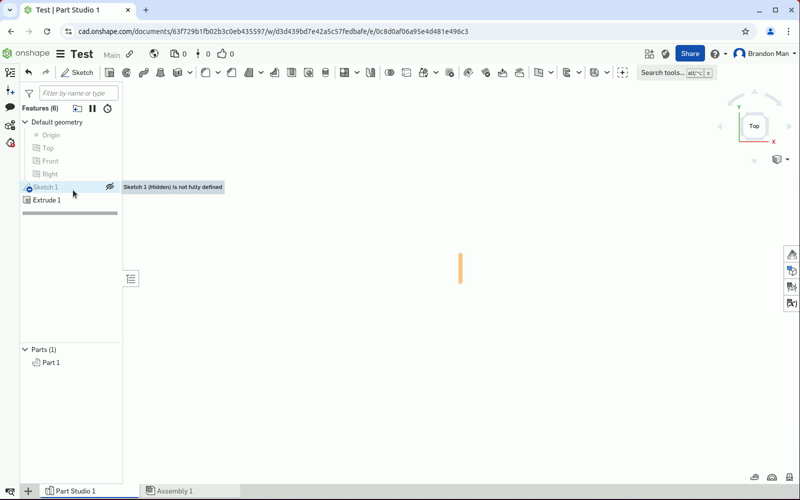
click(73, 189)
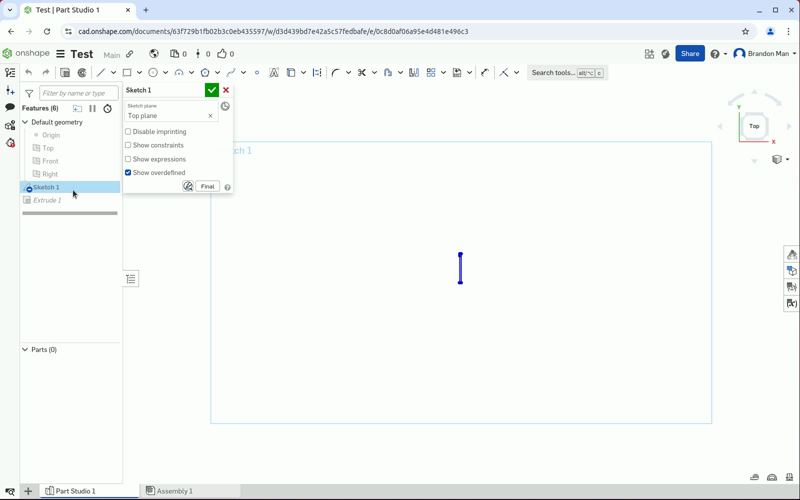
mouse_move(229, 92)
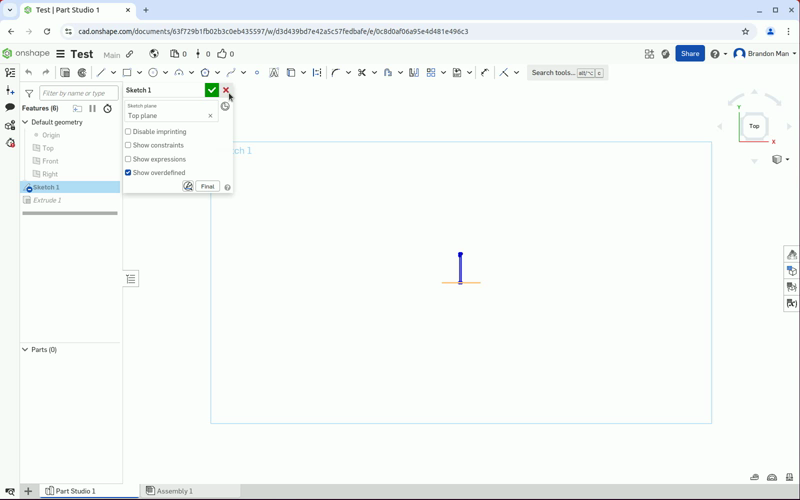
click(229, 92)
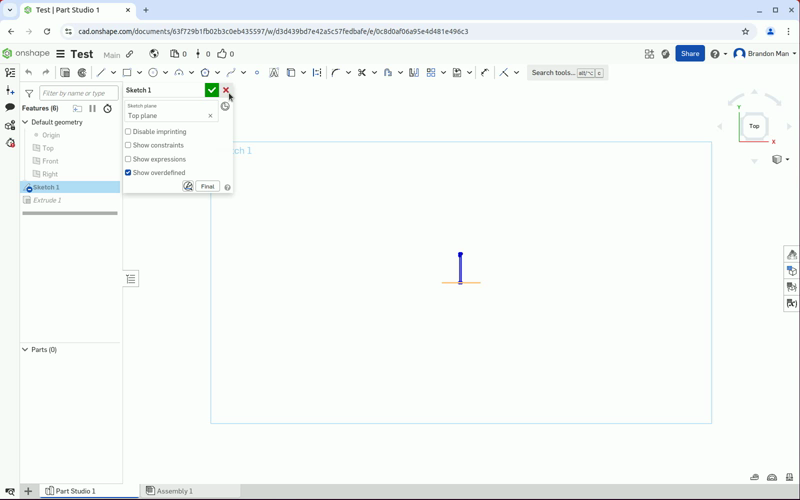
key(shift+s)
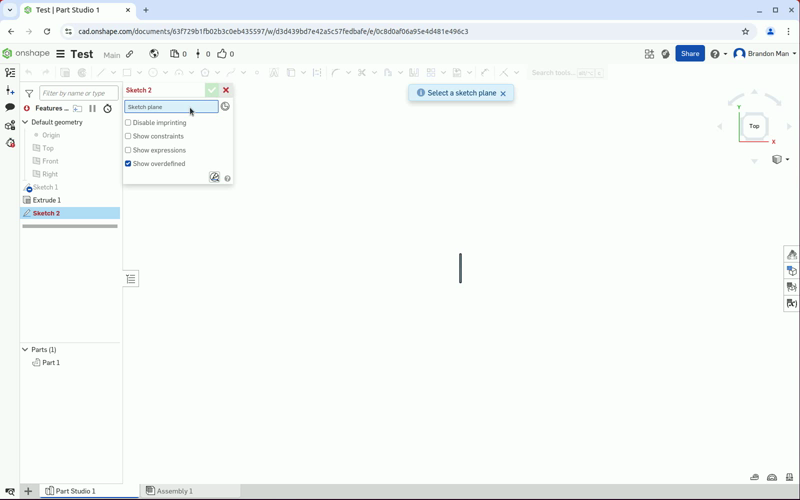
mouse_move(73, 150)
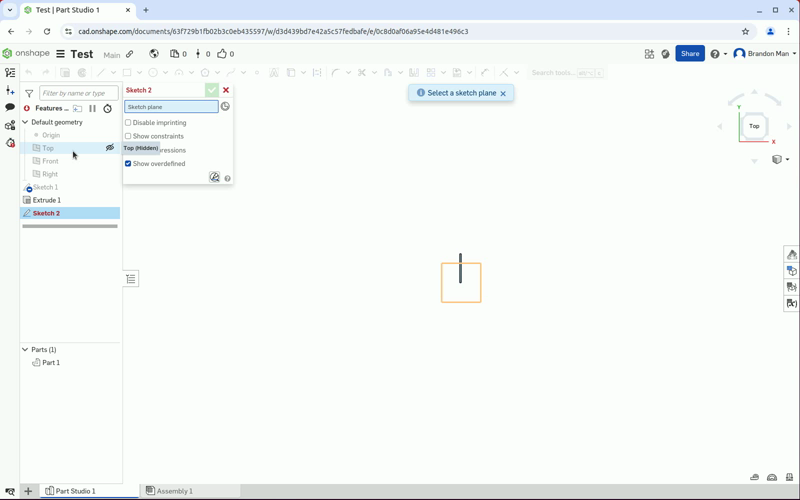
click(73, 150)
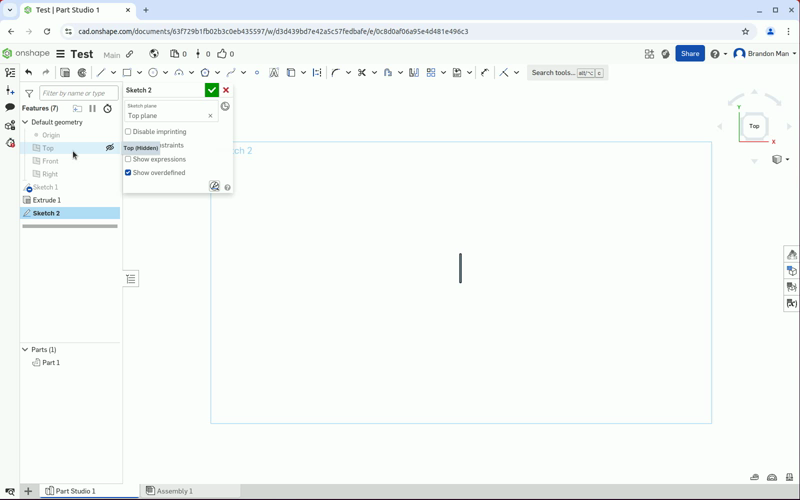
mouse_move(73, 352)
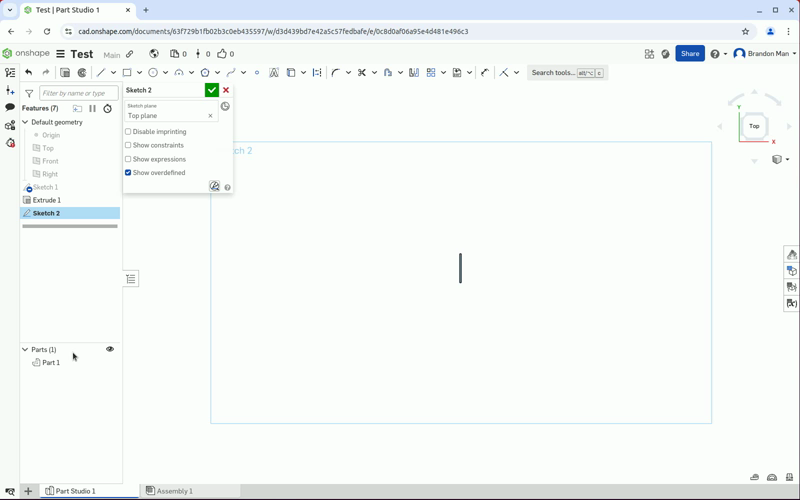
key(y)
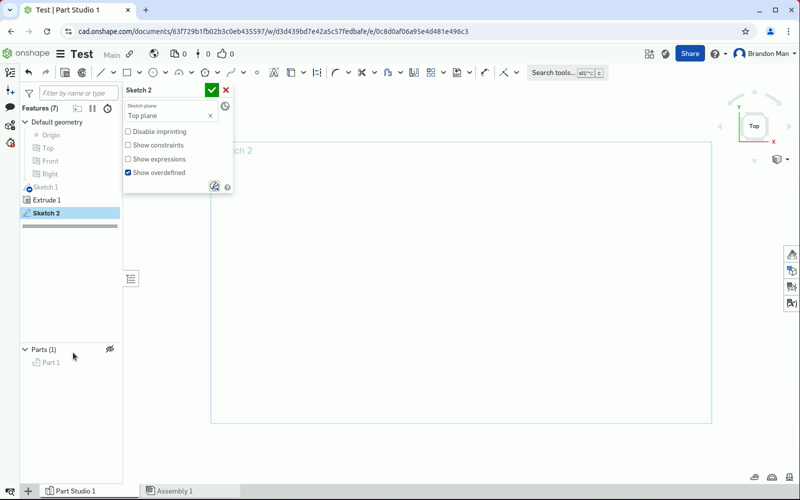
key(l)
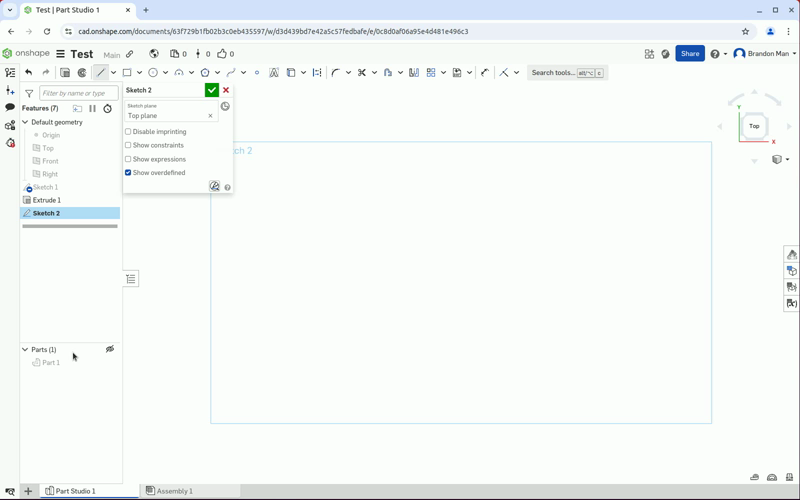
key_down(shift)
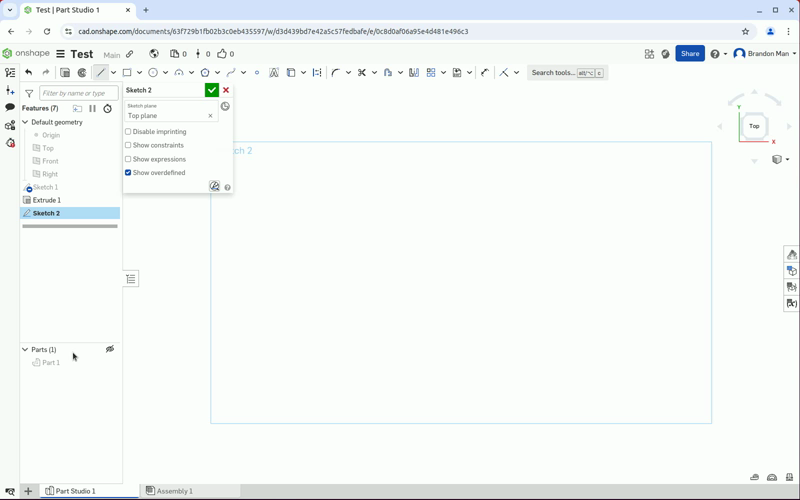
mouse_move(433, 255)
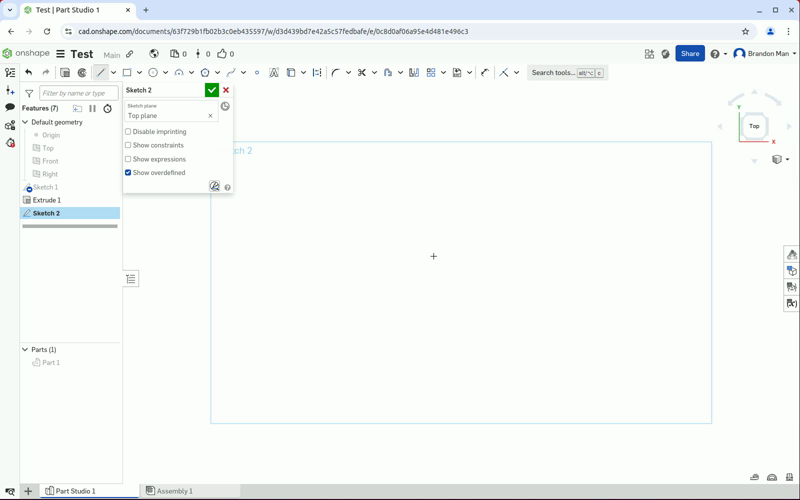
click(433, 255)
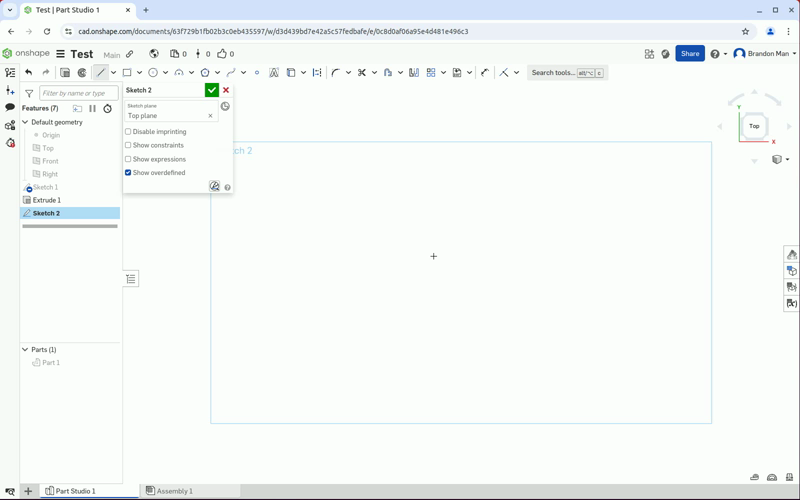
key_up(shift)
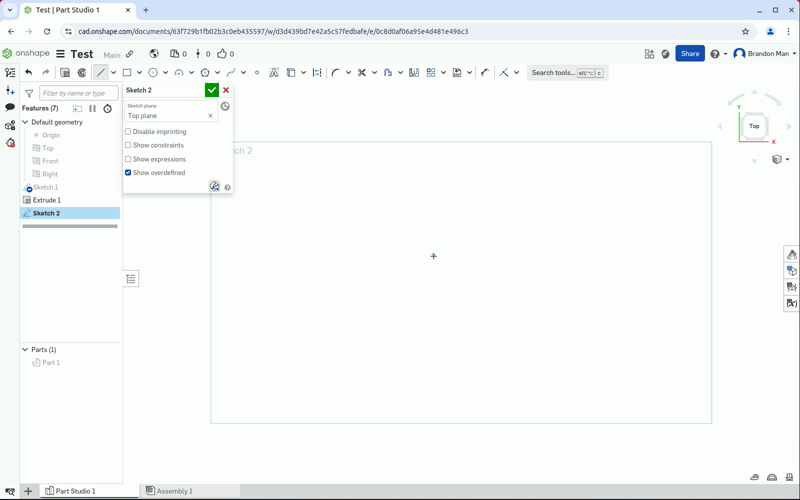
key_down(shift)
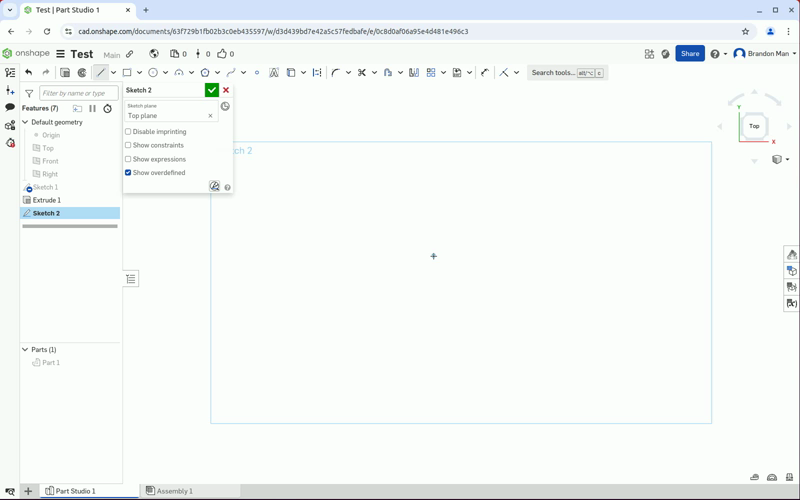
mouse_move(463, 255)
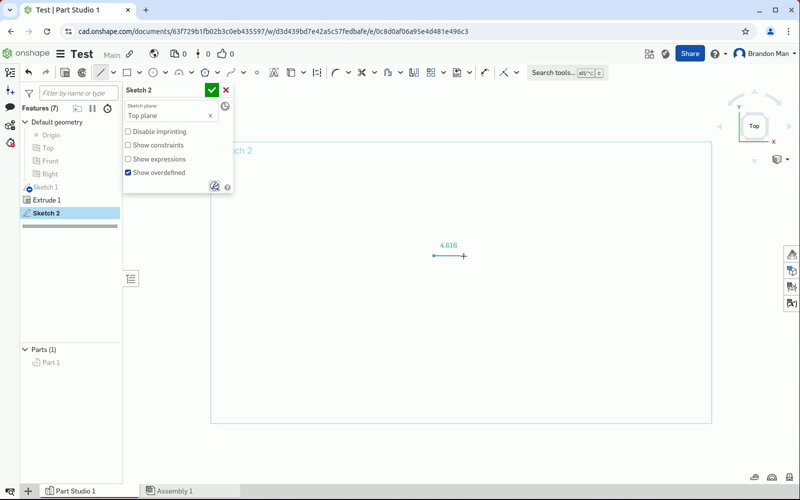
mouse_move(459, 255)
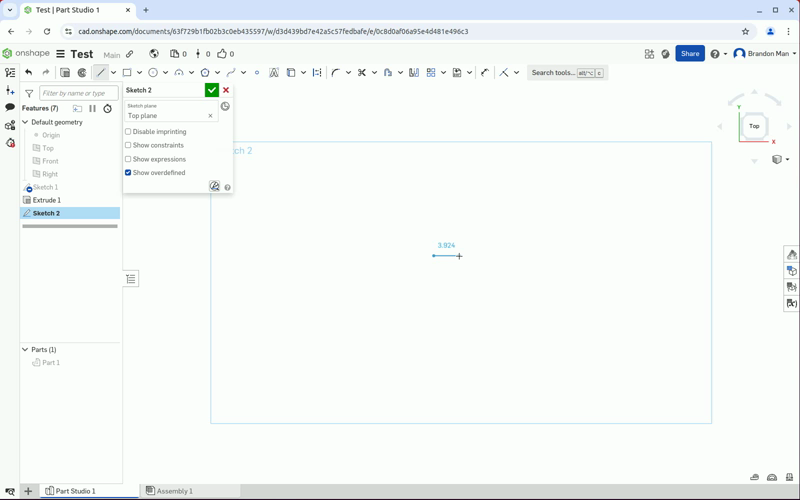
click(459, 255)
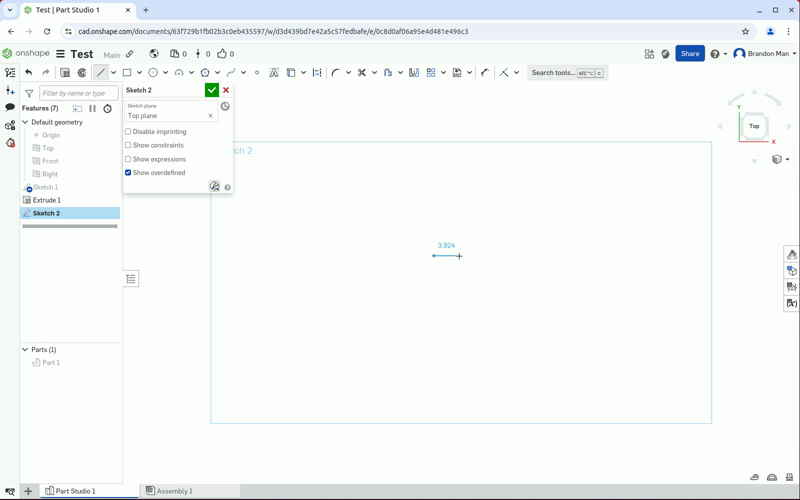
key_up(shift)
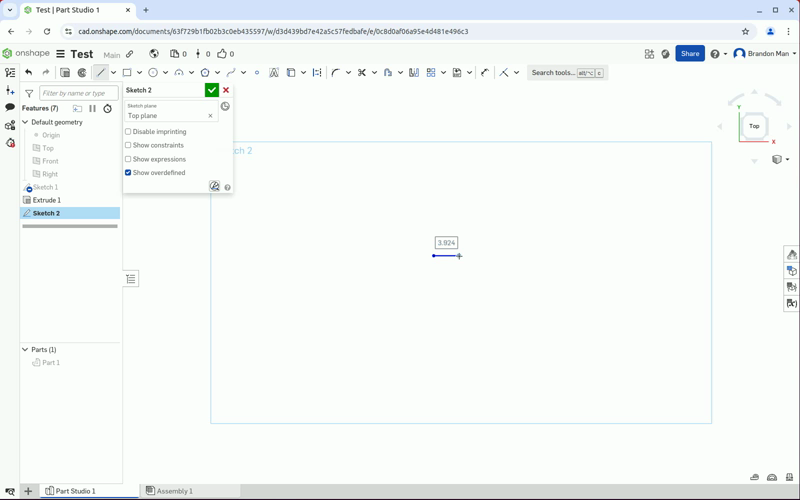
key_down(shift)
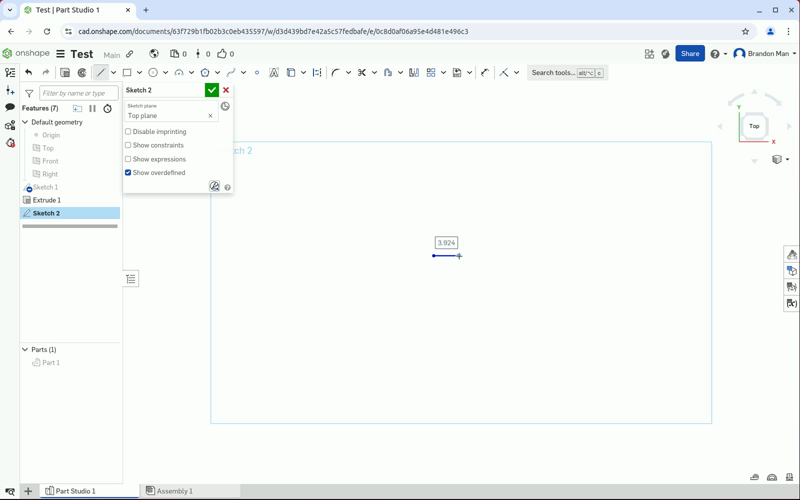
mouse_move(489, 255)
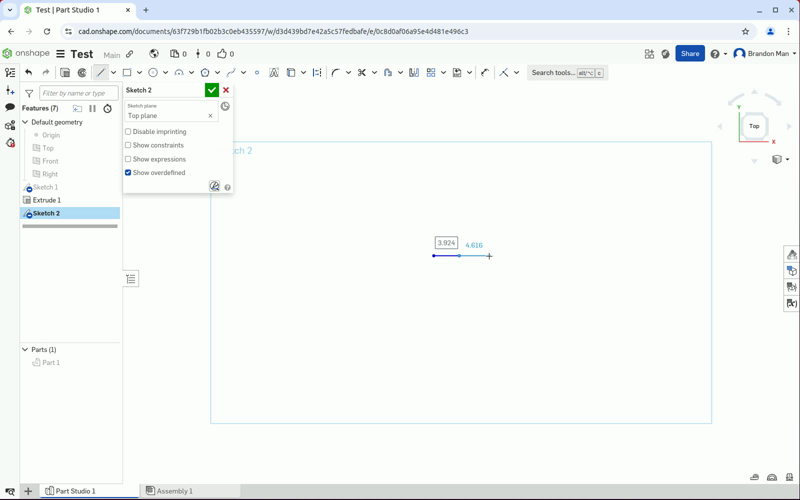
mouse_move(459, 254)
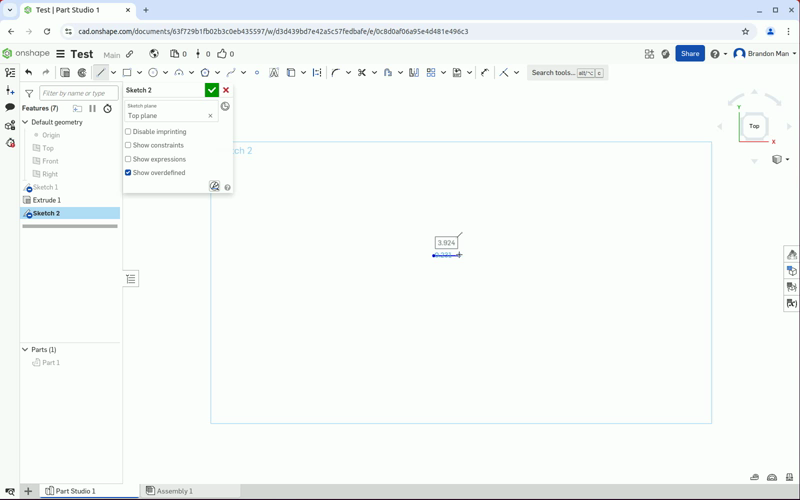
scroll(6)
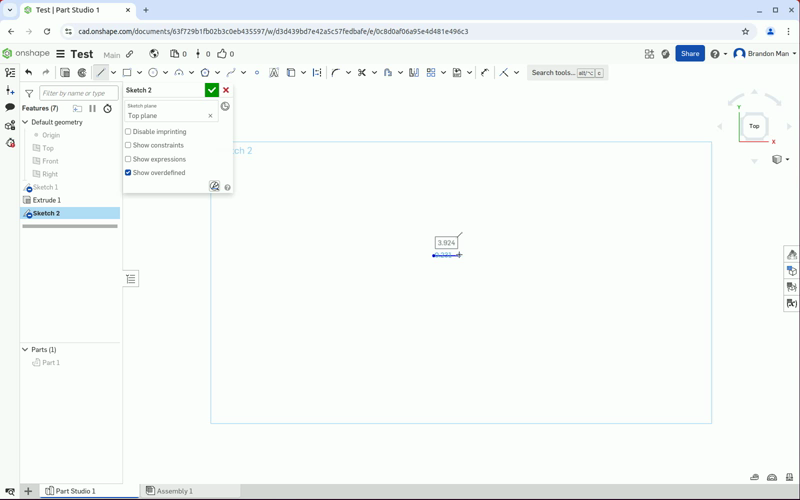
scroll(6)
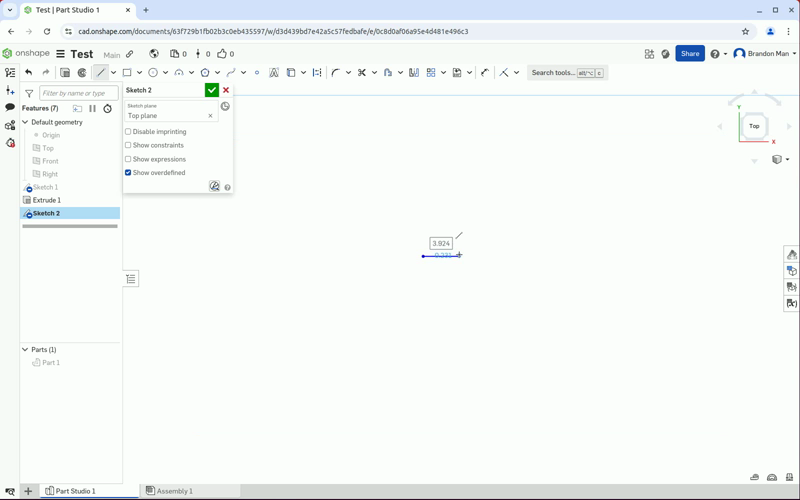
scroll(6)
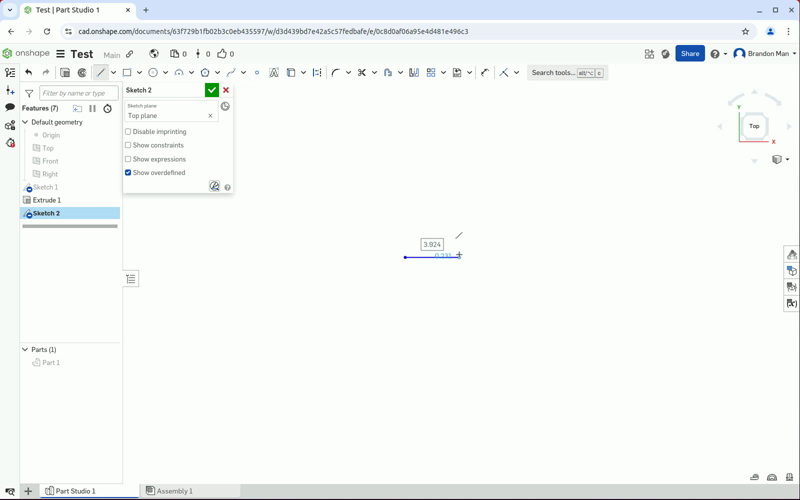
scroll(6)
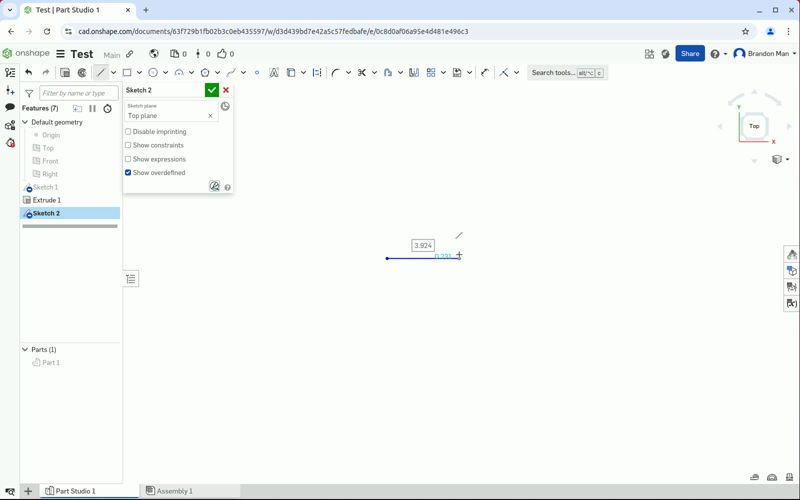
scroll(6)
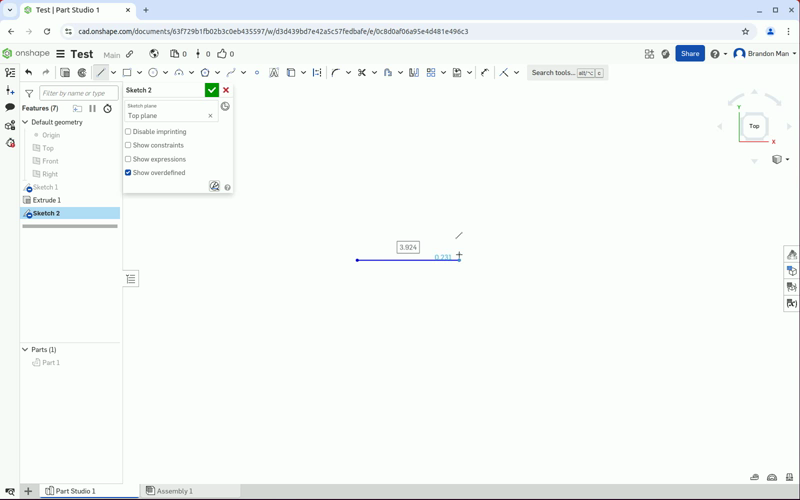
scroll(6)
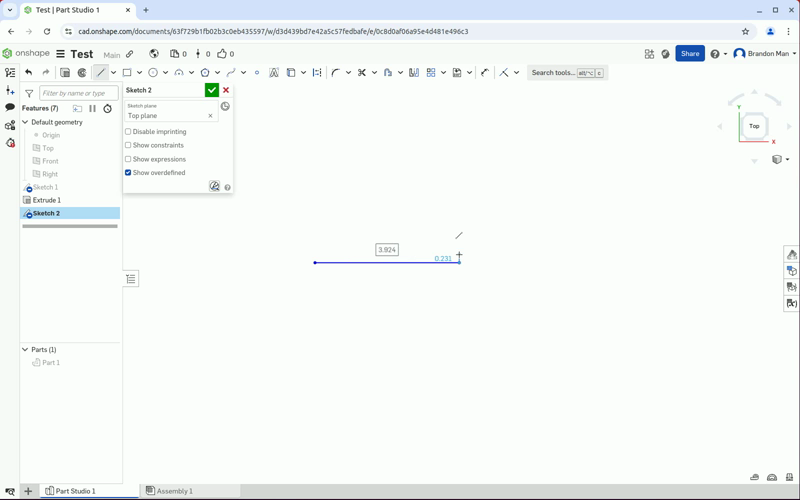
scroll(6)
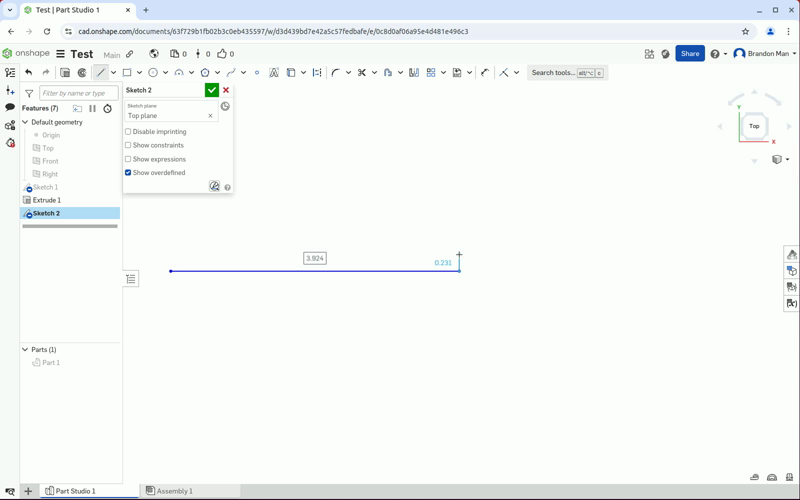
click(459, 254)
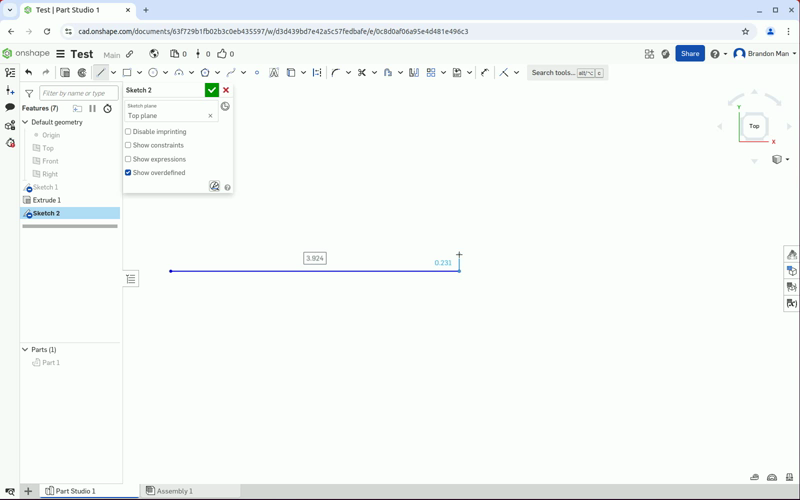
scroll(-6)
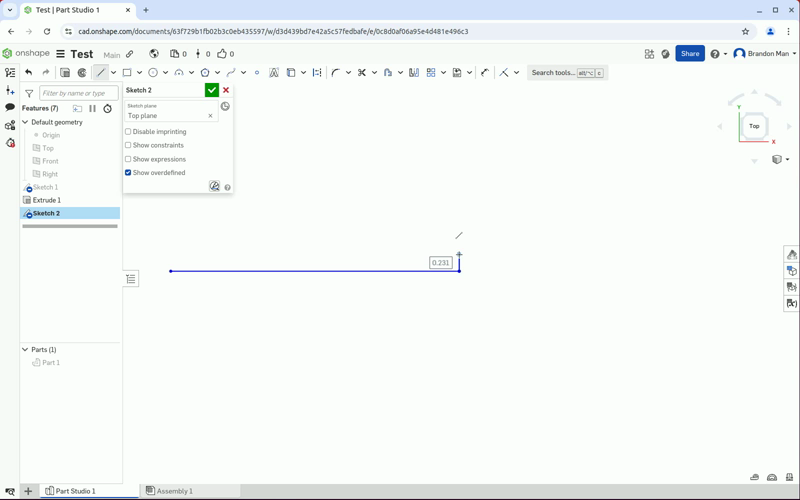
scroll(-6)
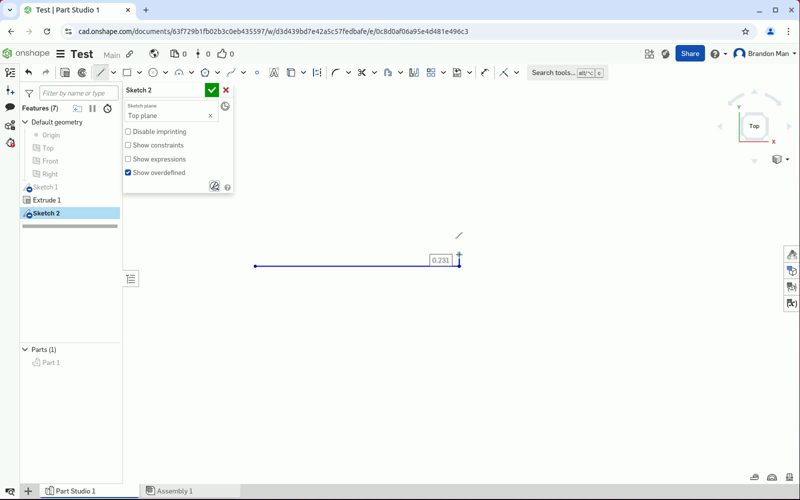
scroll(-6)
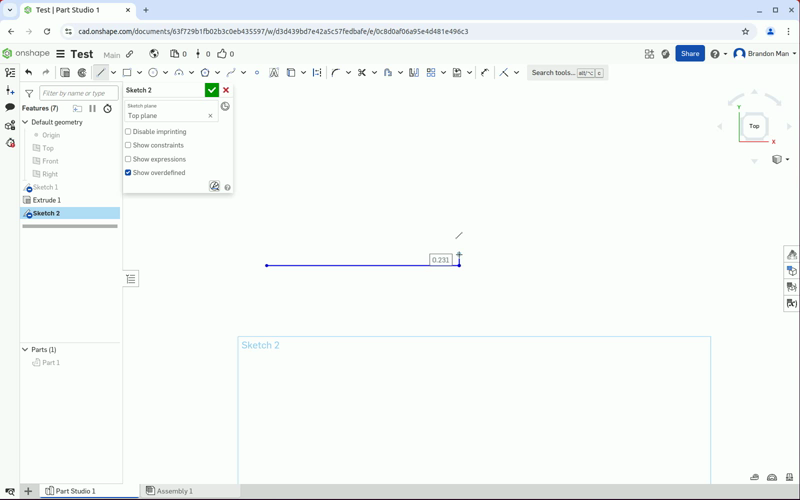
scroll(-6)
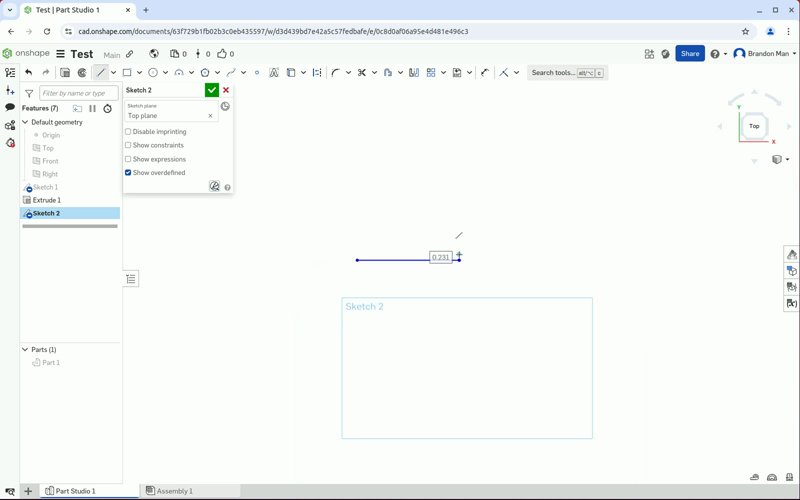
scroll(-6)
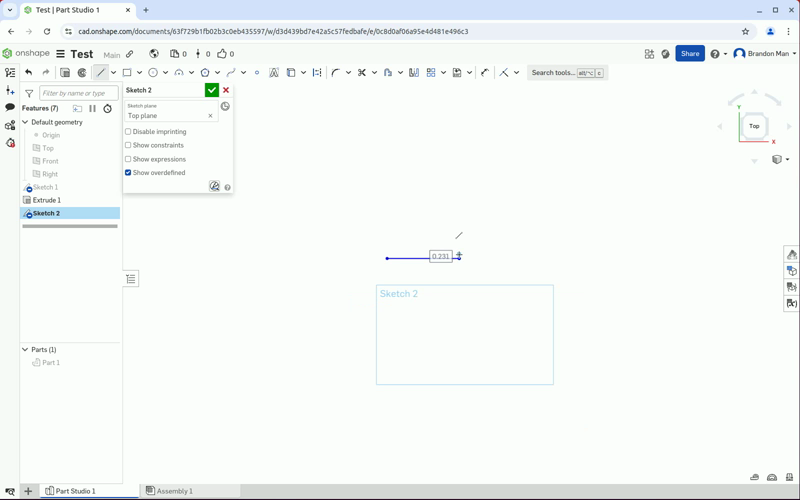
scroll(-6)
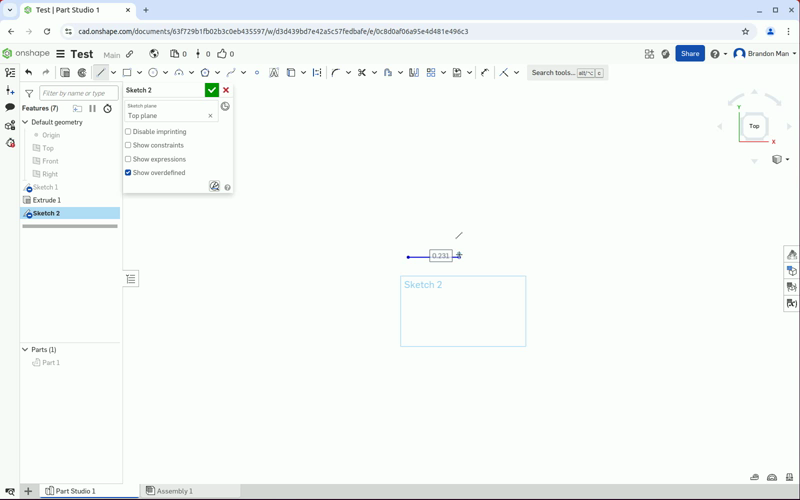
scroll(-6)
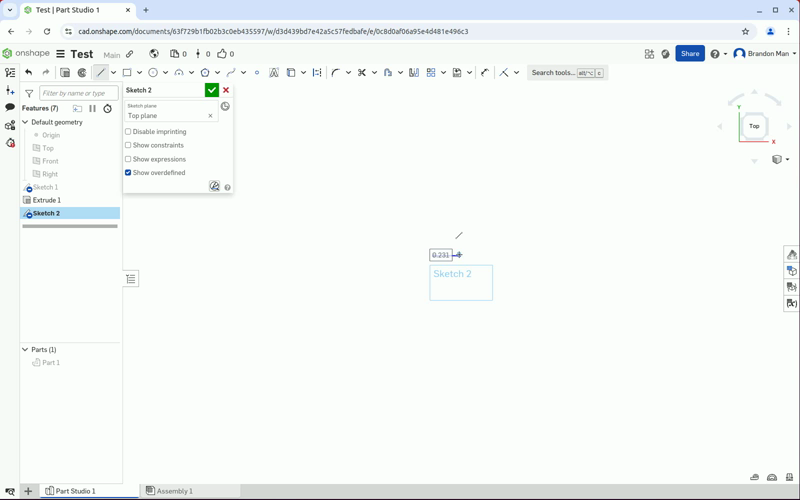
key_up(shift)
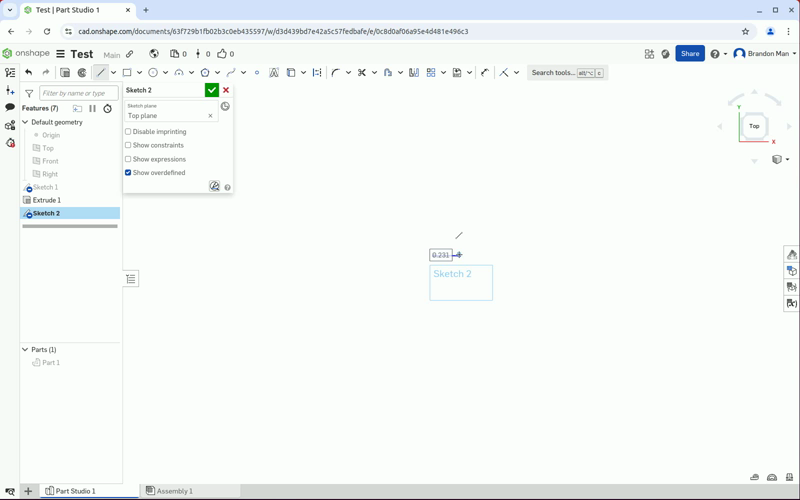
key_down(shift)
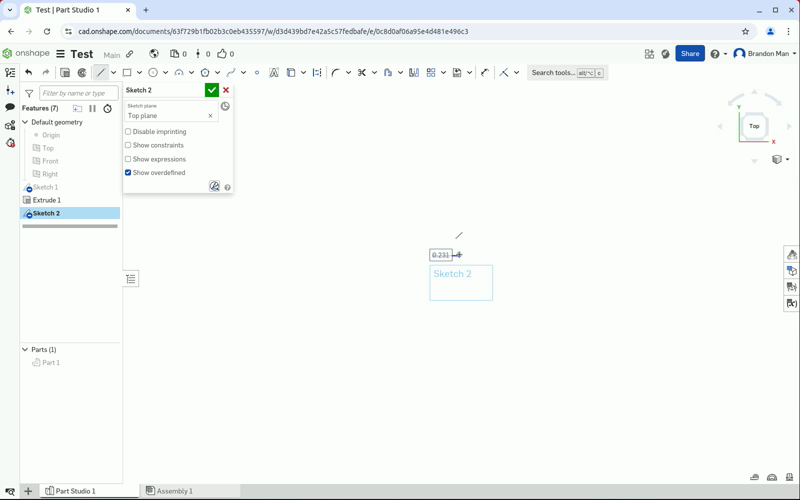
mouse_move(489, 254)
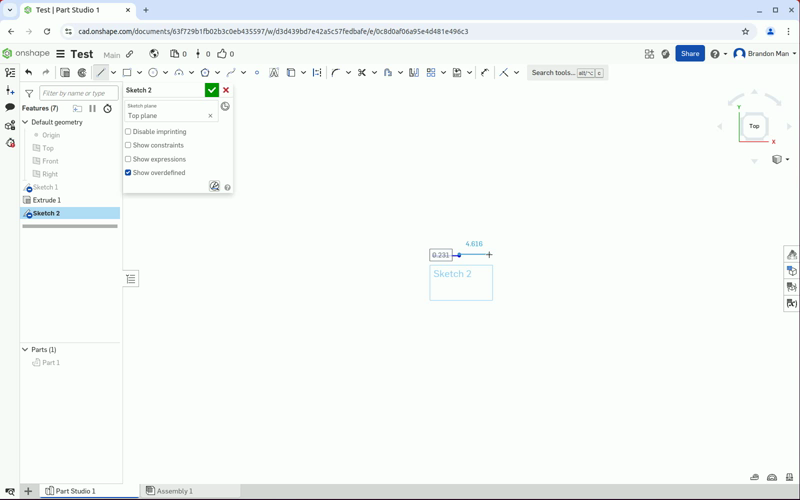
mouse_move(433, 254)
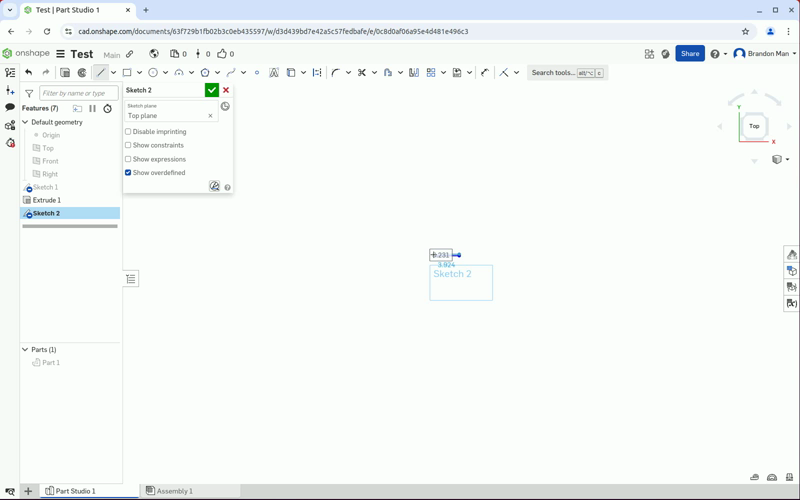
scroll(6)
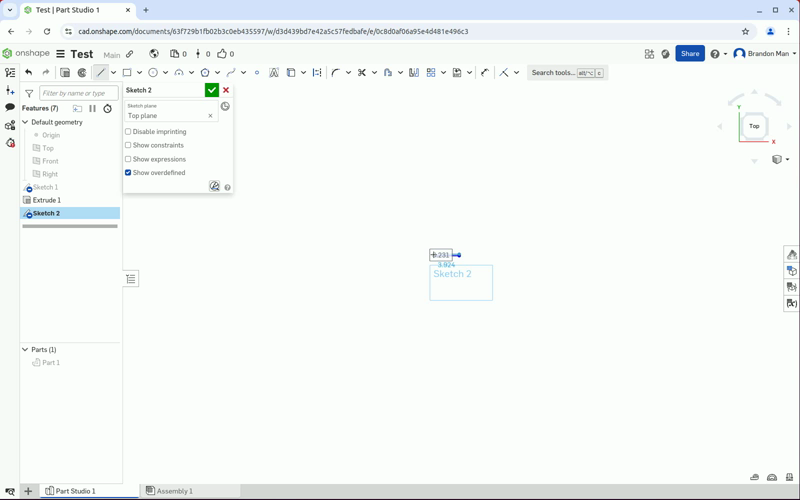
scroll(6)
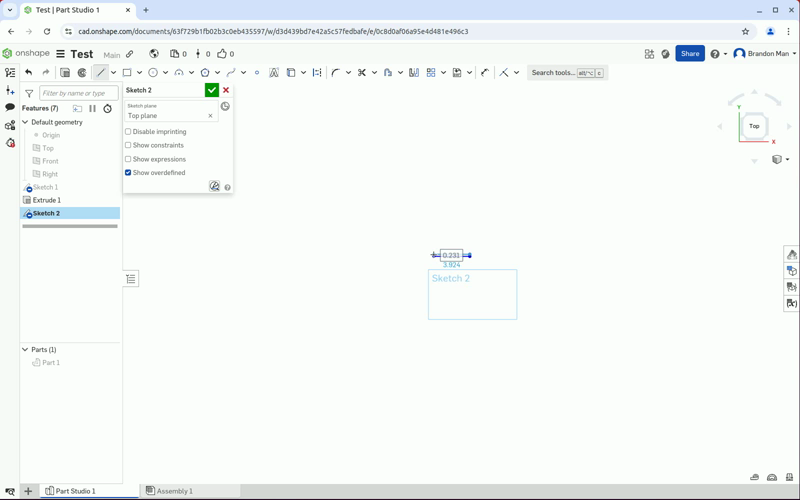
scroll(6)
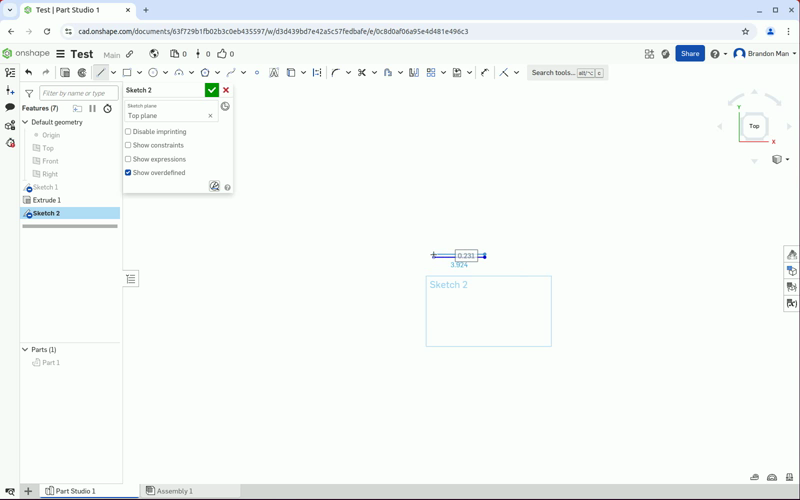
scroll(6)
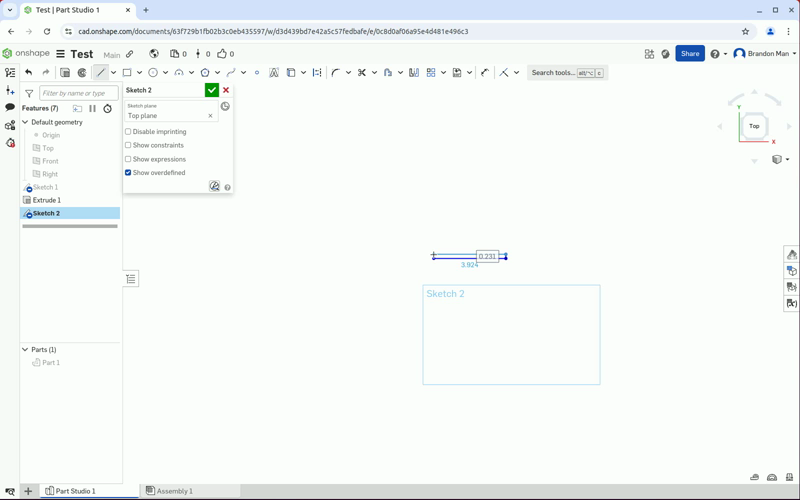
scroll(6)
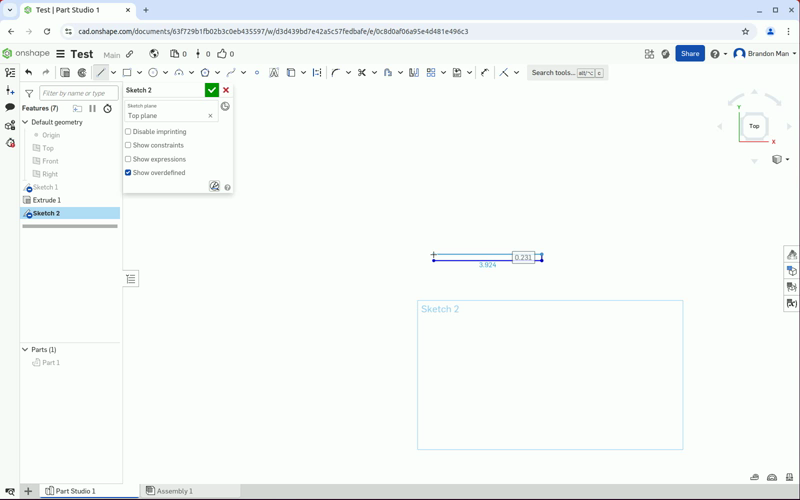
scroll(6)
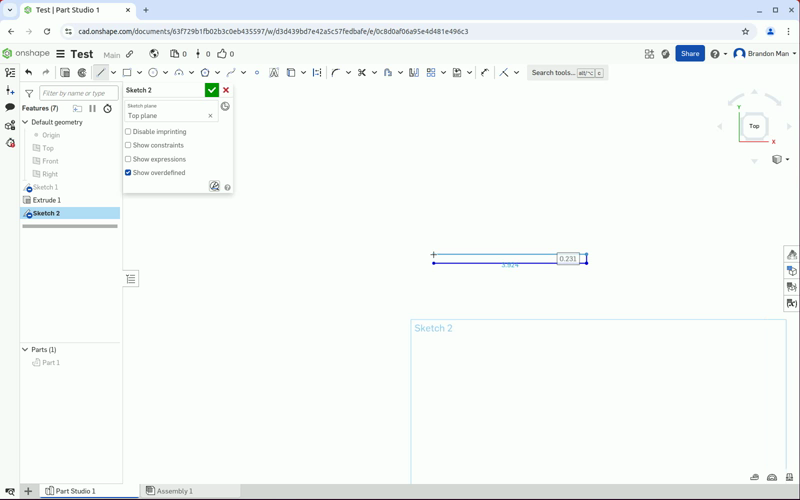
scroll(6)
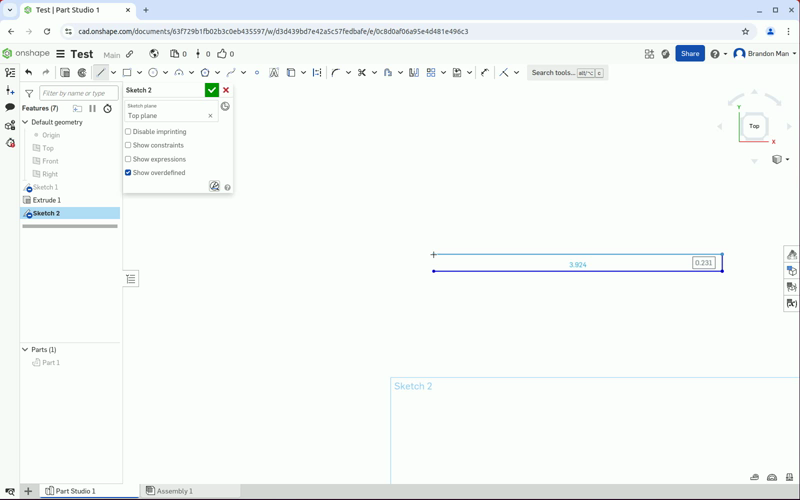
click(433, 254)
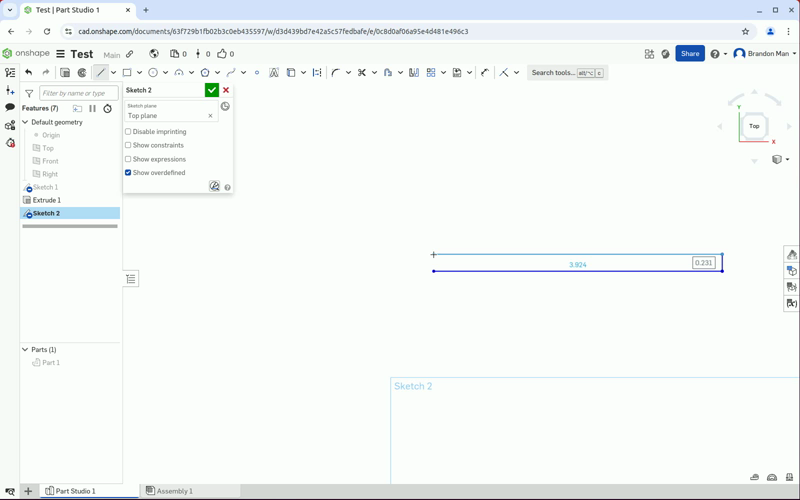
scroll(-6)
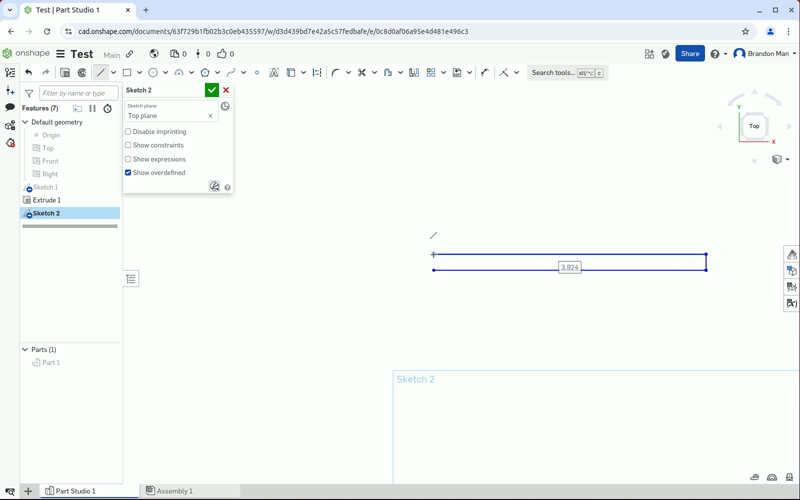
scroll(-6)
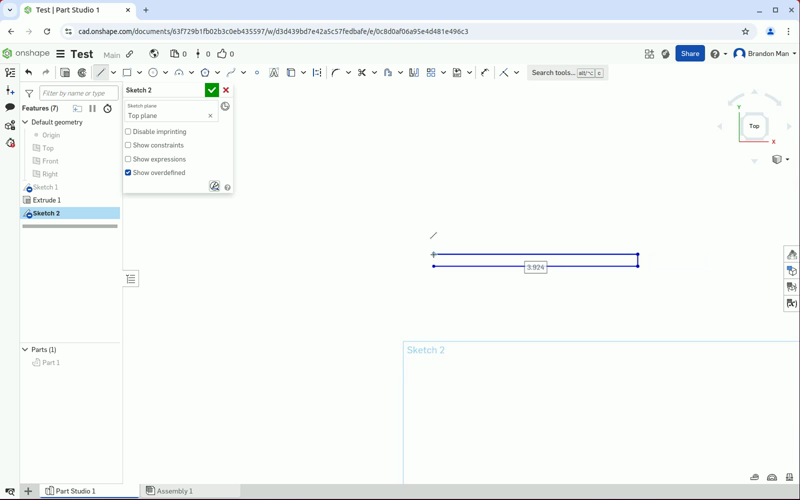
scroll(-6)
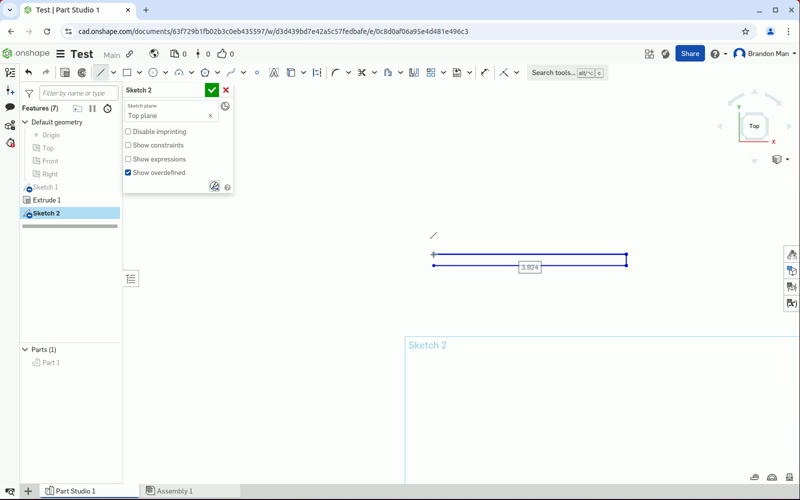
scroll(-6)
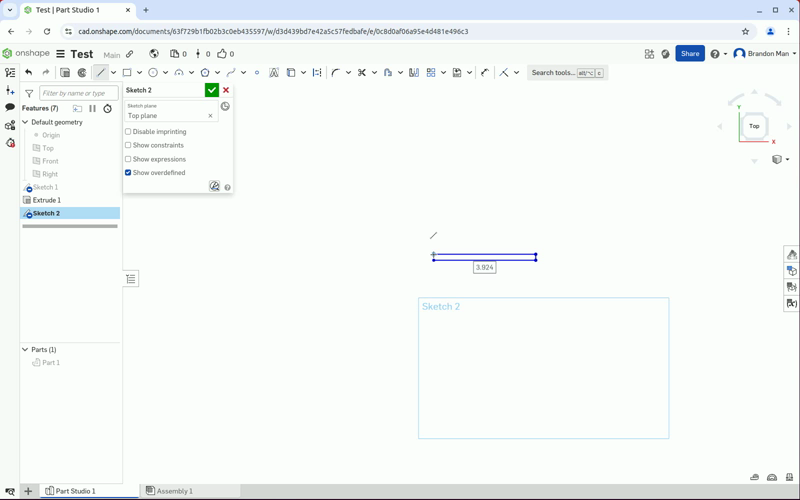
scroll(-6)
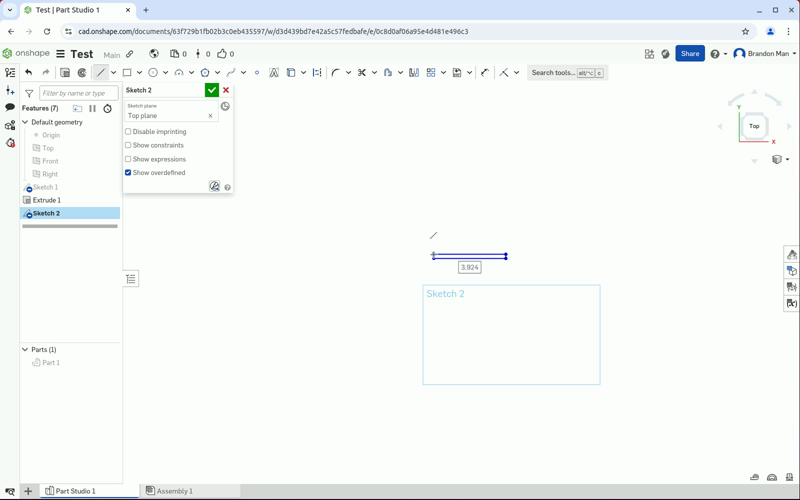
scroll(-6)
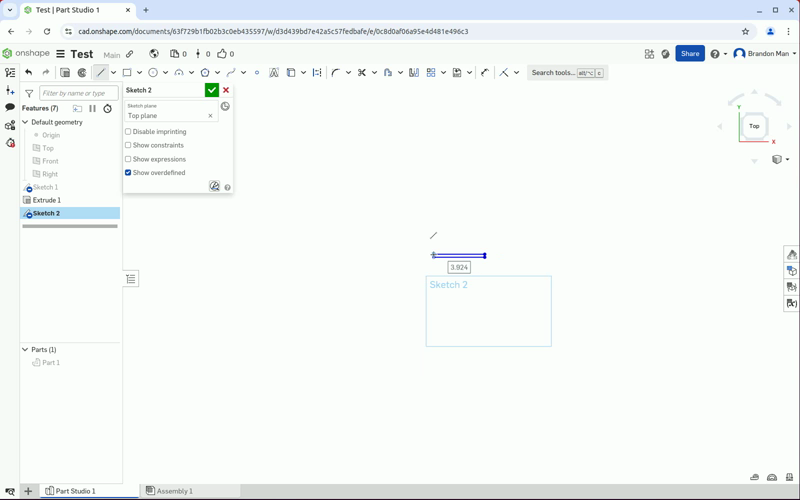
scroll(-6)
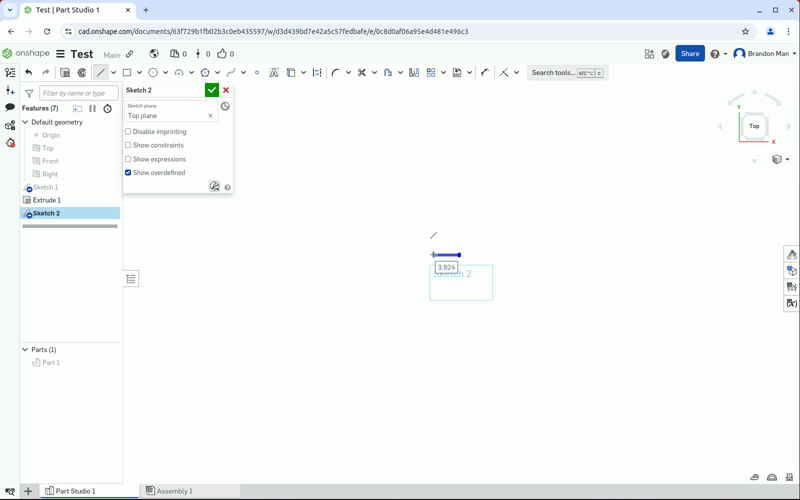
key_up(shift)
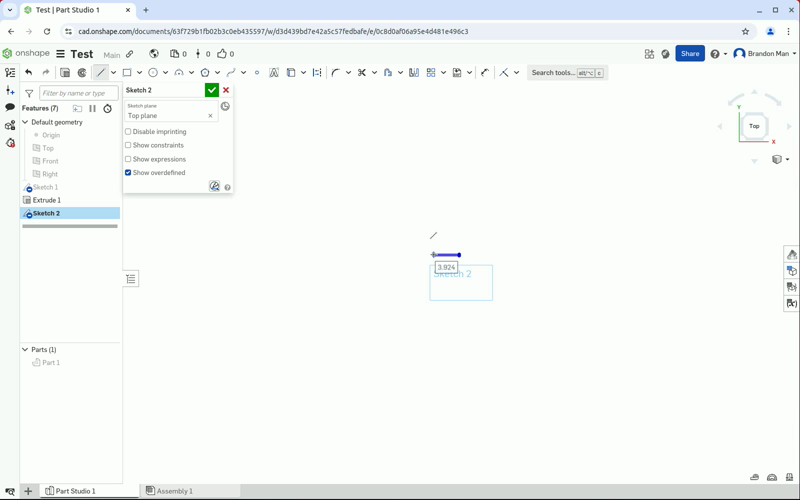
mouse_move(463, 254)
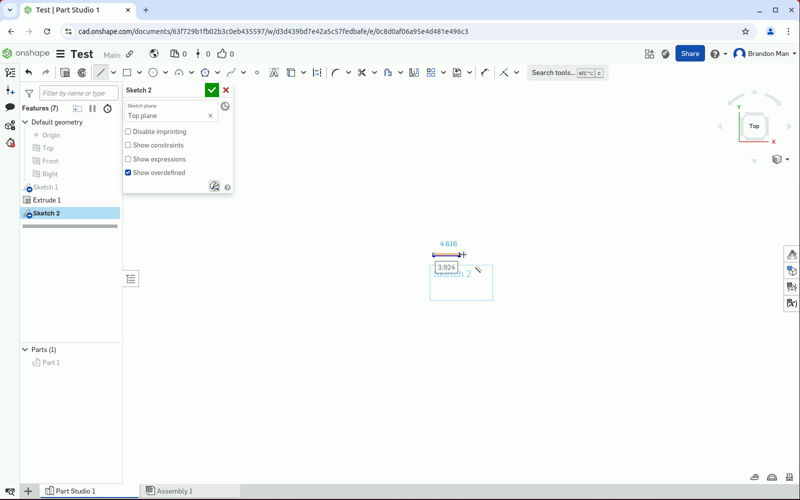
key_down(shift)
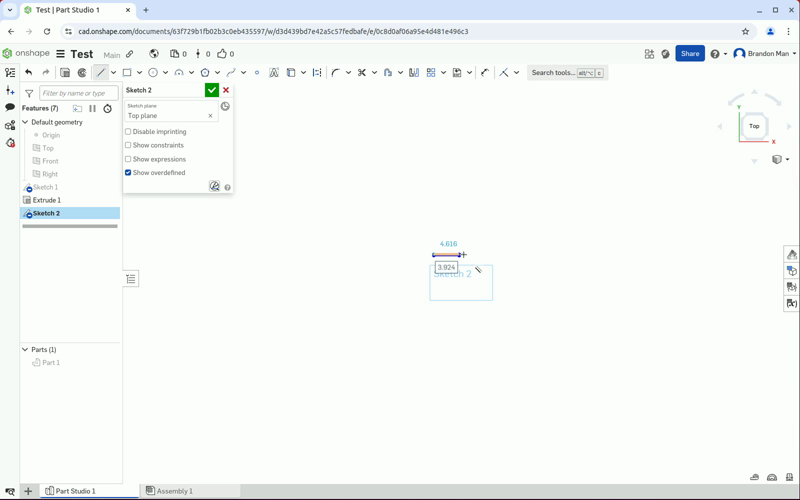
mouse_move(433, 255)
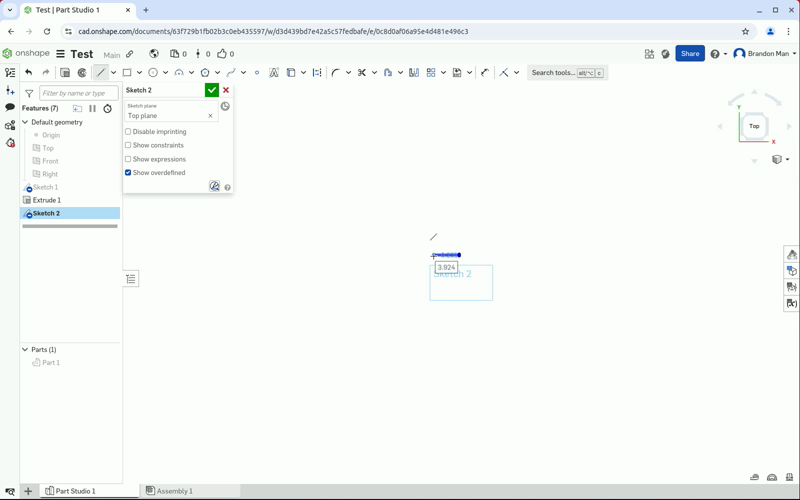
scroll(6)
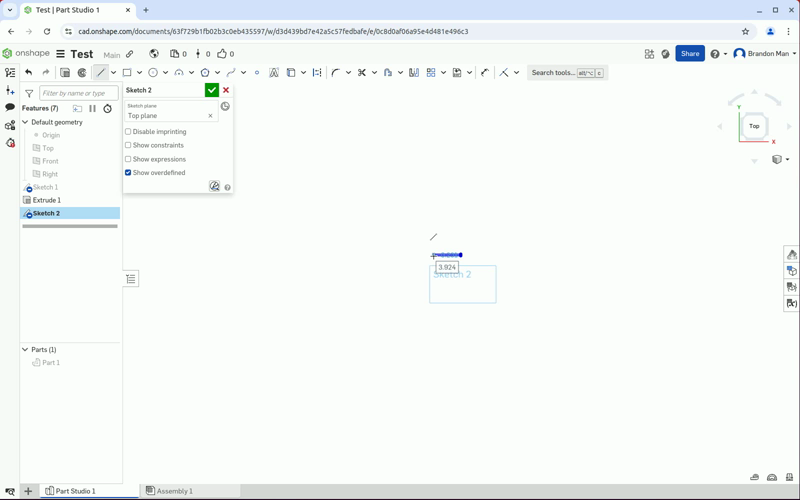
scroll(6)
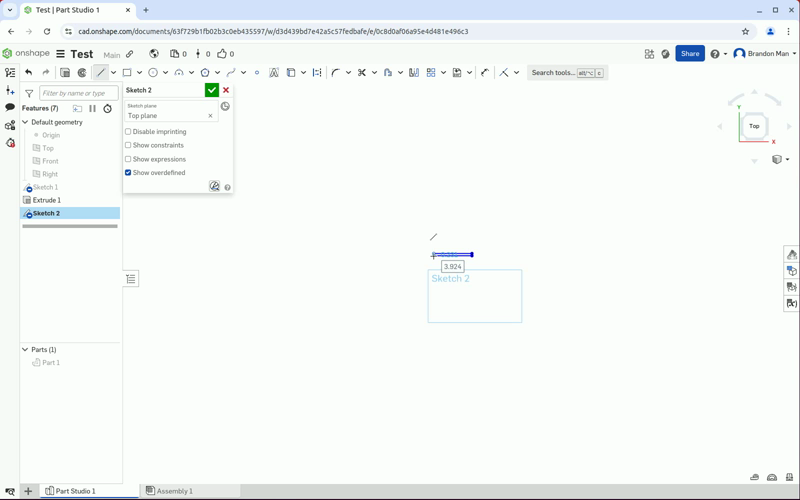
scroll(6)
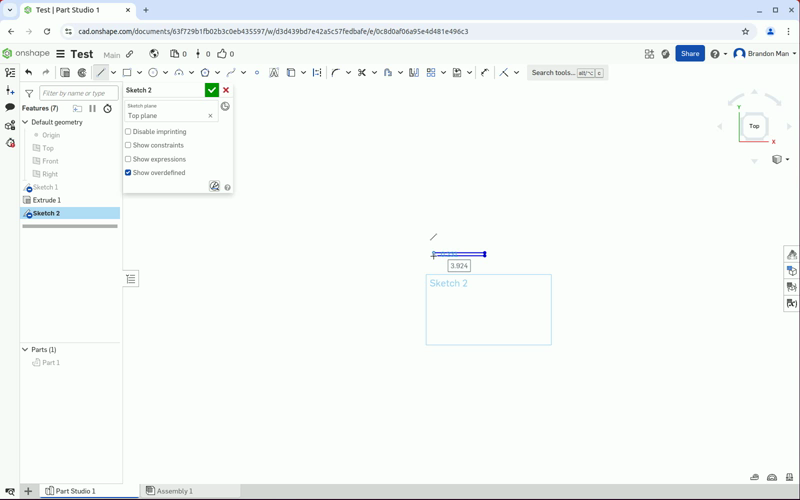
scroll(6)
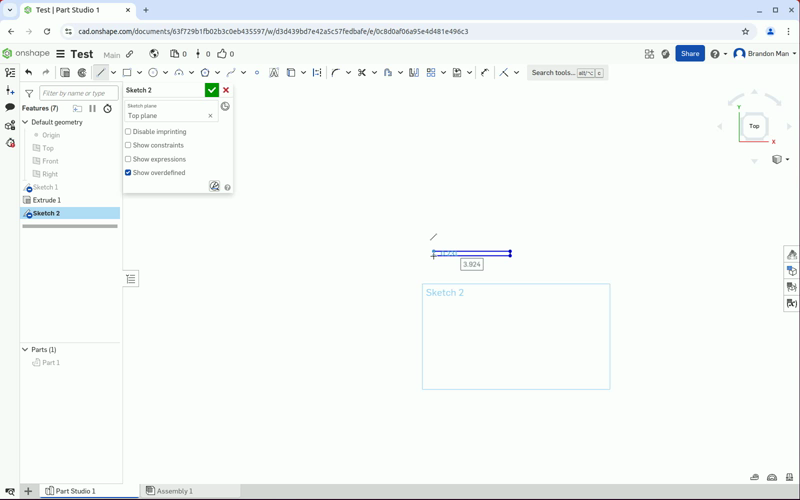
scroll(6)
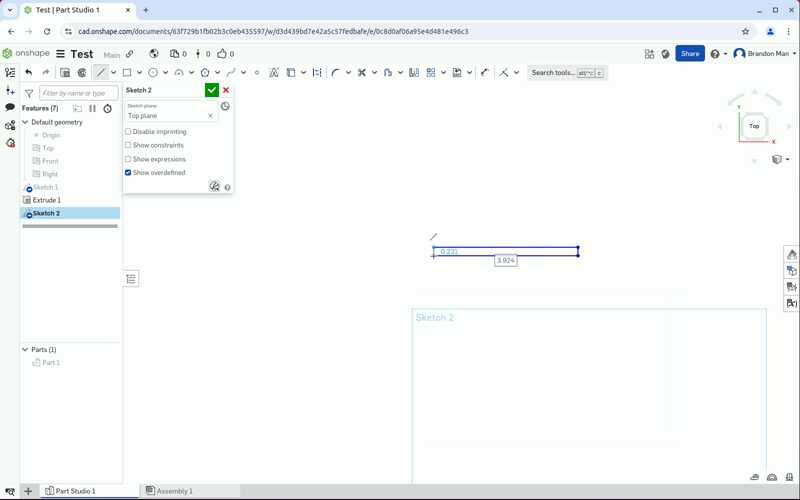
scroll(6)
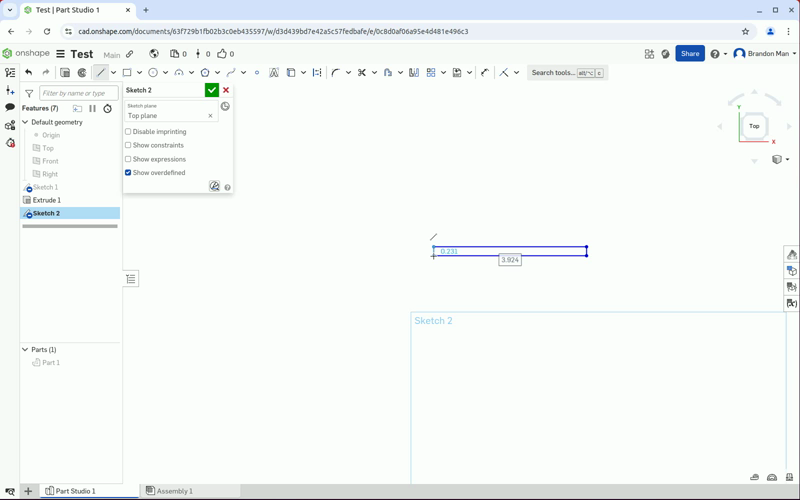
scroll(6)
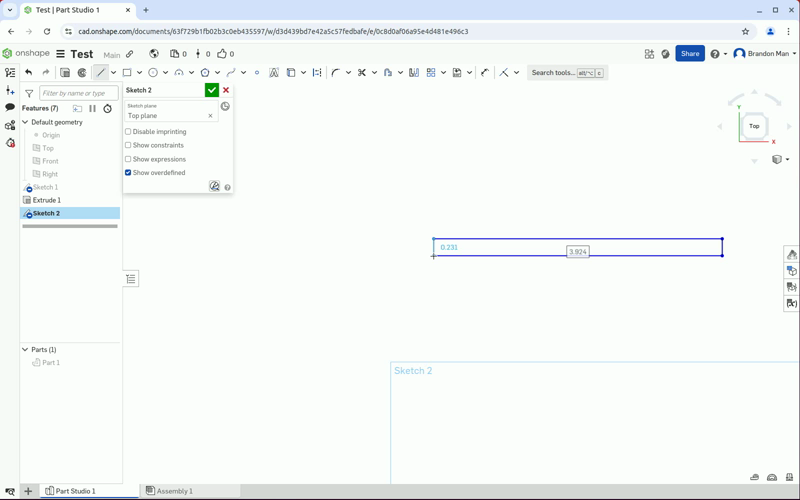
key_up(shift)
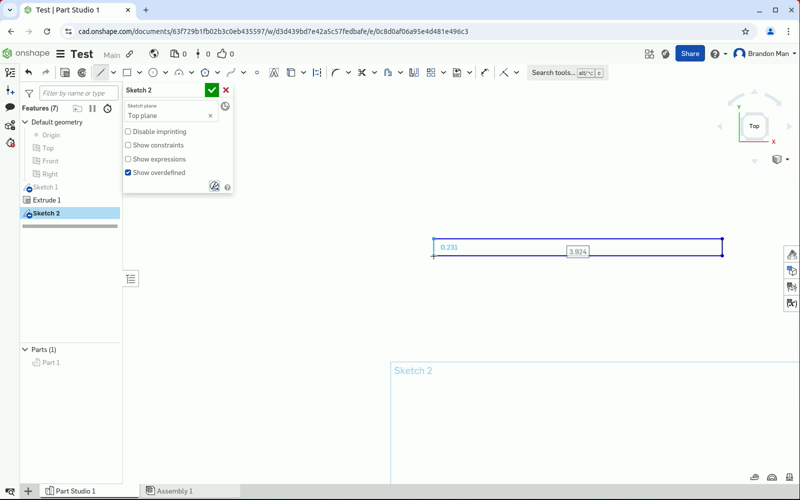
click(433, 255)
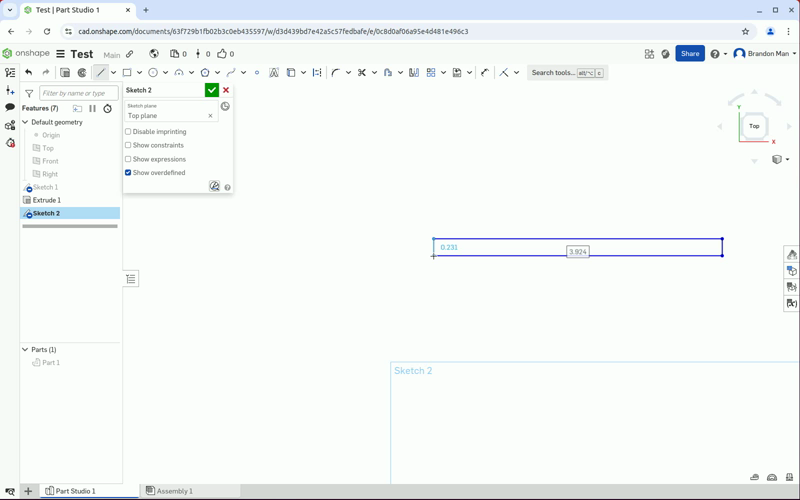
scroll(-6)
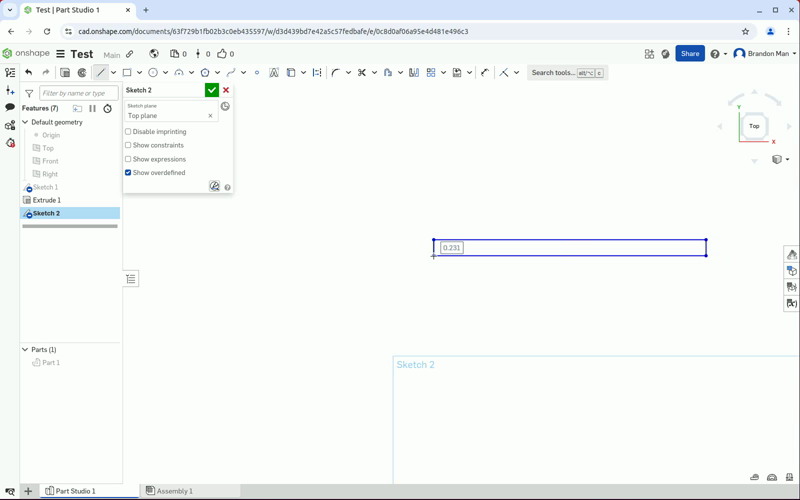
scroll(-6)
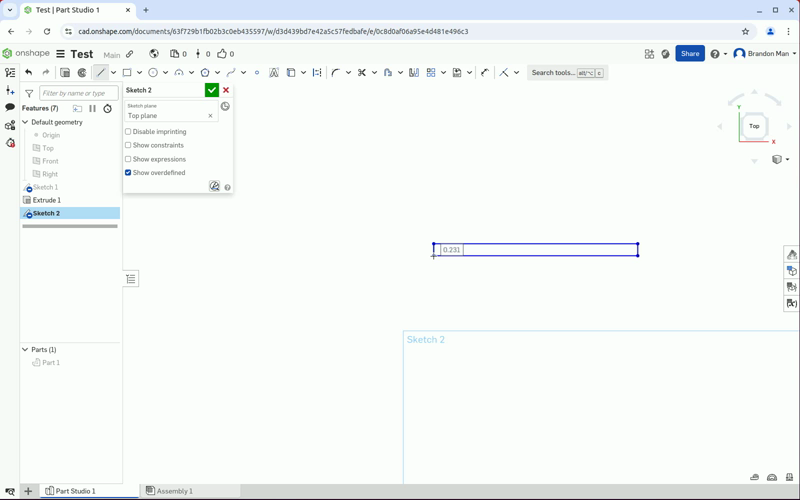
scroll(-6)
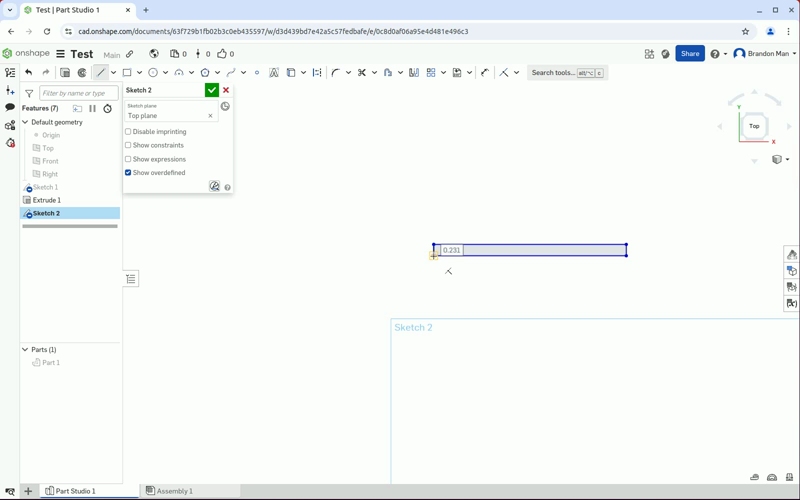
scroll(-6)
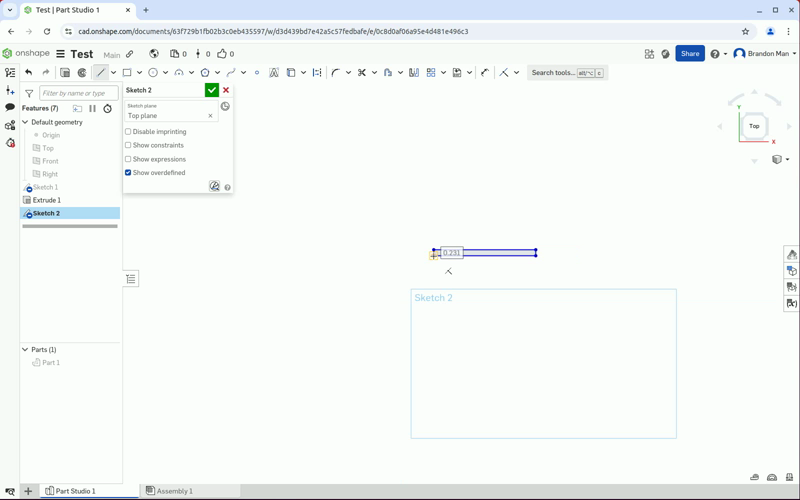
scroll(-6)
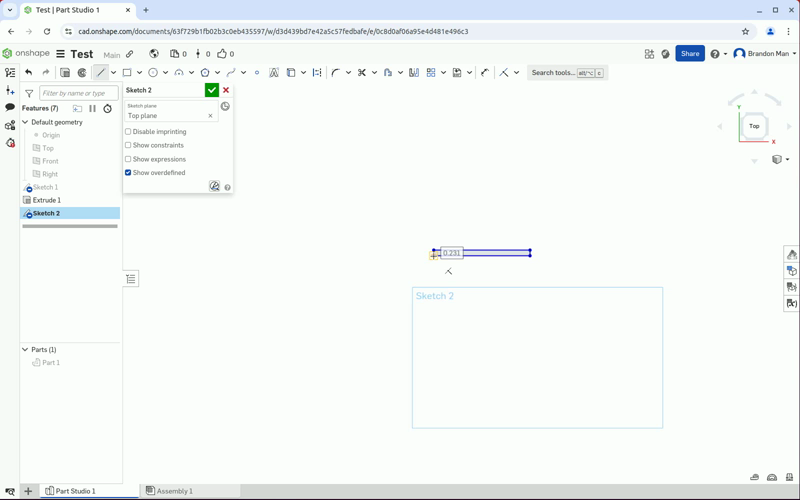
scroll(-6)
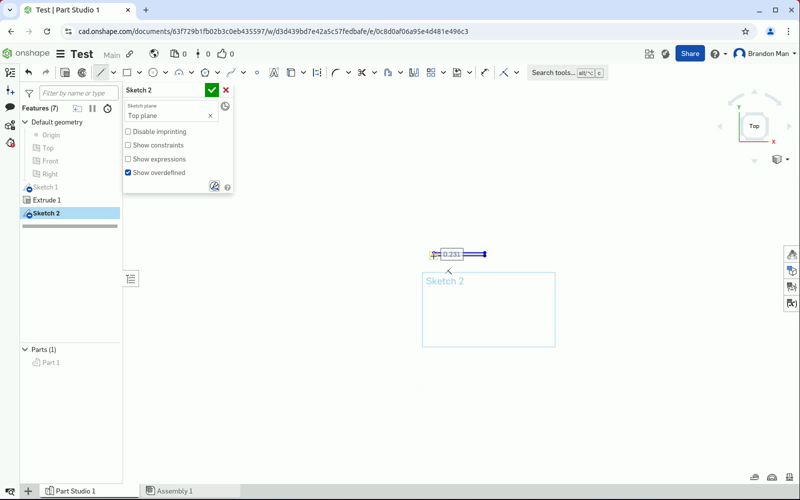
scroll(-6)
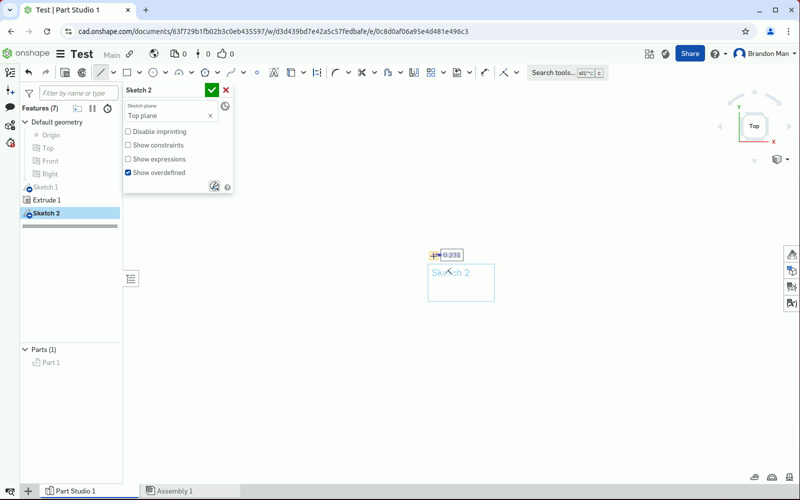
key(esc)
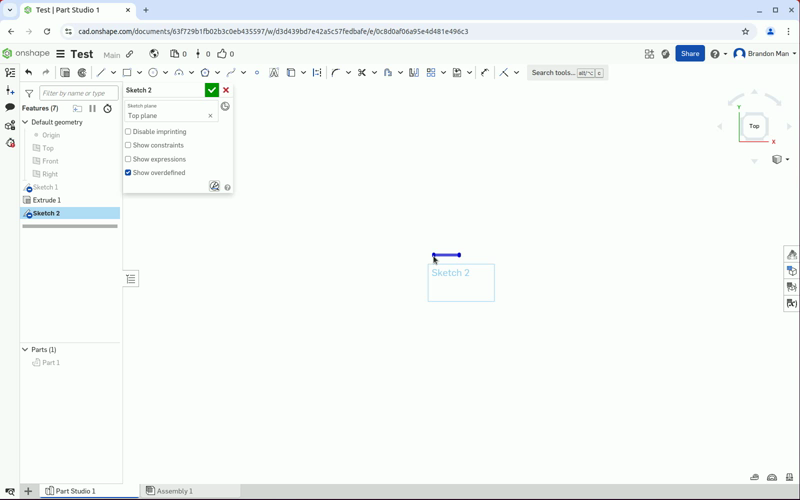
mouse_move(446, 255)
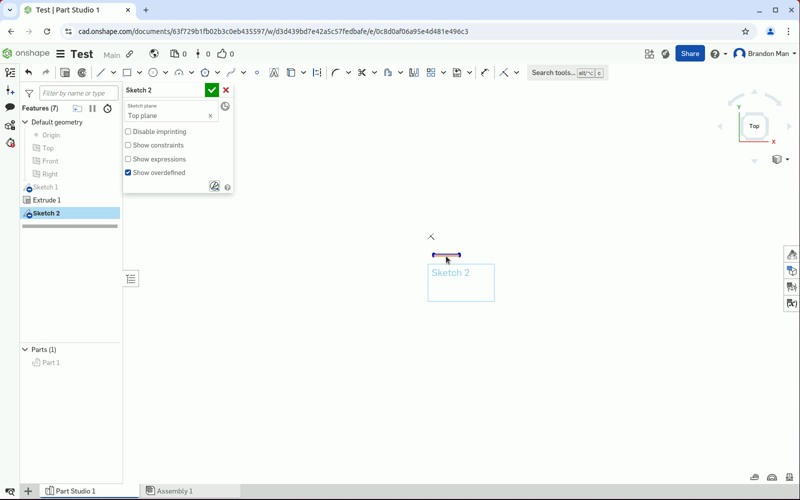
scroll(6)
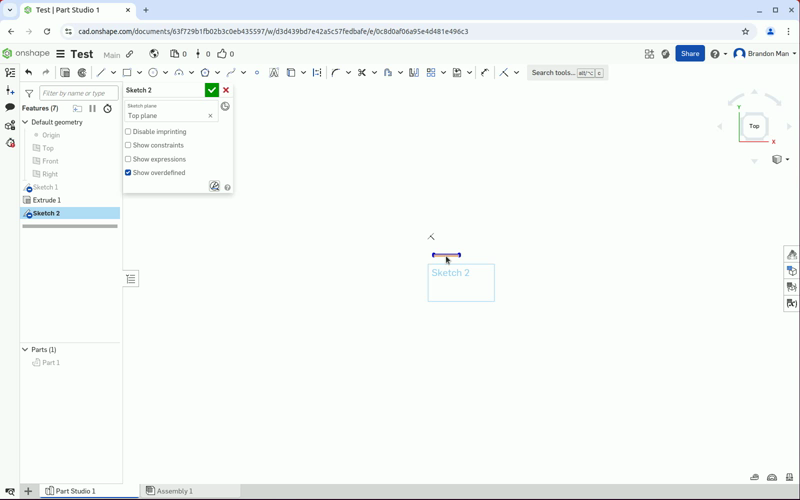
scroll(6)
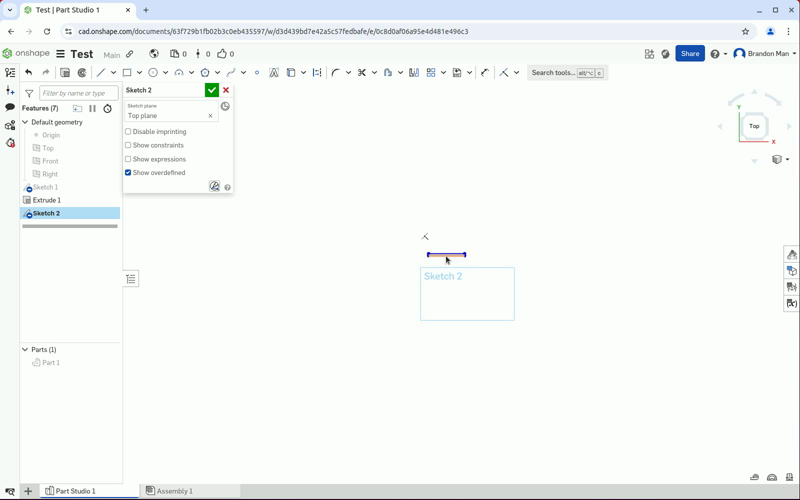
scroll(6)
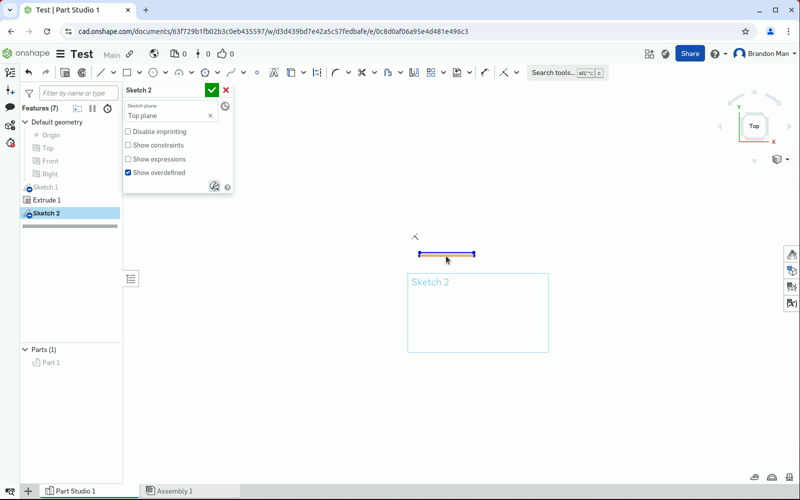
scroll(6)
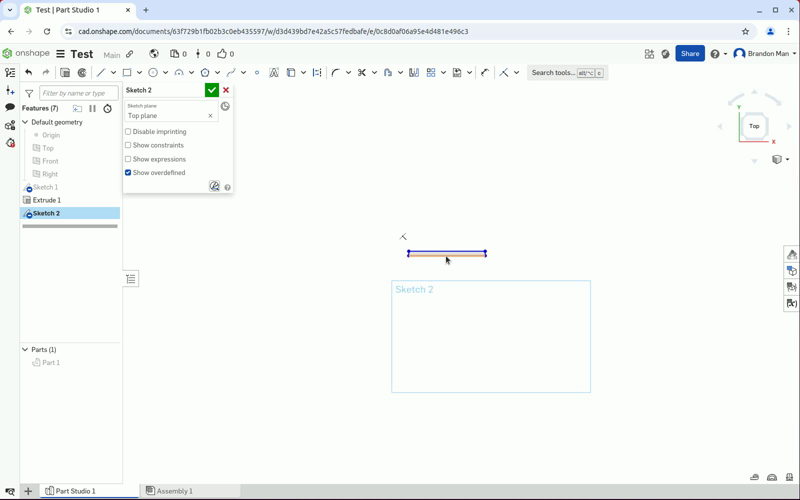
scroll(6)
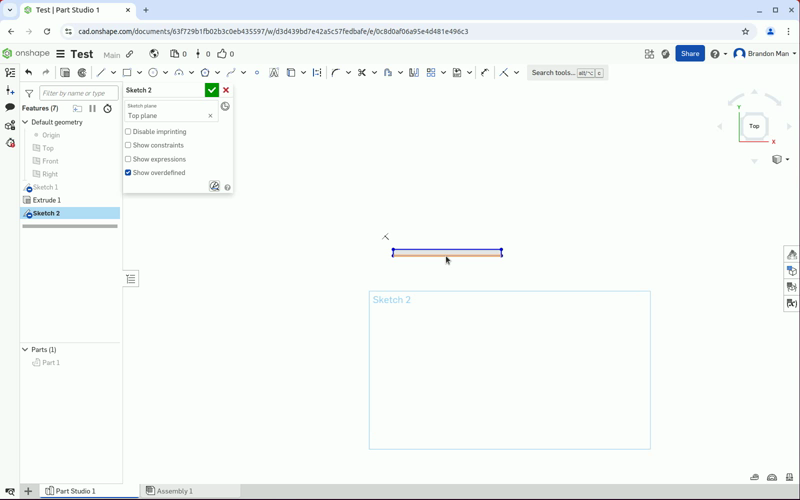
scroll(6)
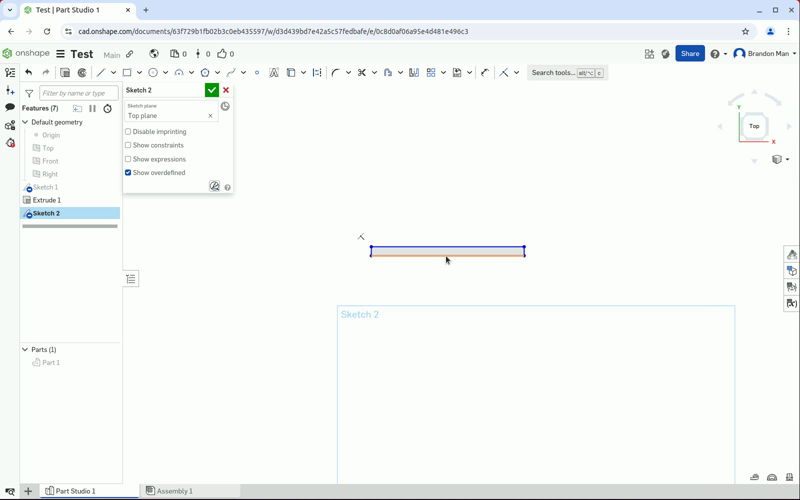
scroll(6)
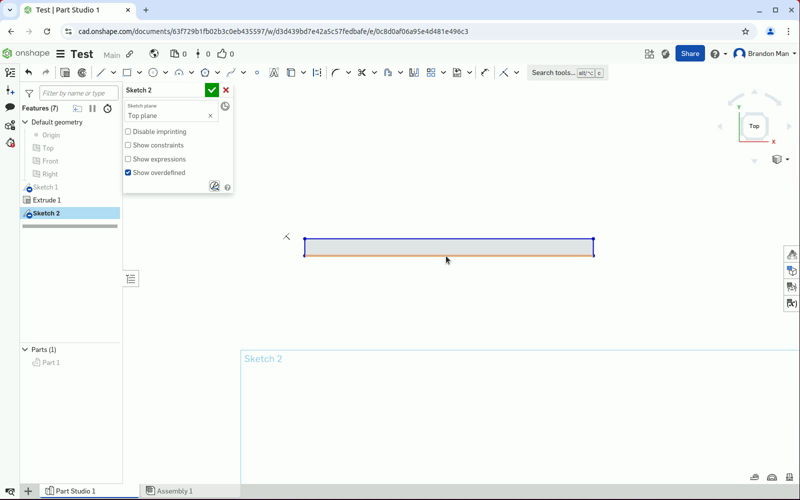
click(446, 255)
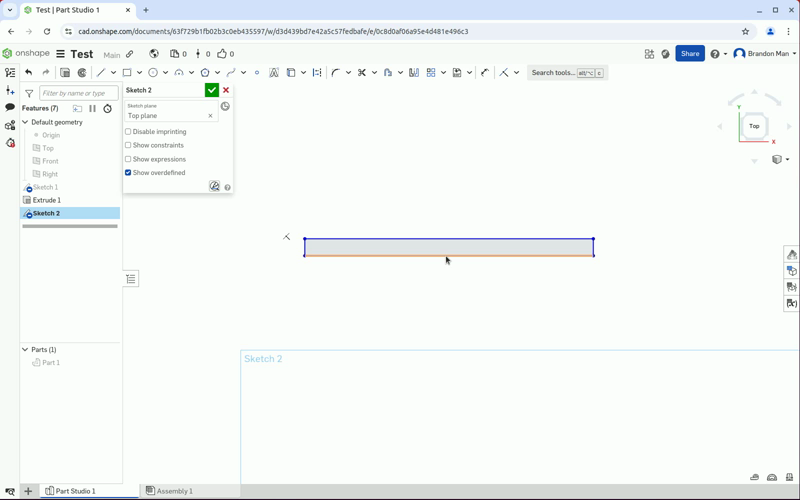
scroll(-6)
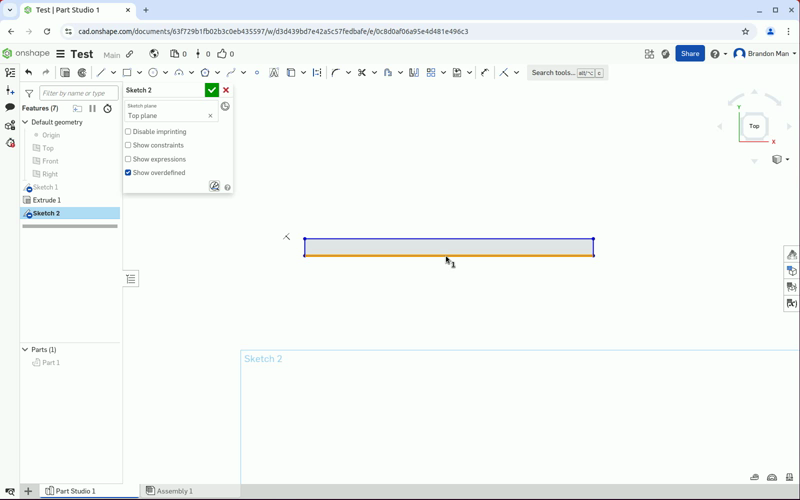
scroll(-6)
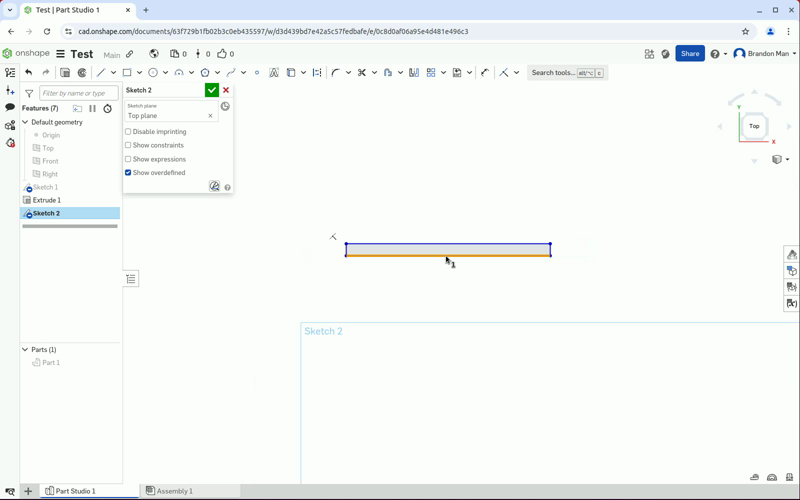
scroll(-6)
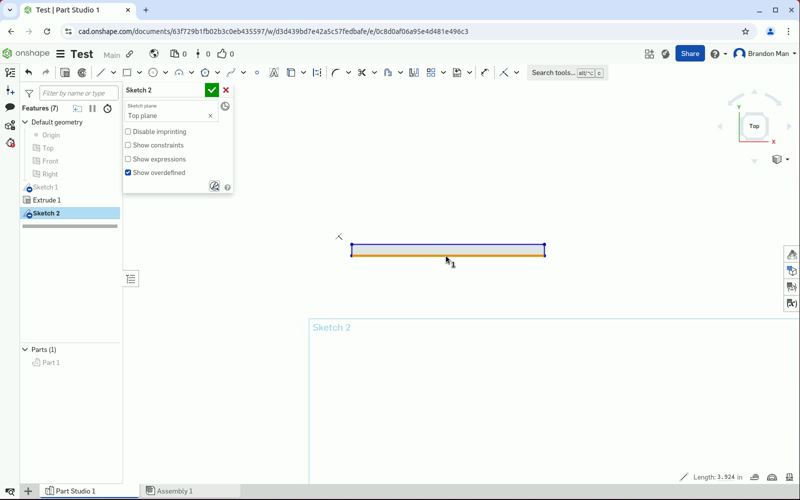
scroll(-6)
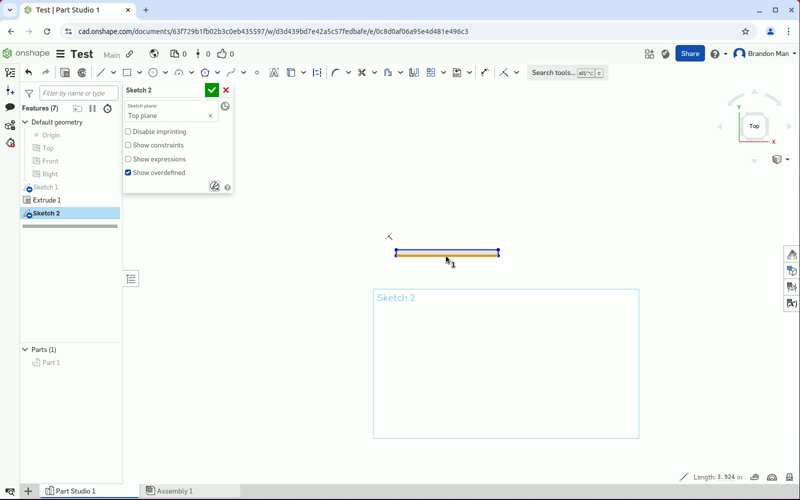
scroll(-6)
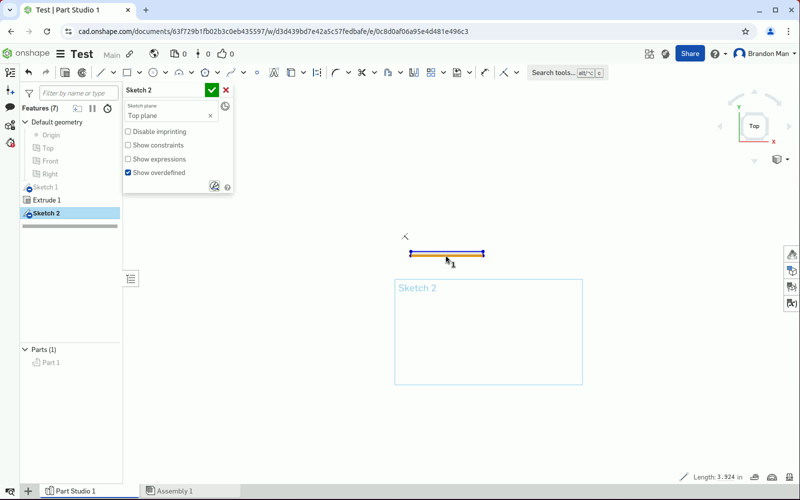
scroll(-6)
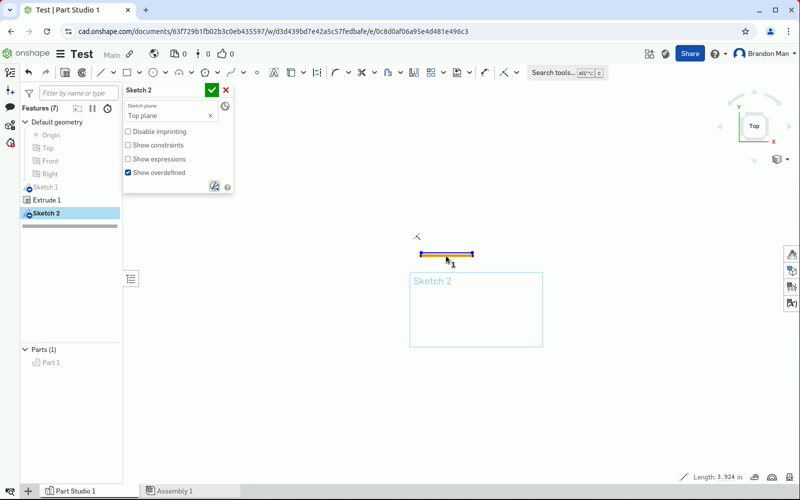
scroll(-6)
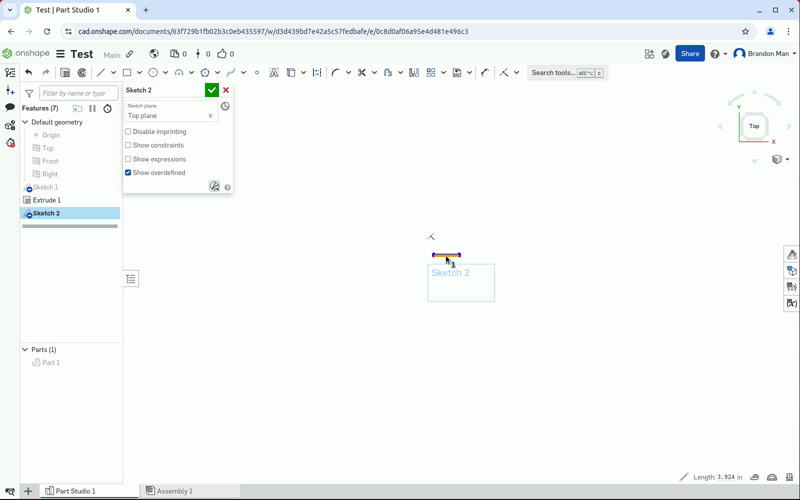
mouse_move(73, 352)
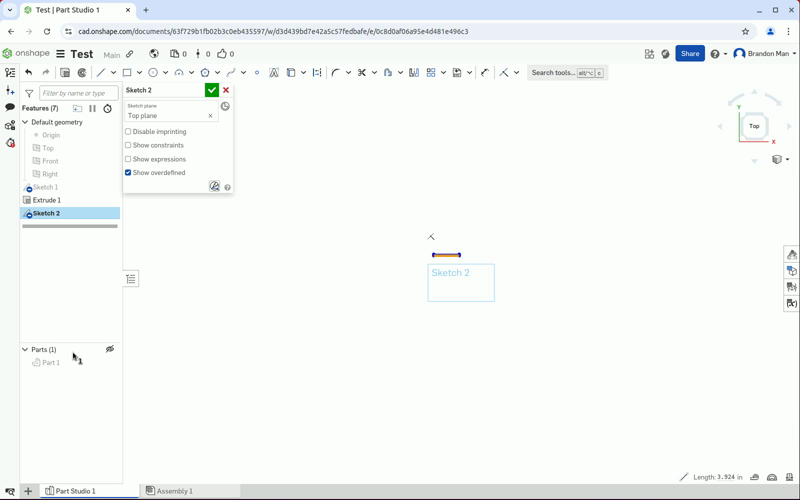
key(shift+y)
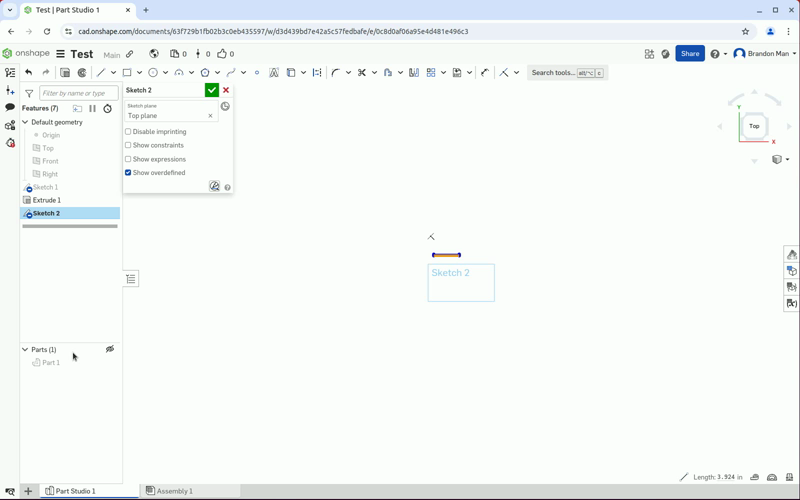
key(shift+e)
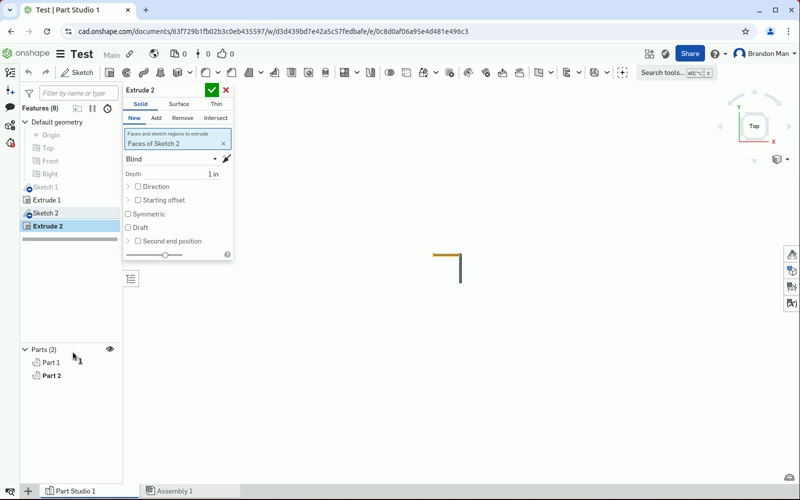
mouse_move(143, 106)
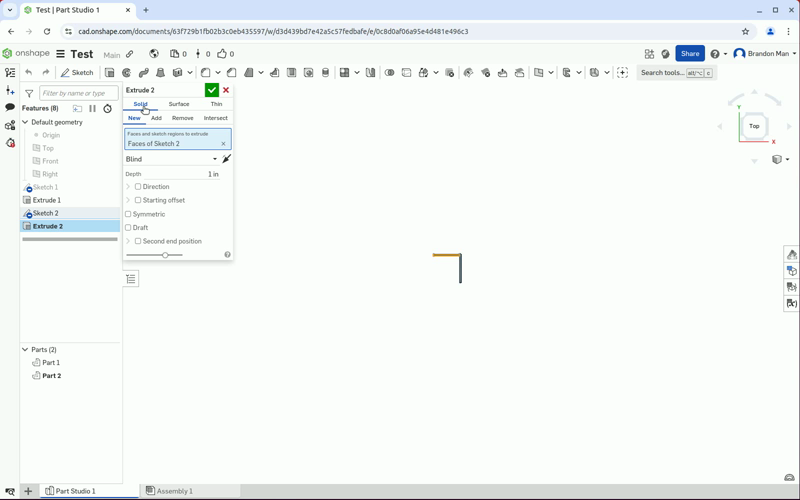
click(143, 106)
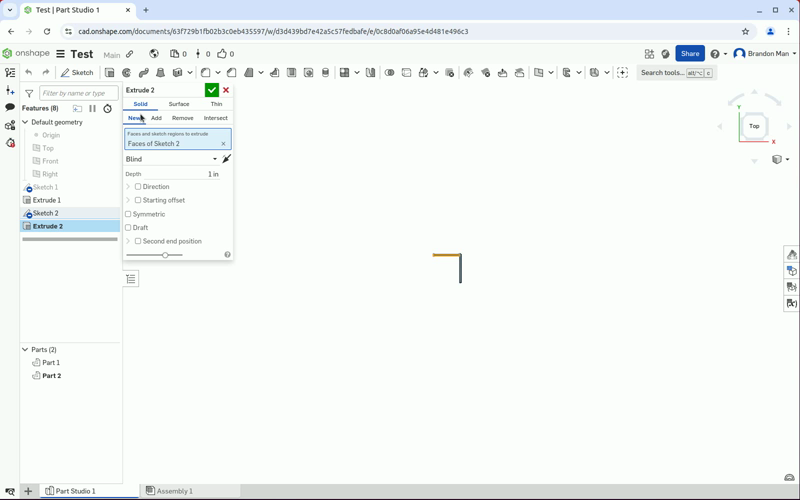
mouse_move(137, 120)
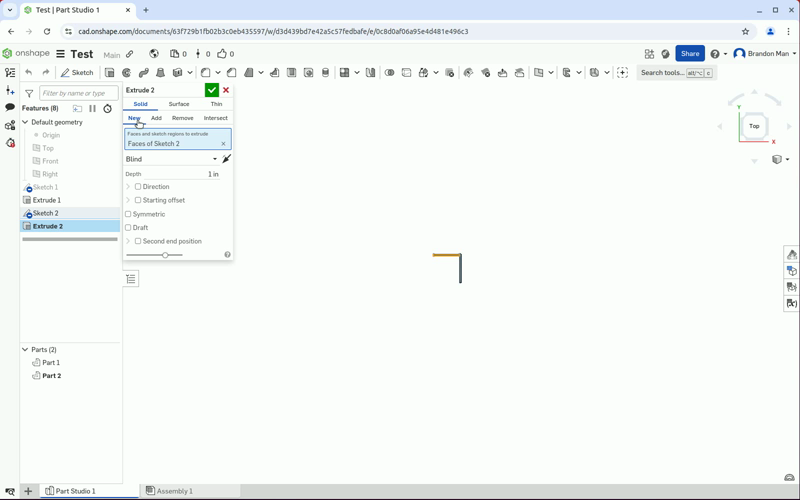
click(137, 120)
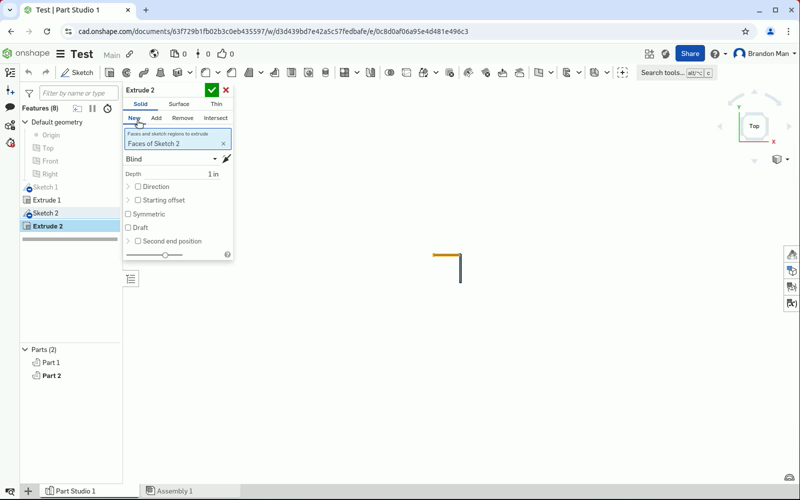
key(tab, 4)
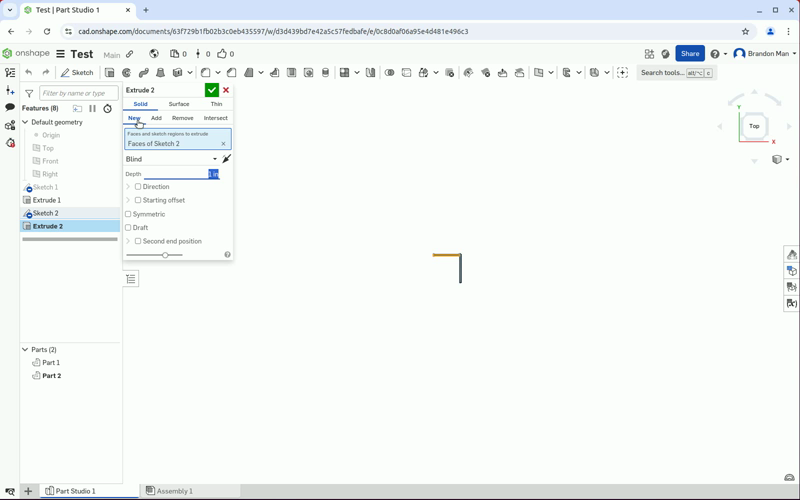
text(23.108)
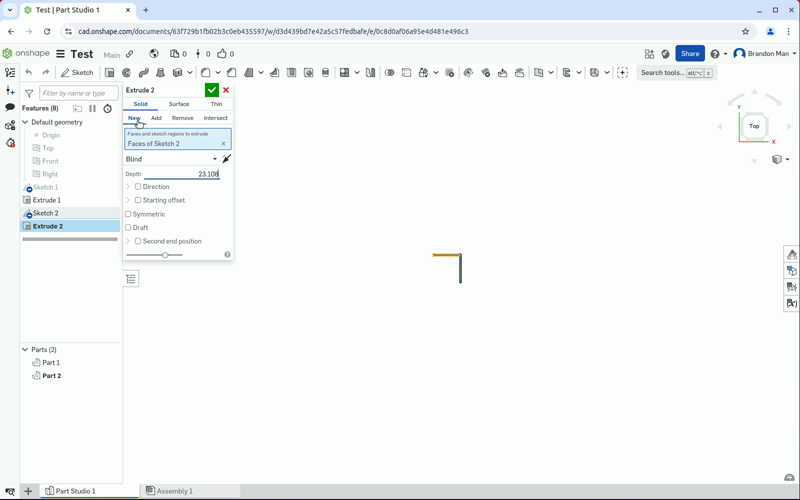
key(enter)
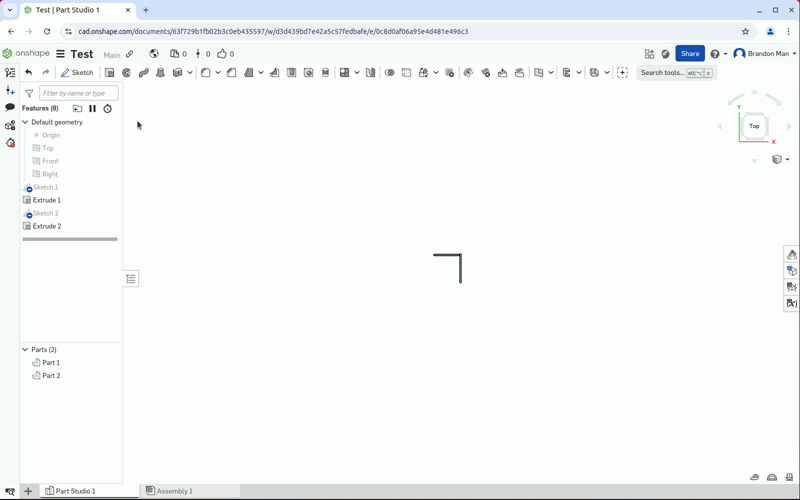
key(shift+h)
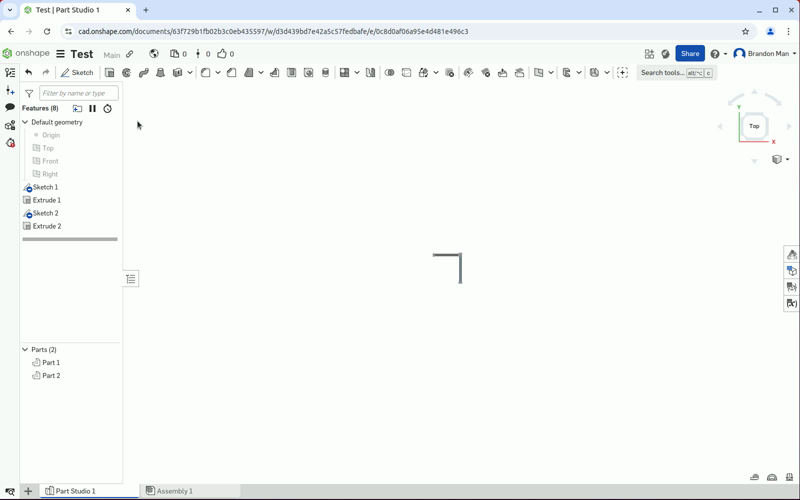
key(shift+h)
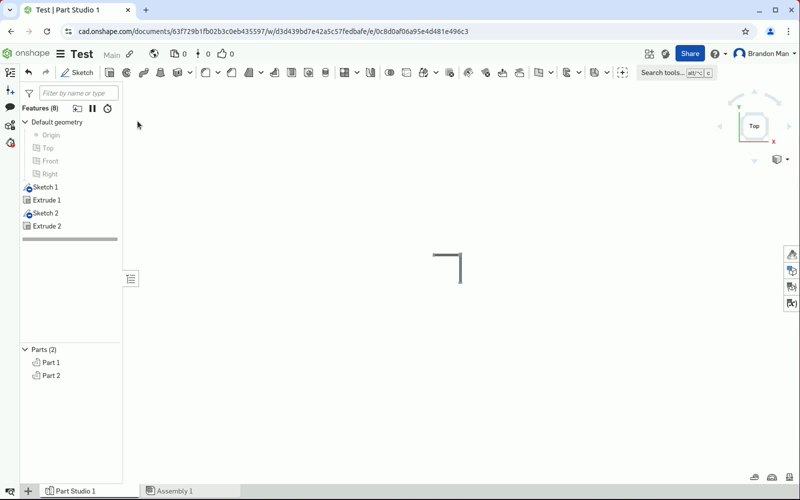
key(shift+7)
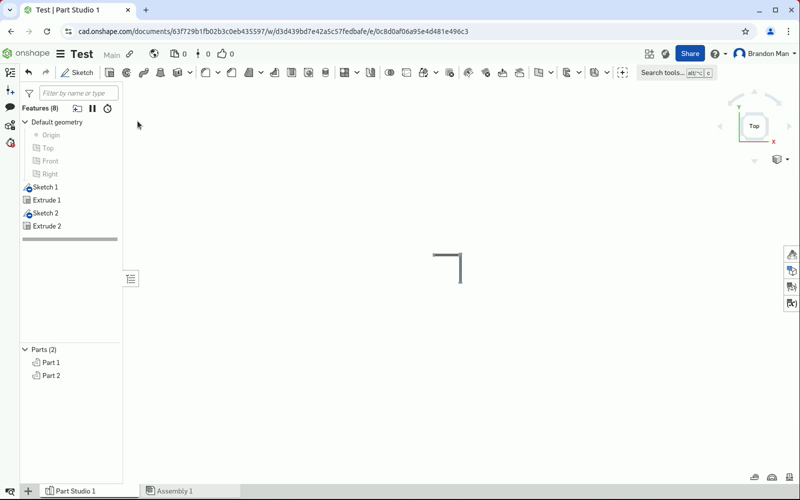
key(up, 3)
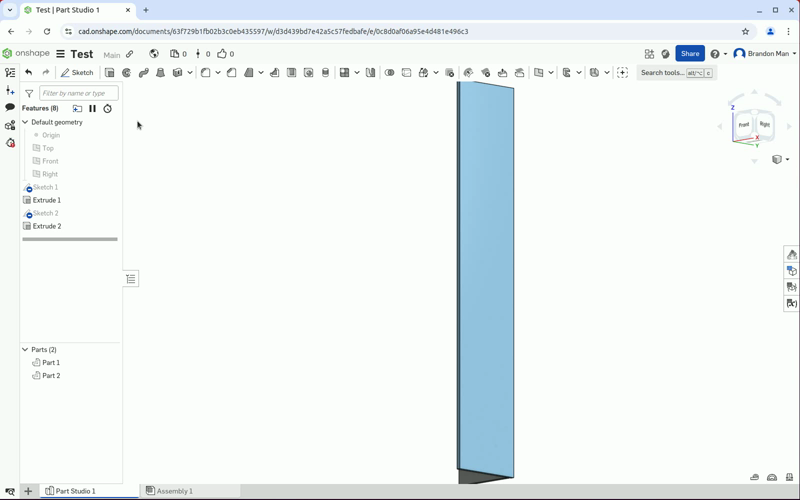
key(left, 3)
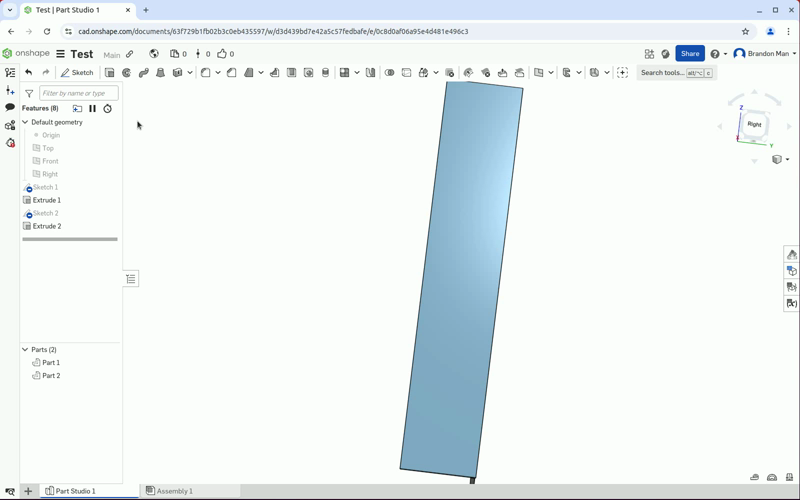
key(right, 3)
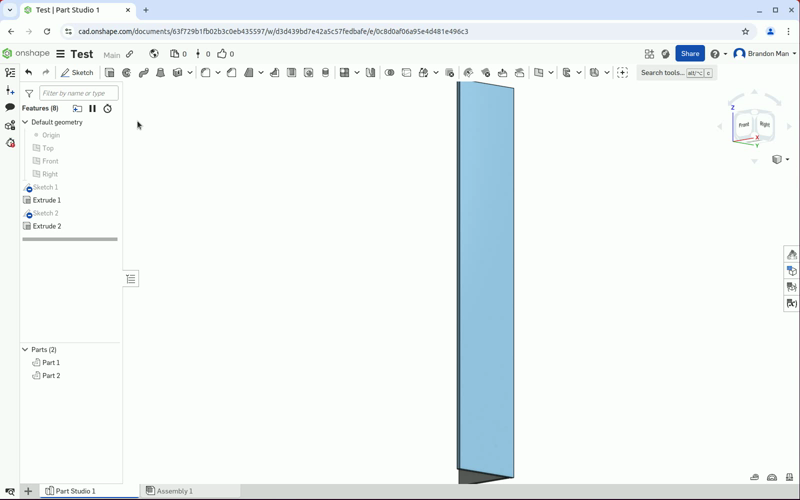
key(down, 3)
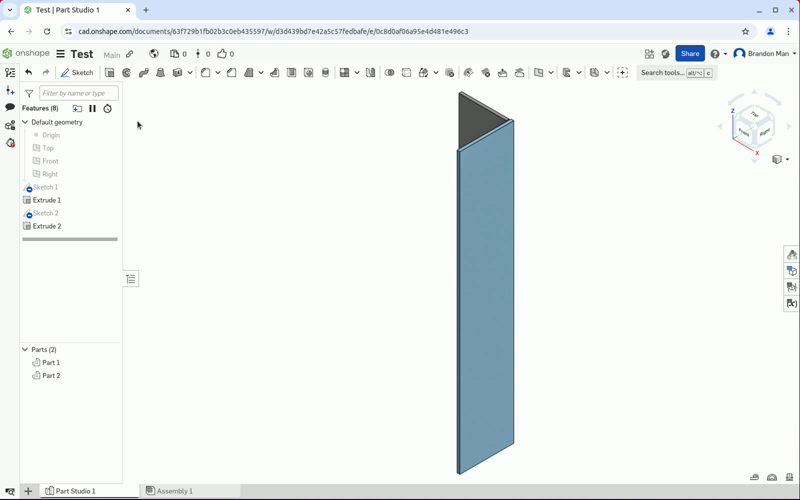
mouse_move(73, 189)
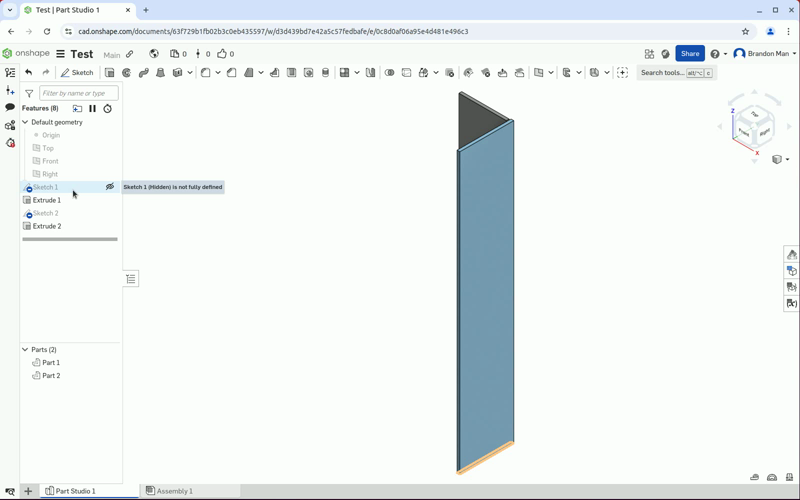
click(73, 189)